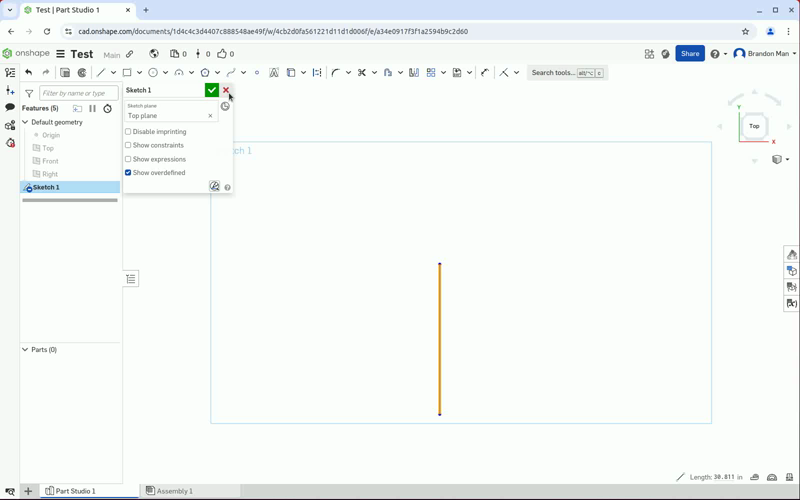
key(shift+h)
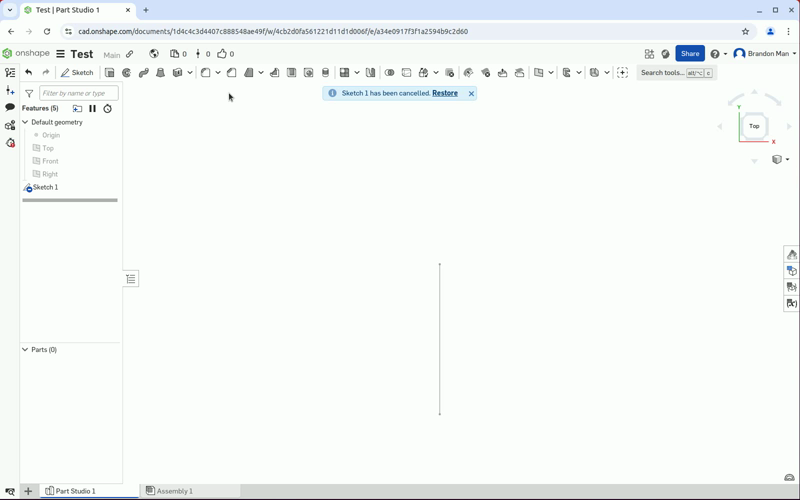
mouse_move(73, 352)
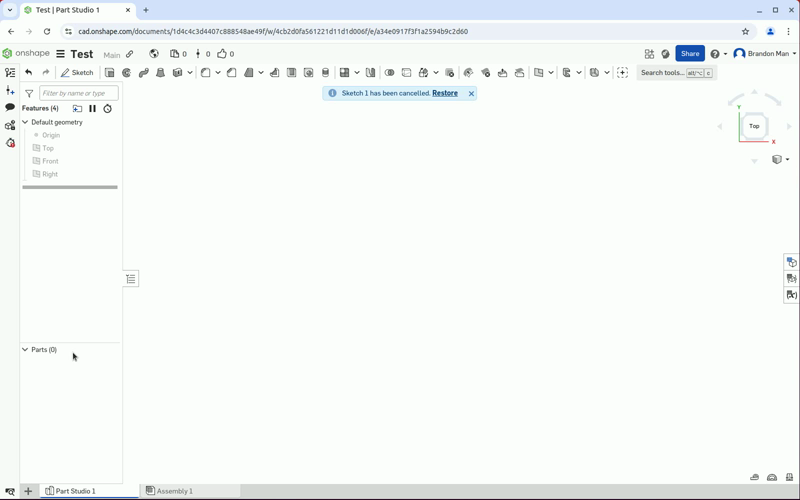
key(y)
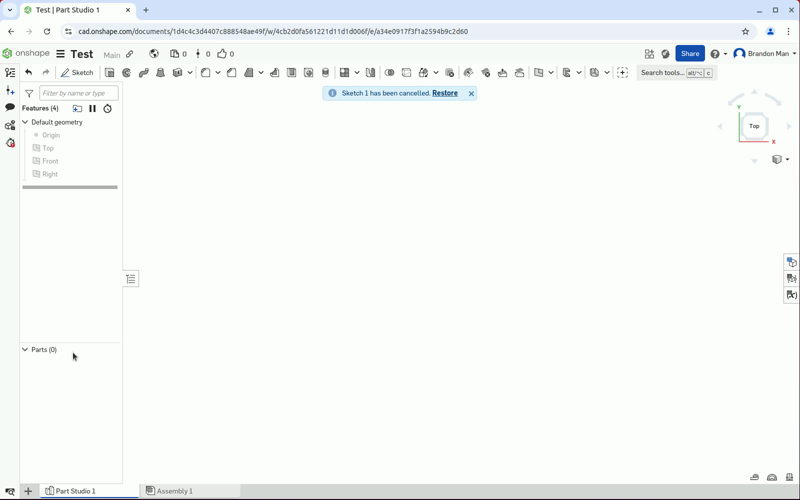
key(shift+p)
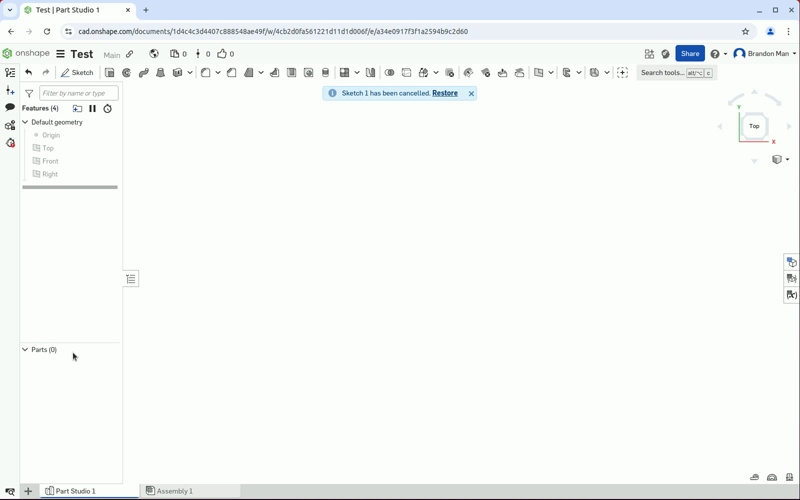
key(space)
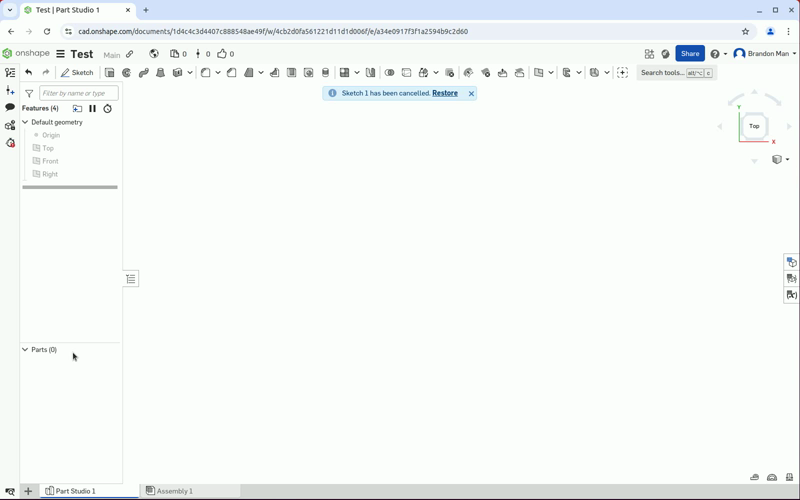
key_down(shift)
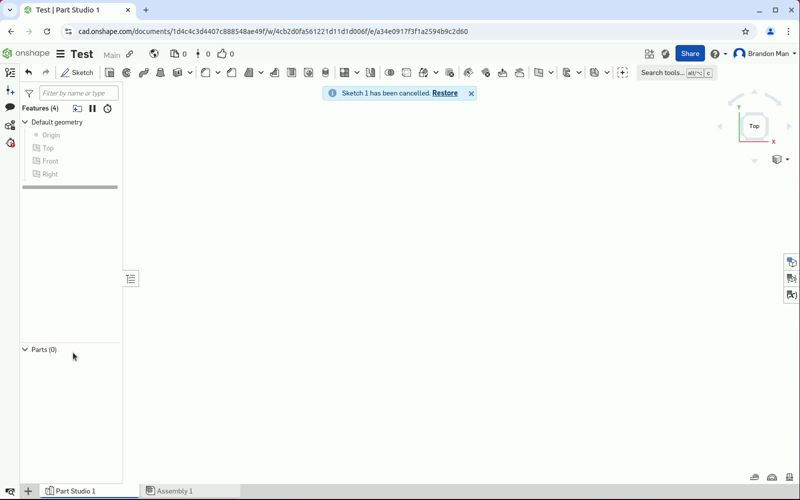
key(up)
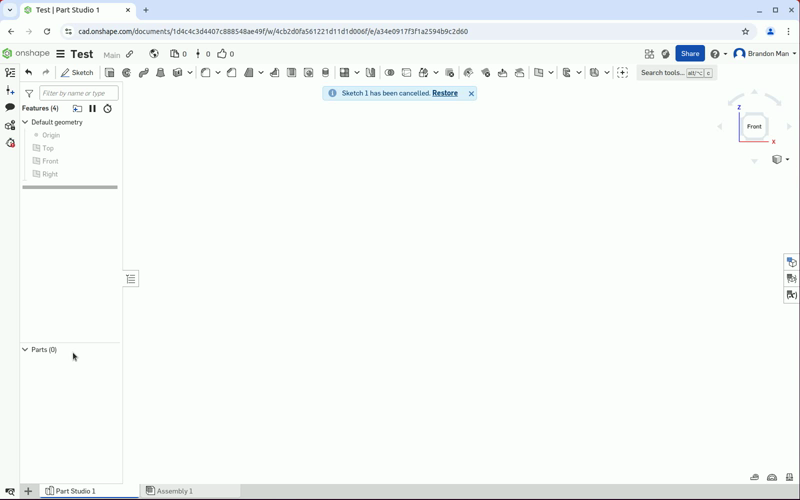
key_up(shift)
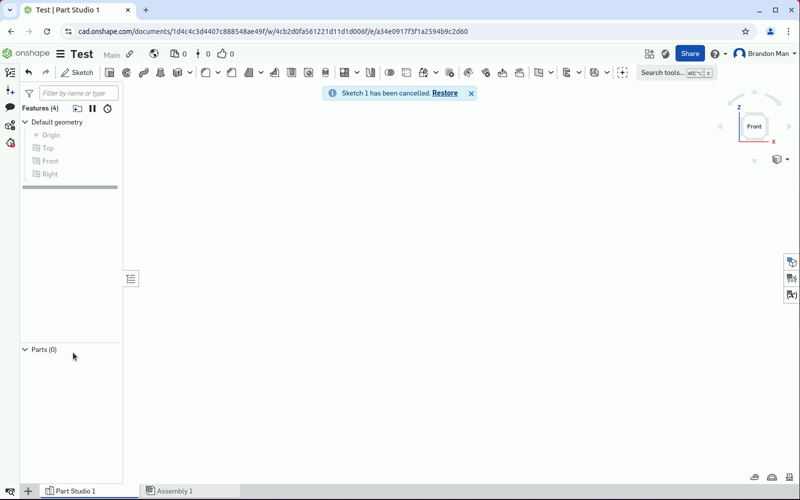
mouse_move(73, 352)
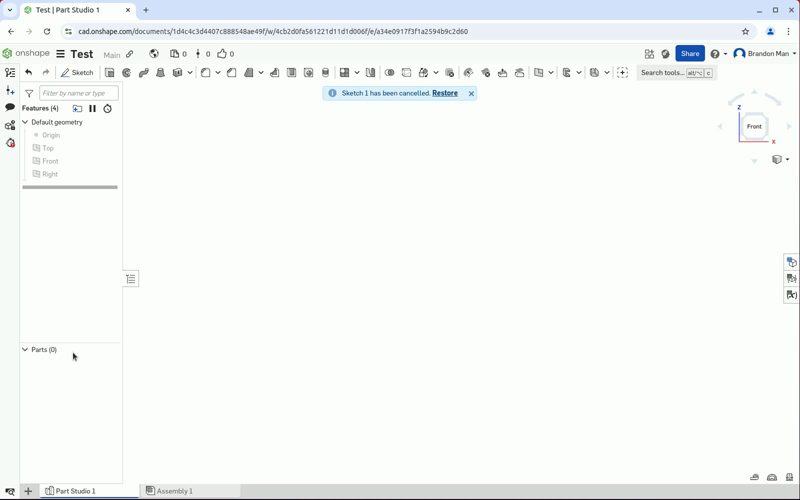
key(shift+y)
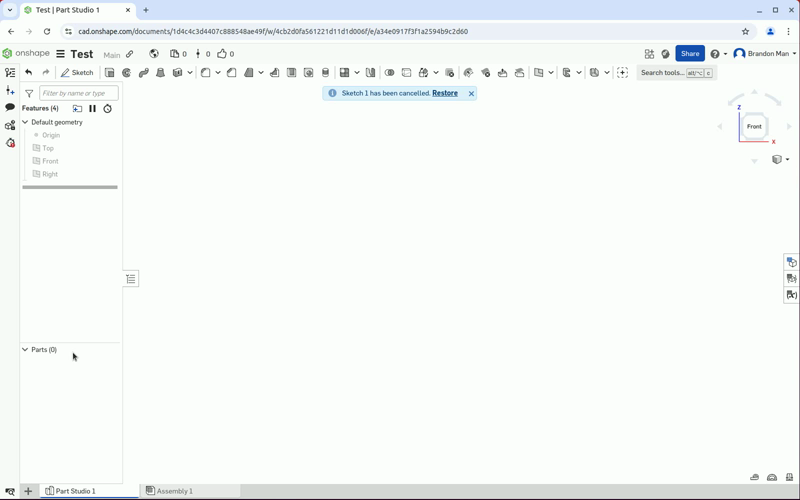
key(shift+s)
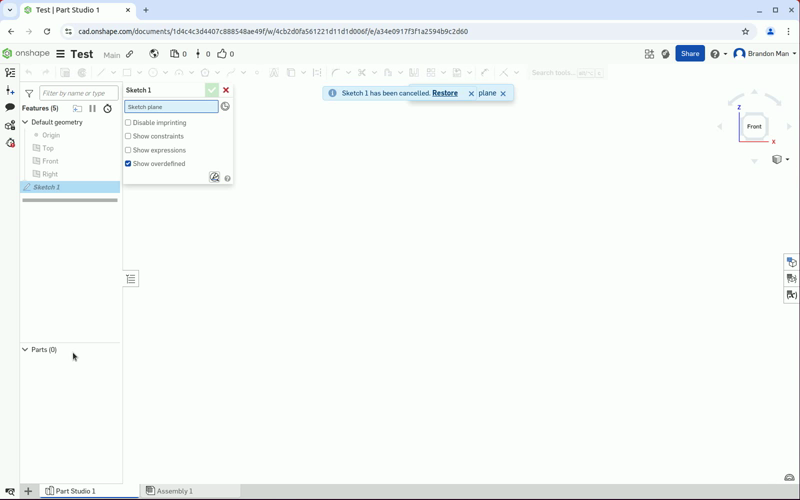
mouse_move(73, 163)
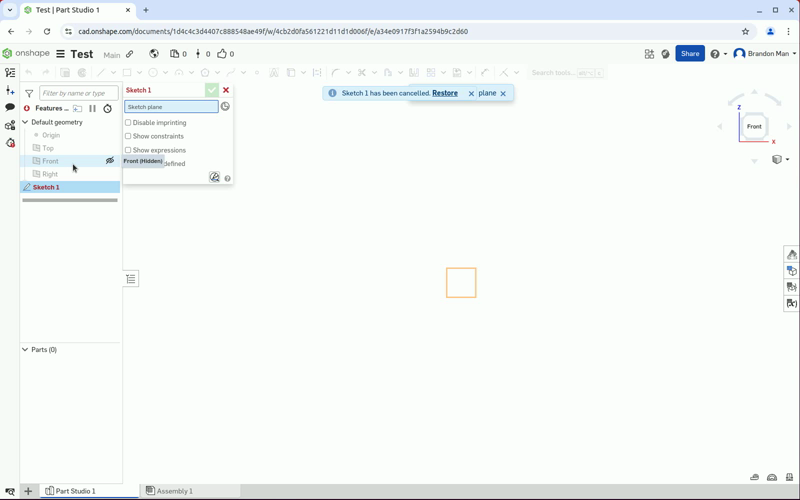
click(73, 163)
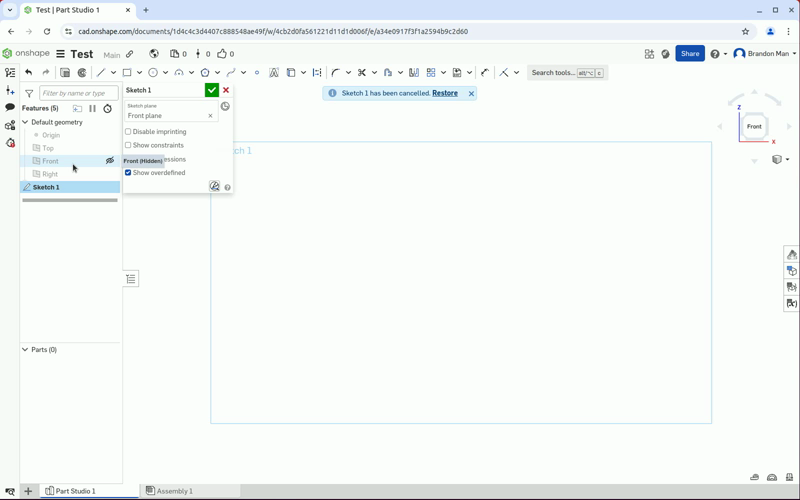
mouse_move(73, 352)
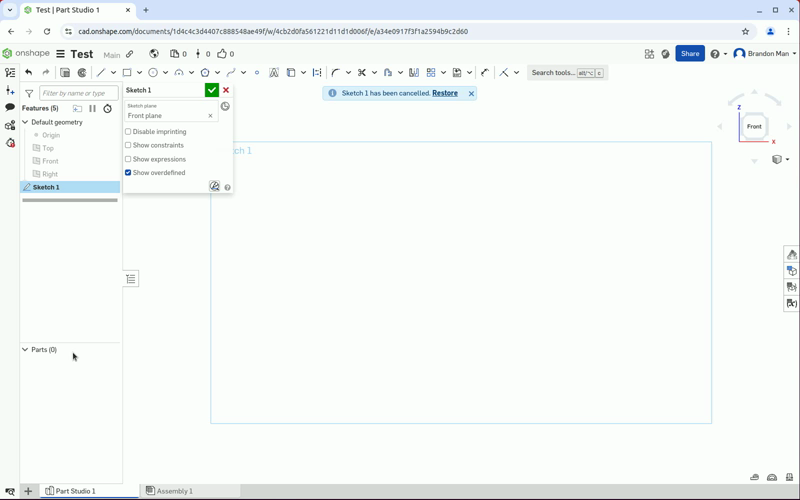
key(y)
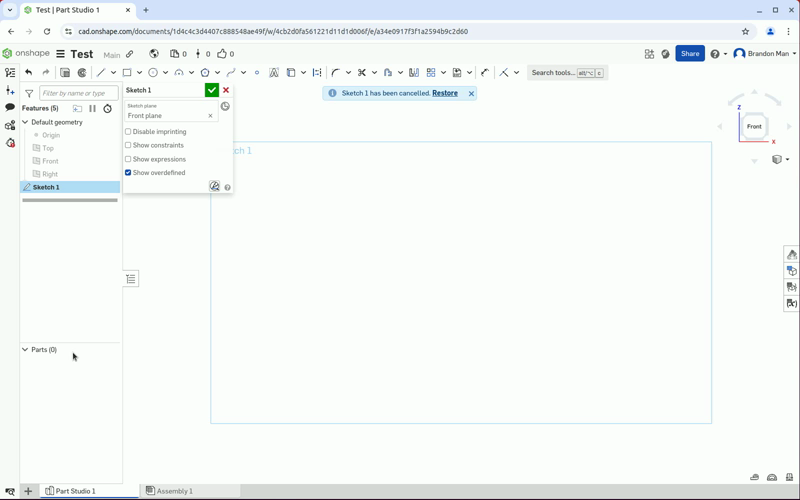
key(l)
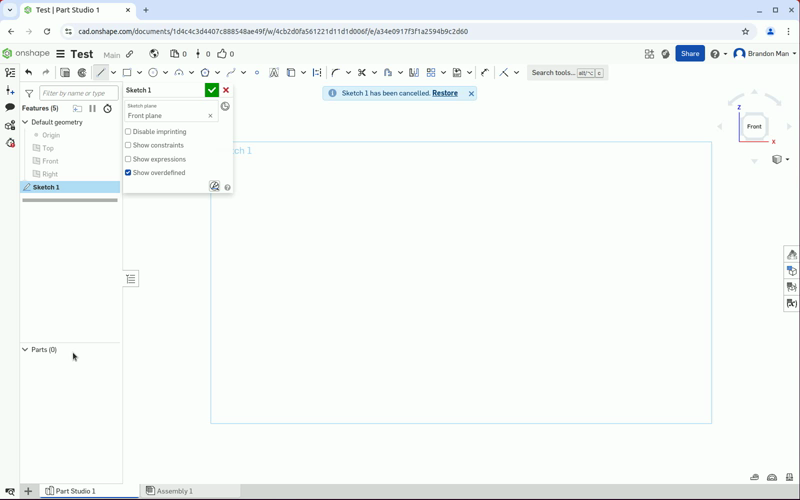
key_down(shift)
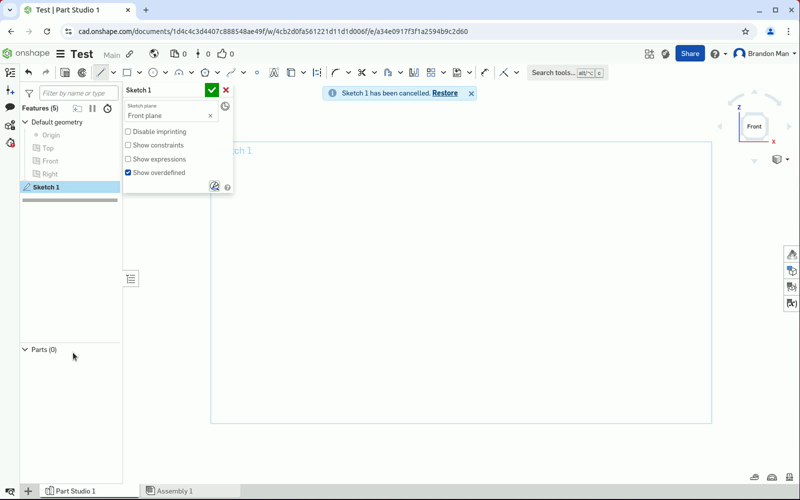
mouse_move(460, 282)
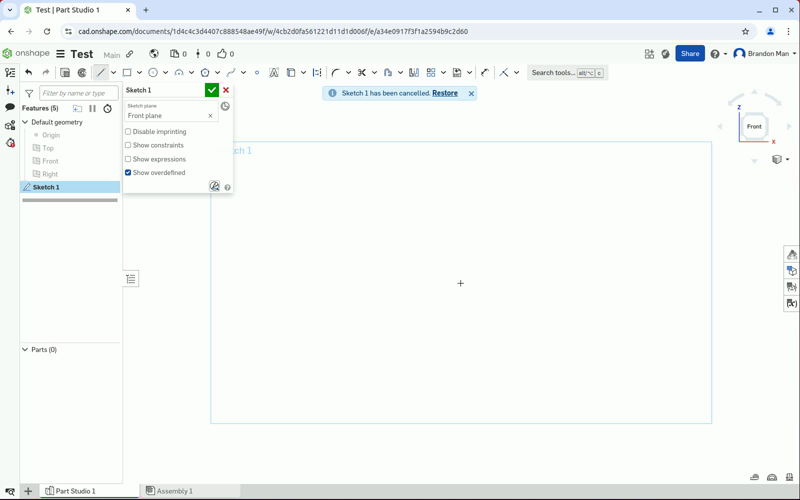
click(460, 282)
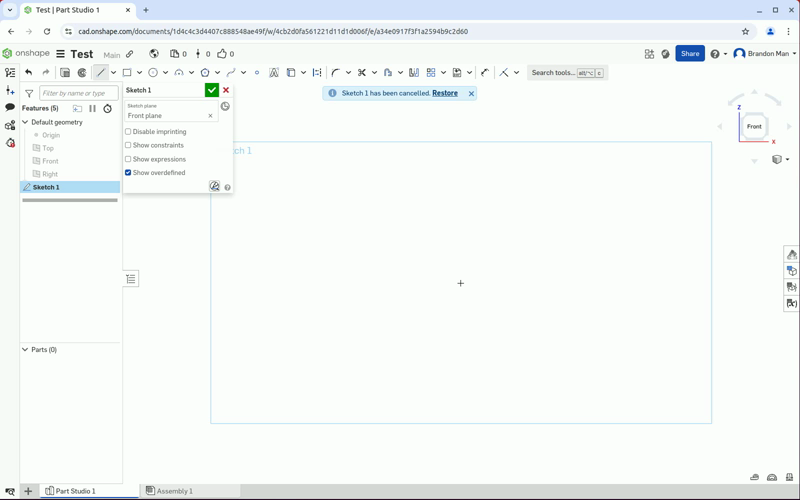
key_up(shift)
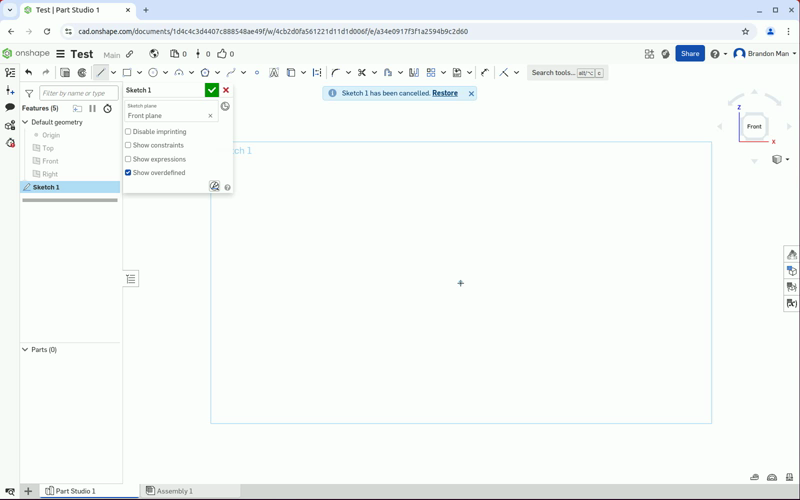
key_down(shift)
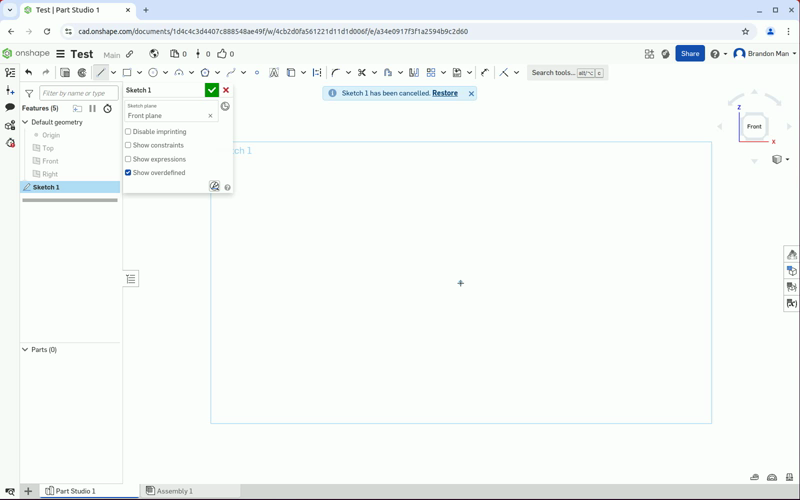
mouse_move(490, 282)
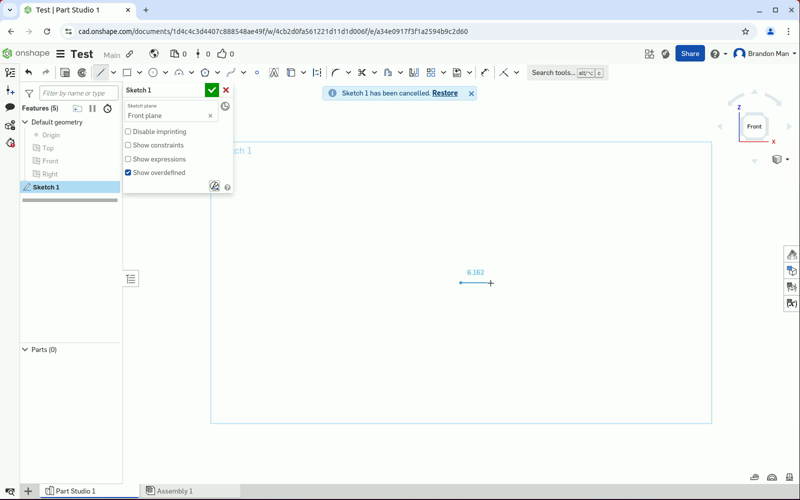
mouse_move(489, 282)
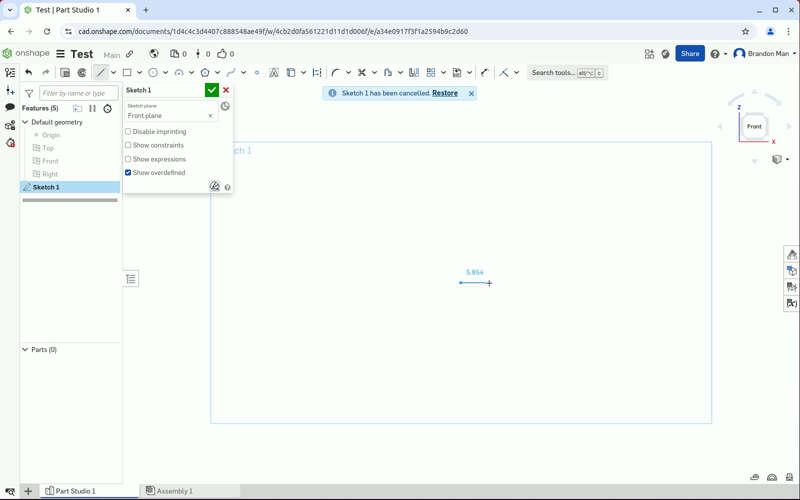
click(489, 282)
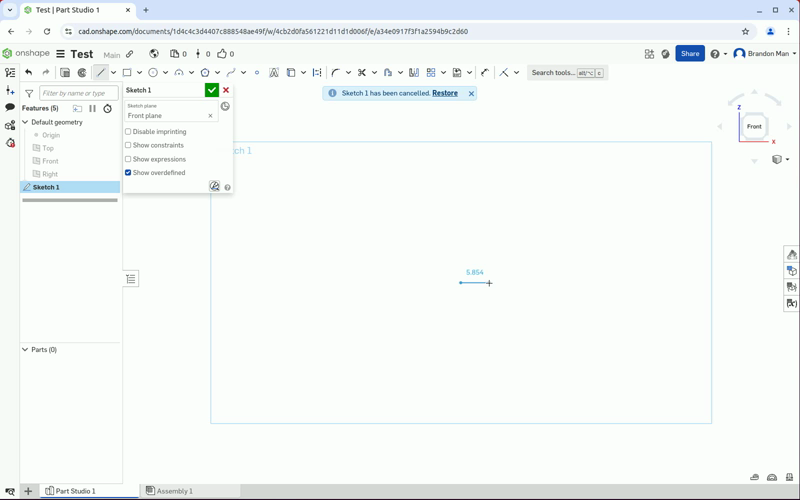
key_up(shift)
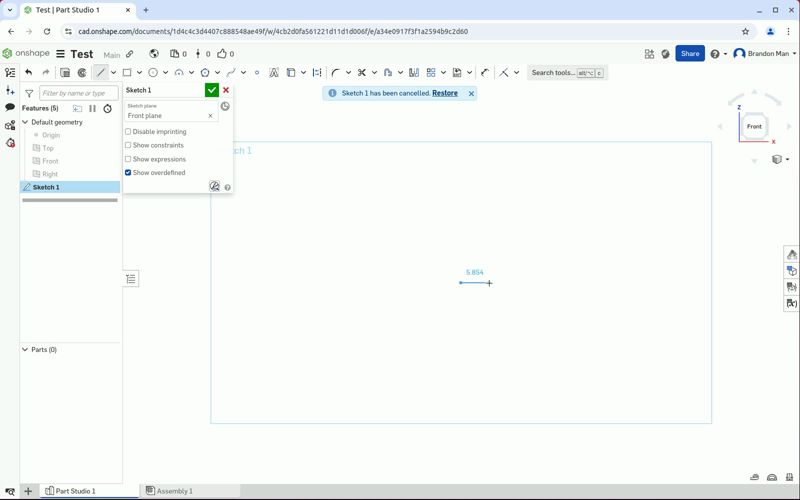
key_down(shift)
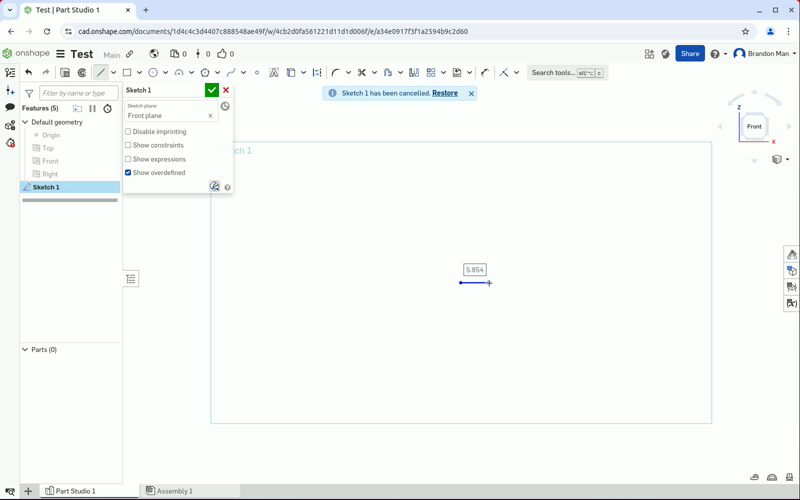
mouse_move(489, 170)
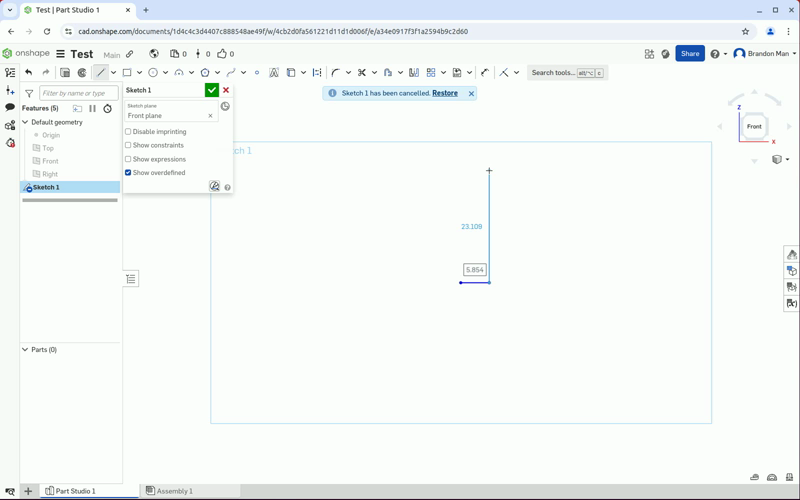
click(489, 170)
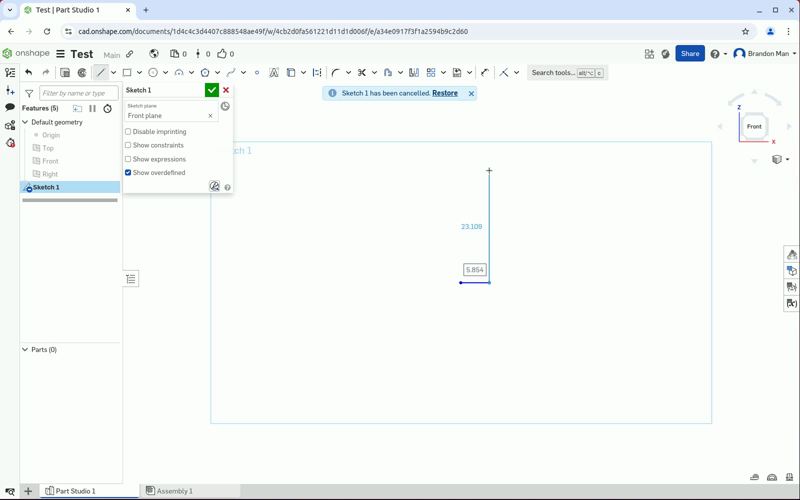
key_up(shift)
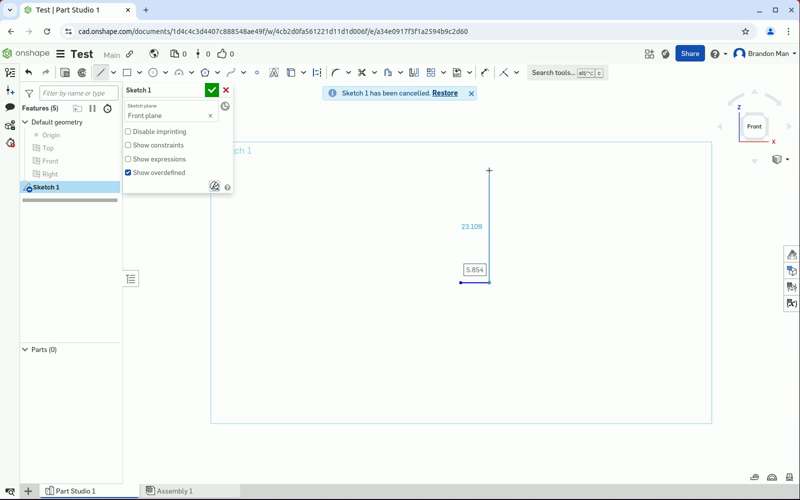
key_down(shift)
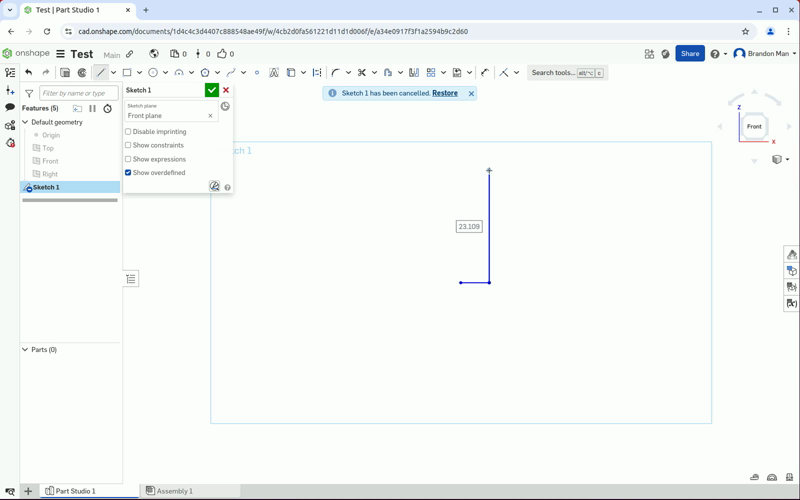
mouse_move(519, 170)
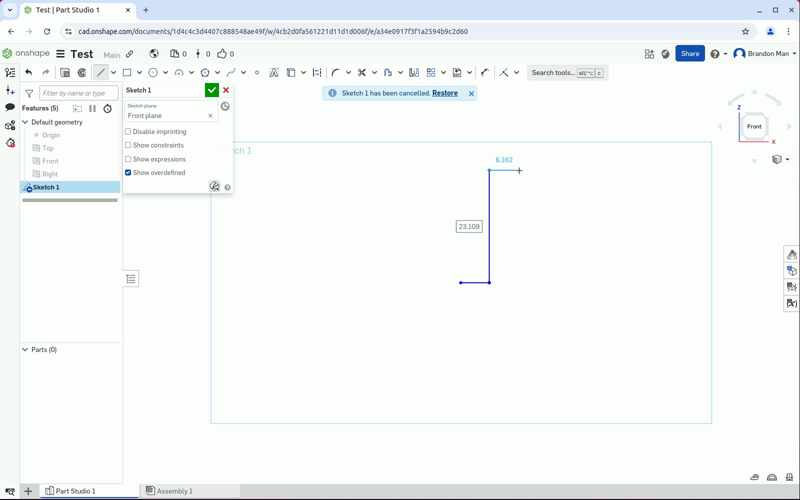
mouse_move(460, 170)
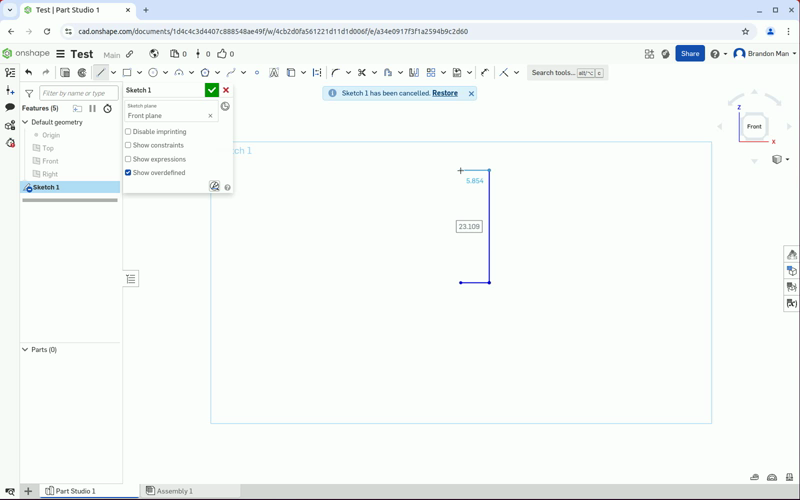
click(460, 170)
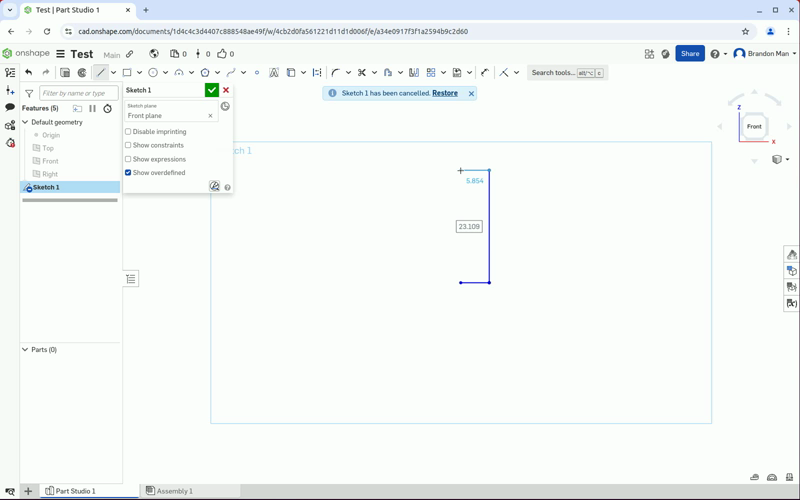
key_up(shift)
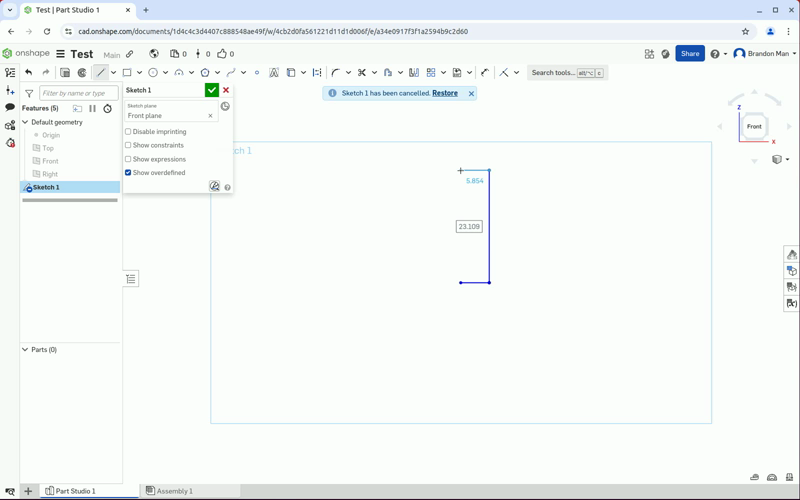
key_down(shift)
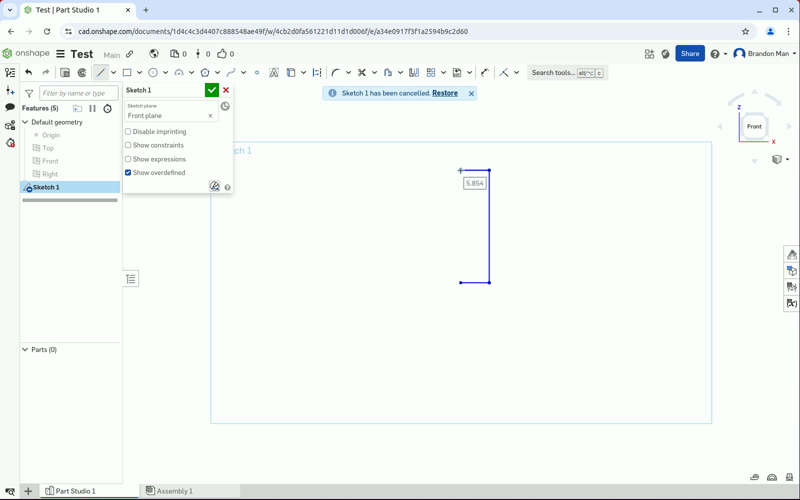
mouse_move(460, 282)
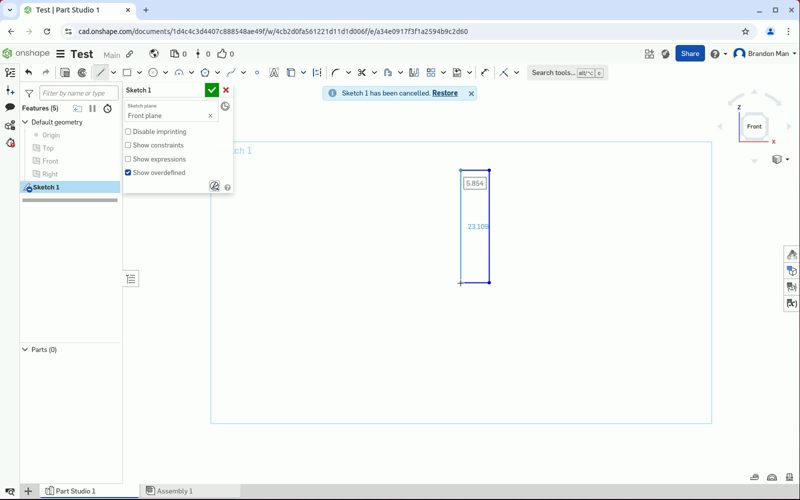
key_up(shift)
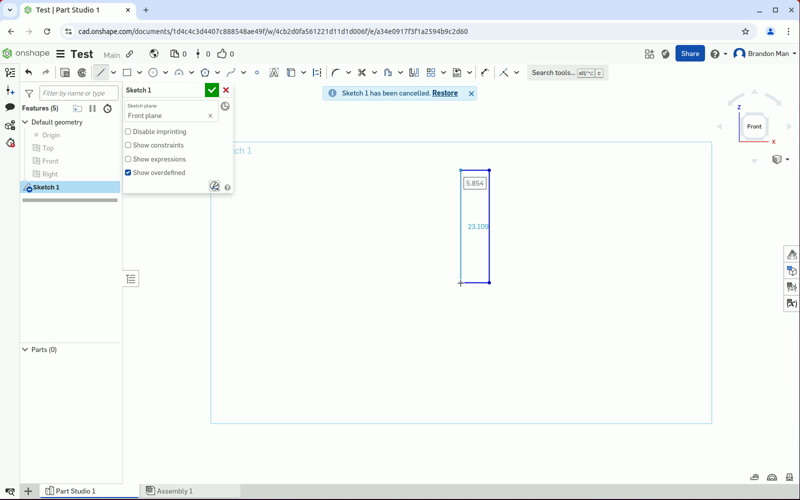
click(460, 282)
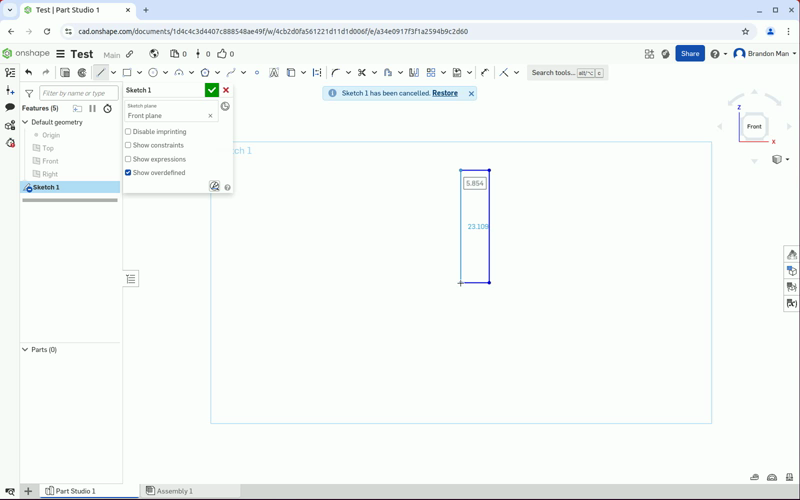
key(esc)
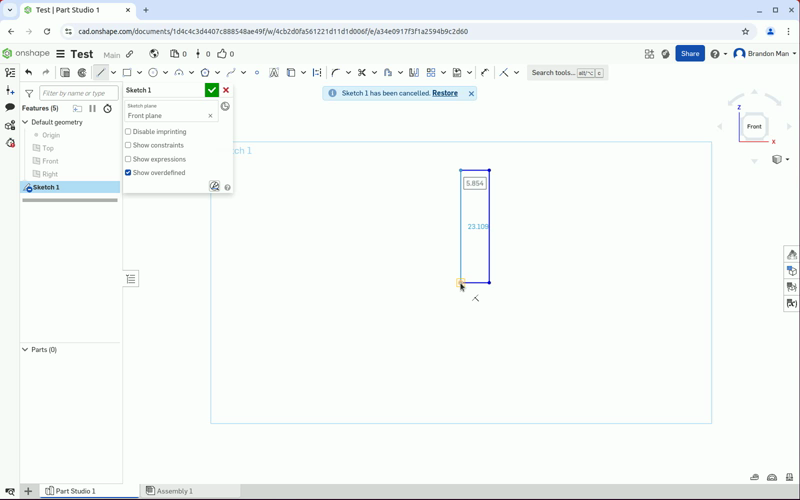
mouse_move(477, 182)
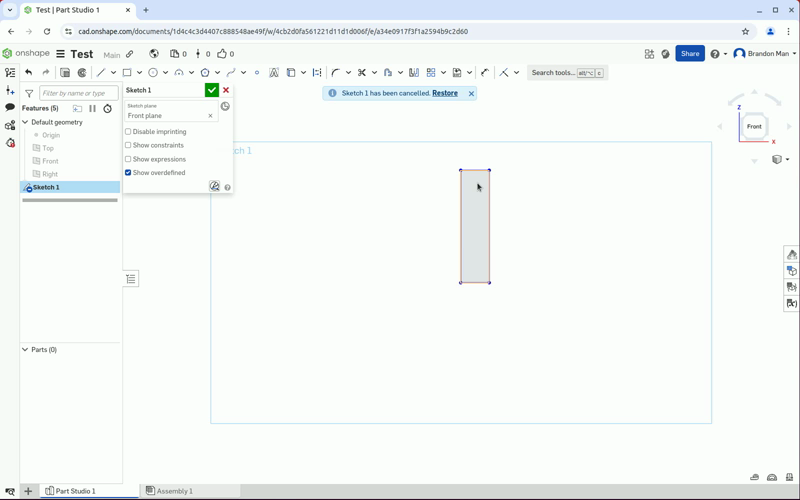
click(477, 182)
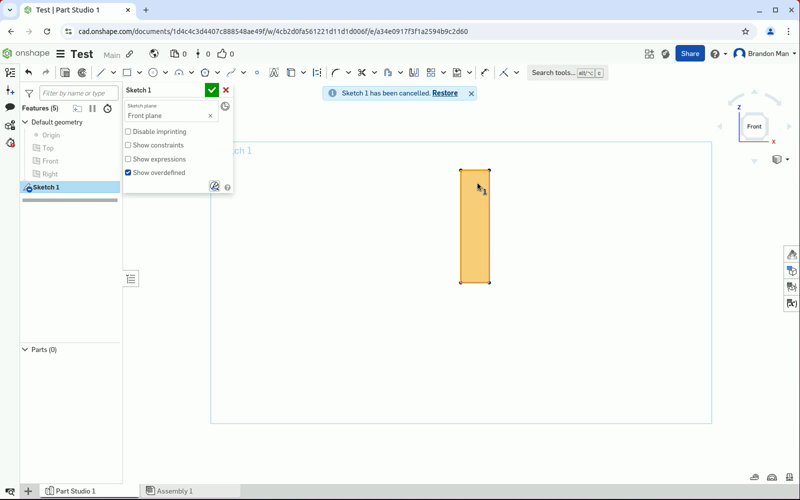
mouse_move(73, 352)
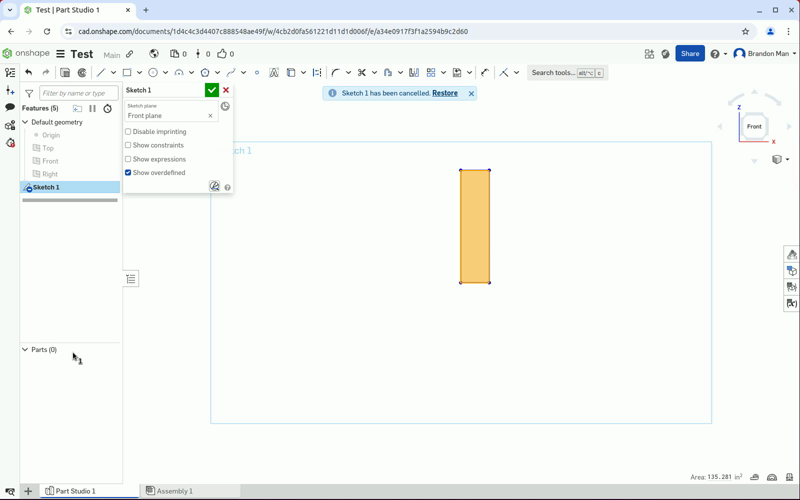
key(shift+y)
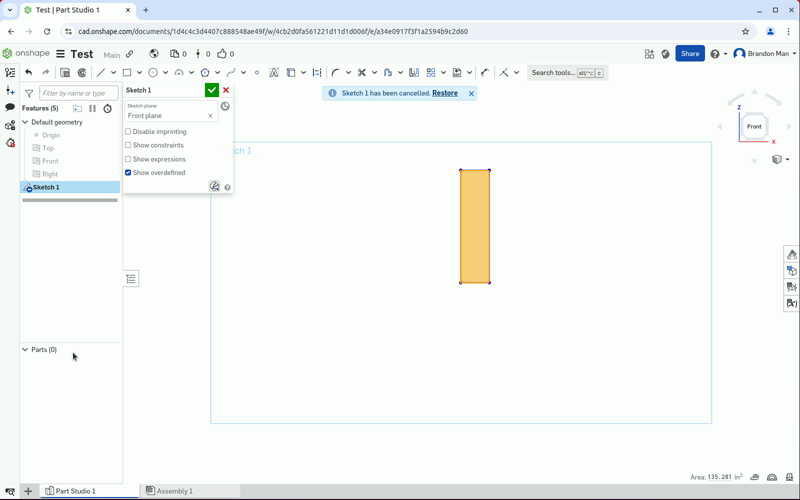
key(shift+e)
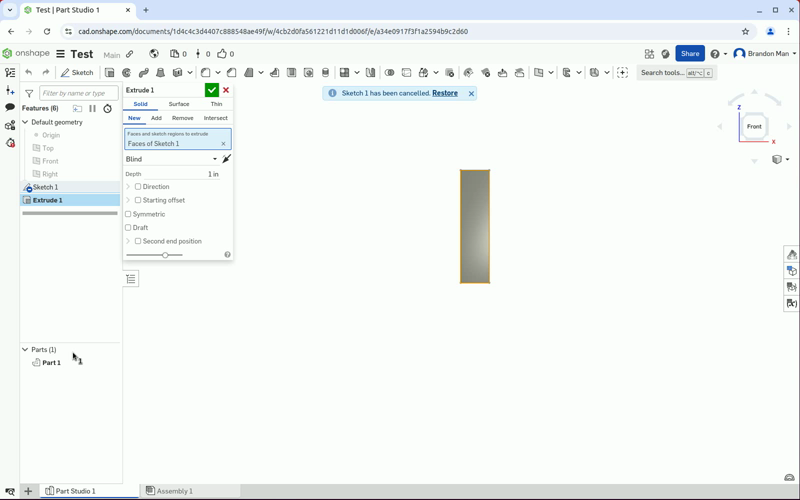
mouse_move(143, 106)
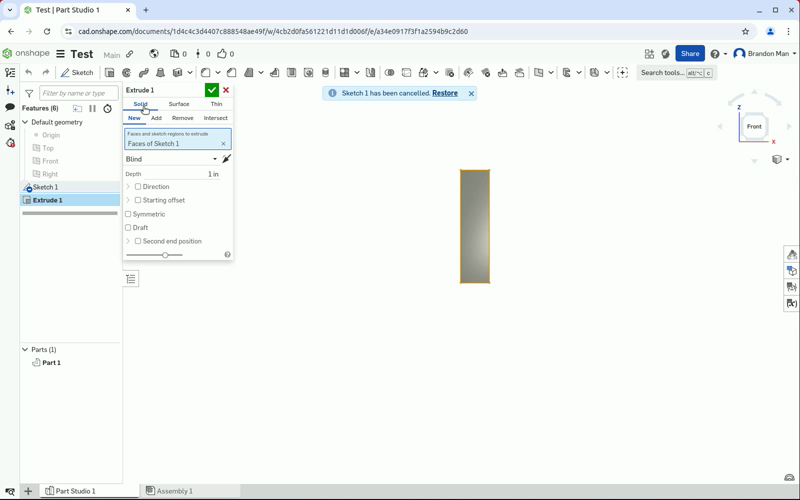
click(143, 106)
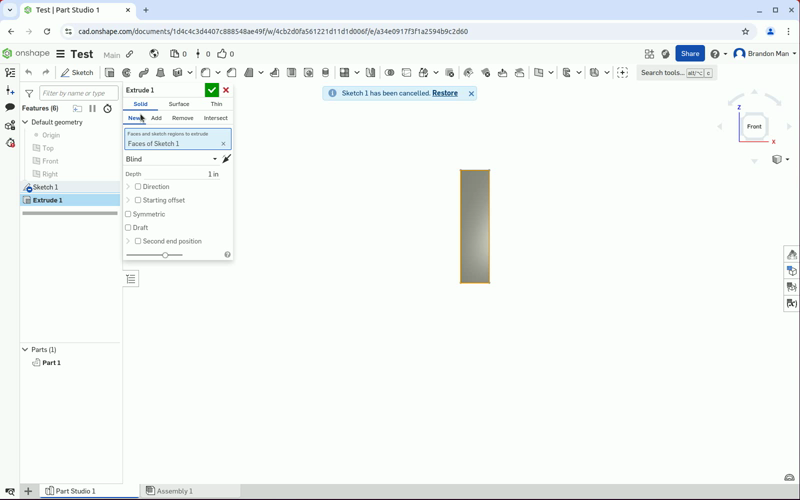
mouse_move(137, 120)
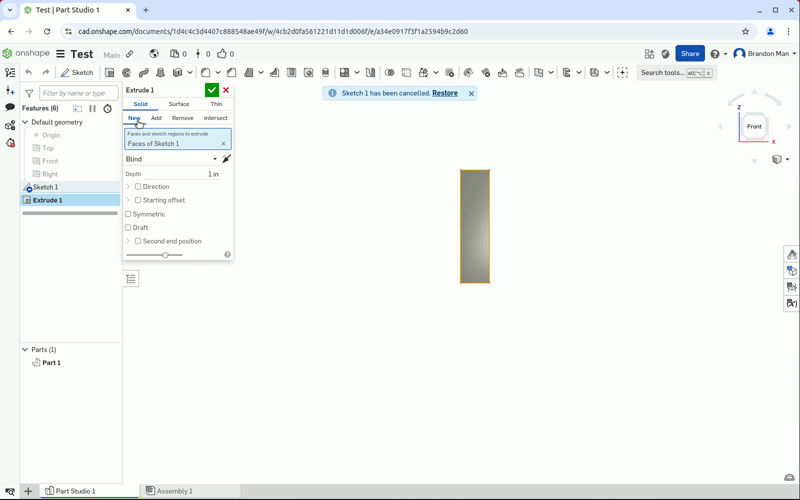
click(137, 120)
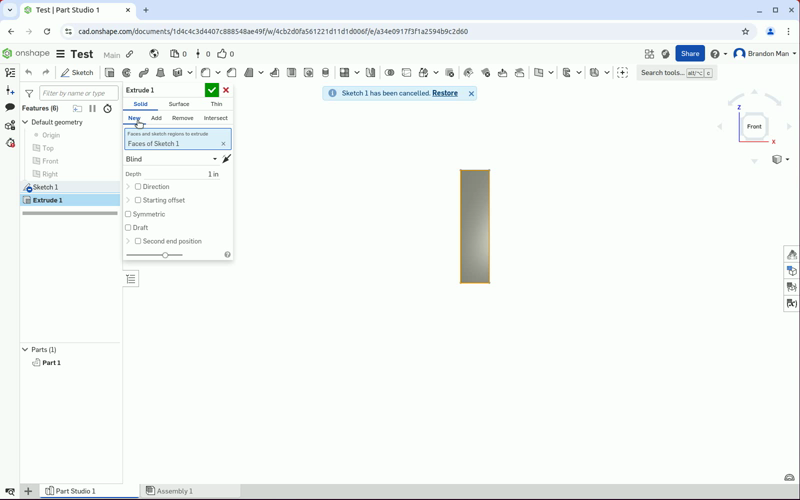
key(tab, 4)
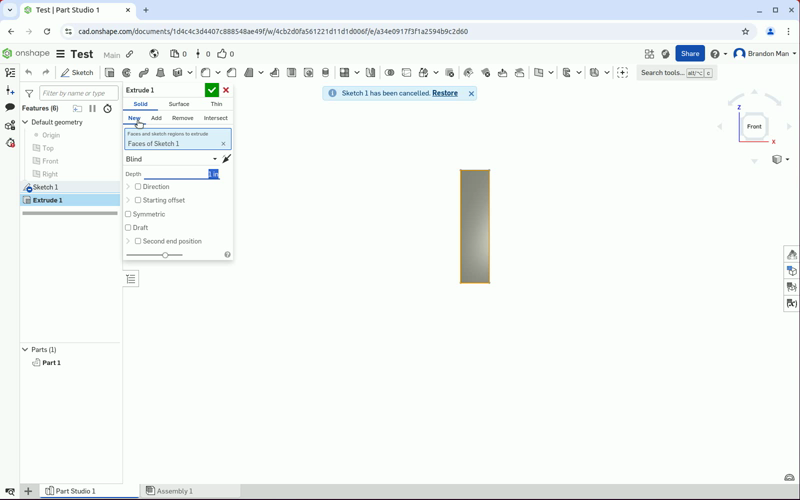
text(0.963)
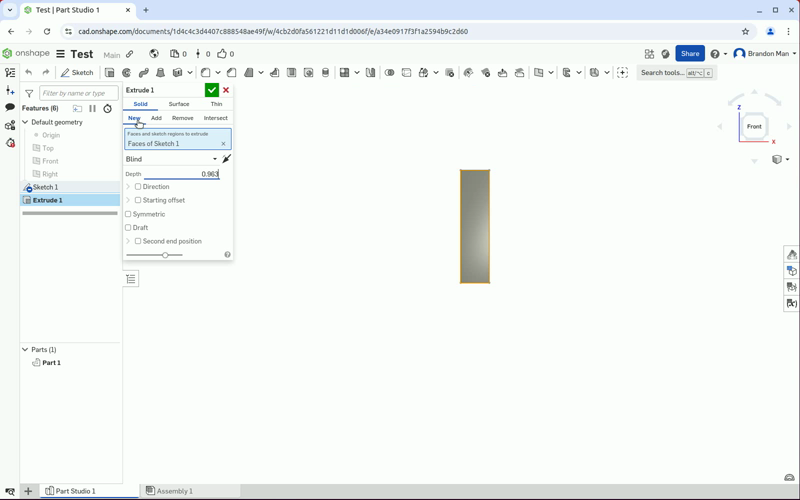
key(enter)
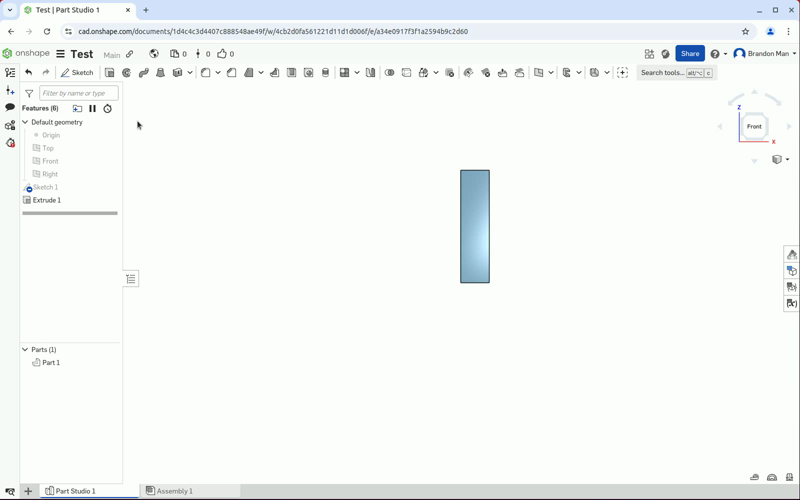
key(shift+h)
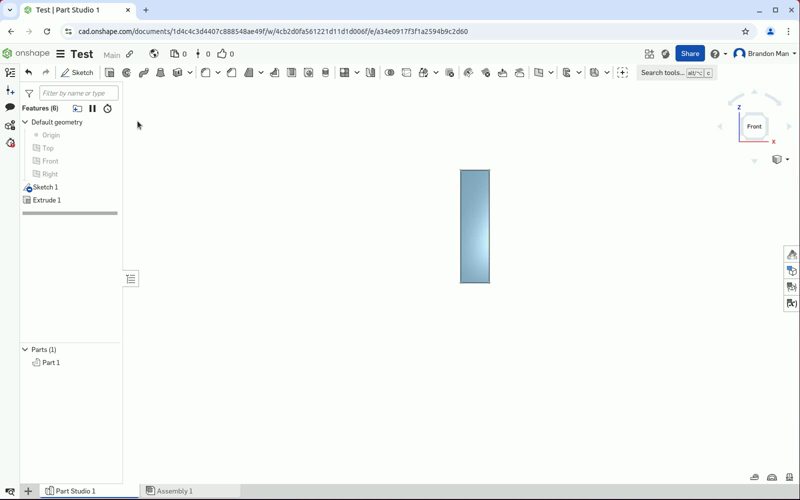
key(shift+h)
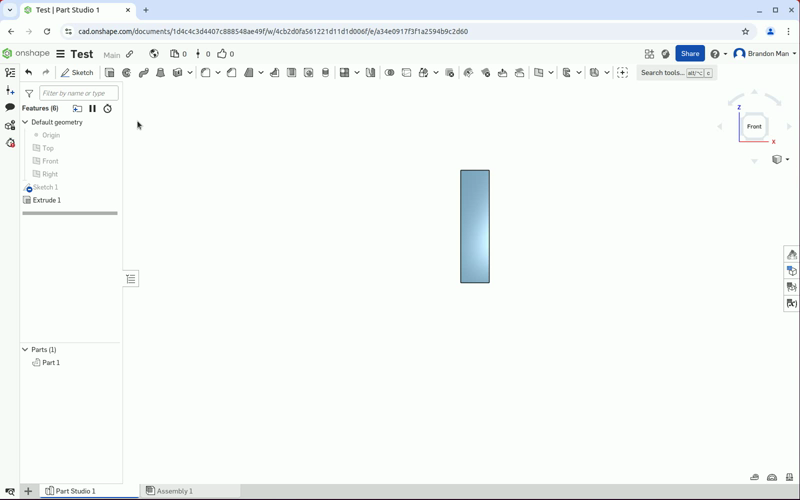
mouse_move(73, 189)
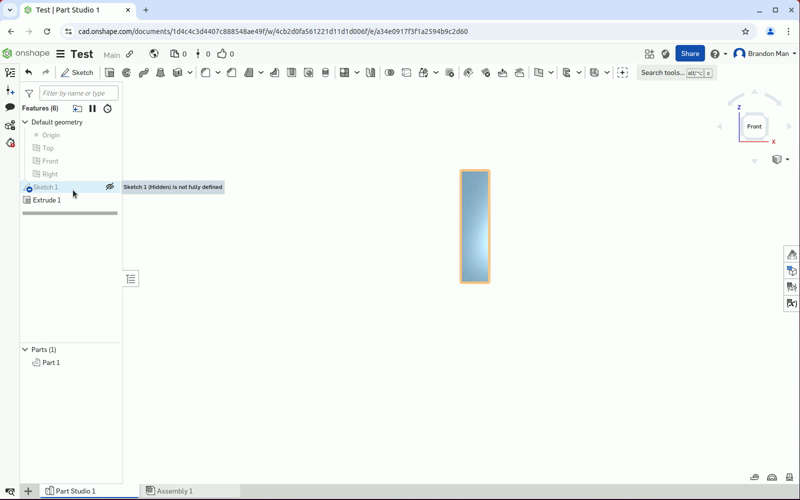
click(73, 189)
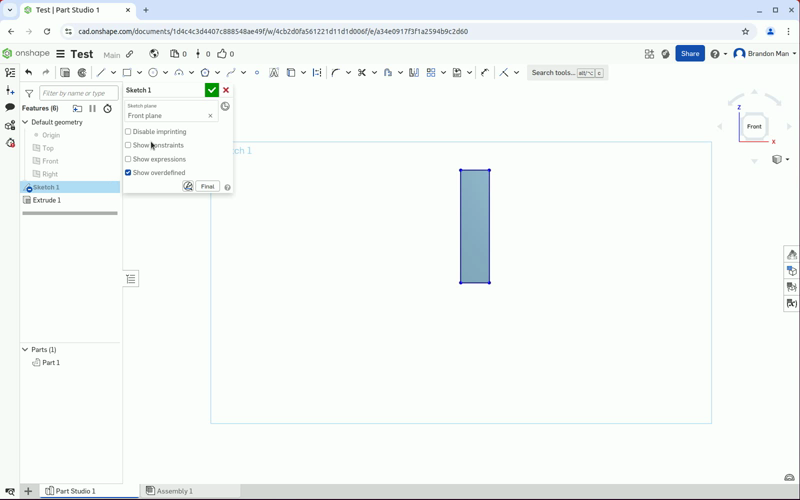
mouse_move(229, 92)
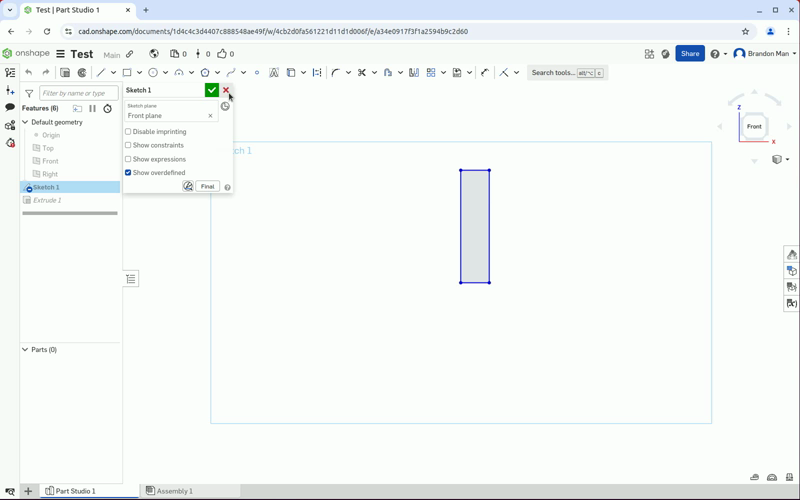
click(229, 92)
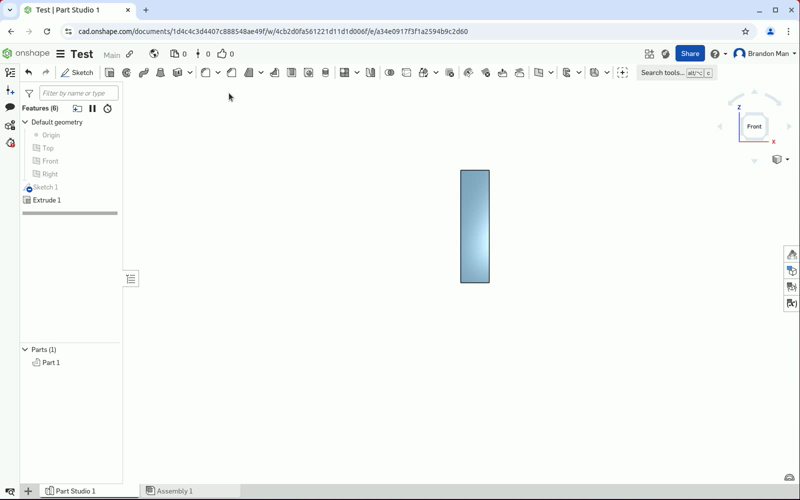
mouse_move(541, 75)
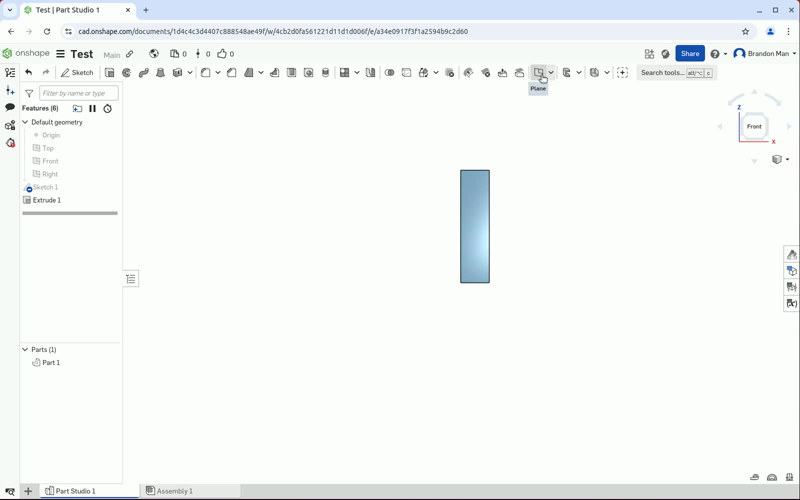
click(541, 75)
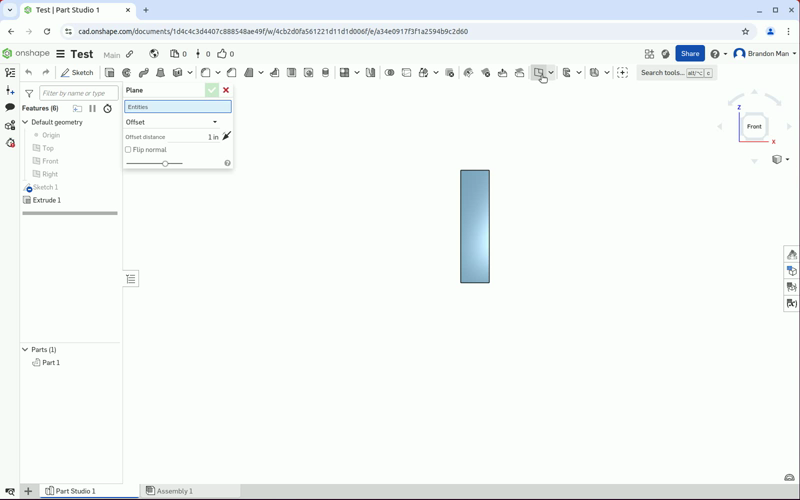
mouse_move(73, 163)
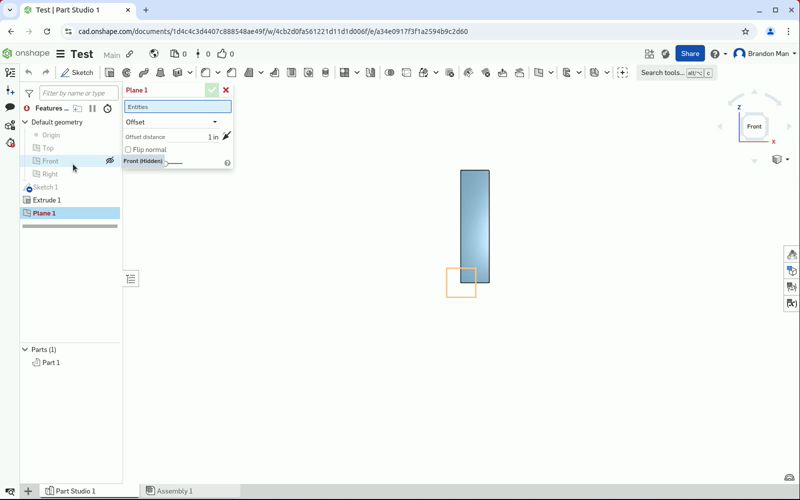
click(73, 163)
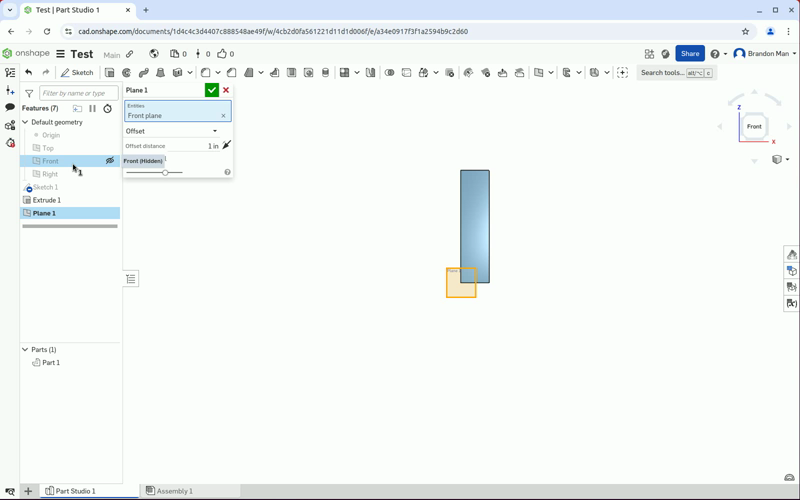
key(tab, 2)
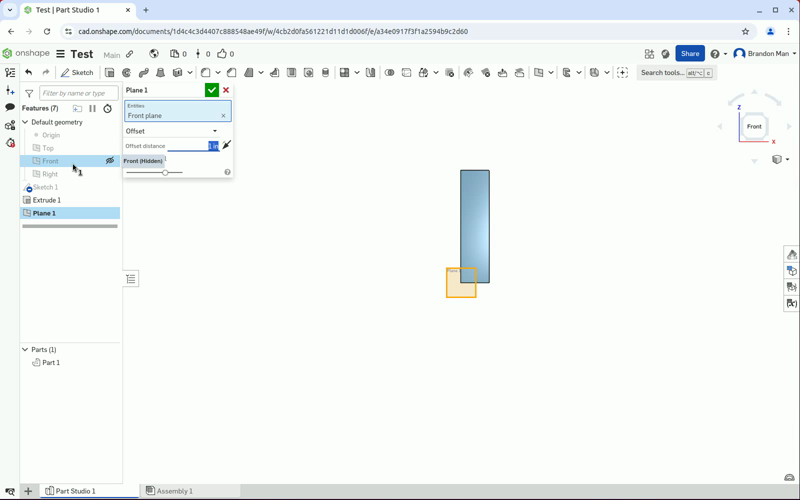
text(0.955)
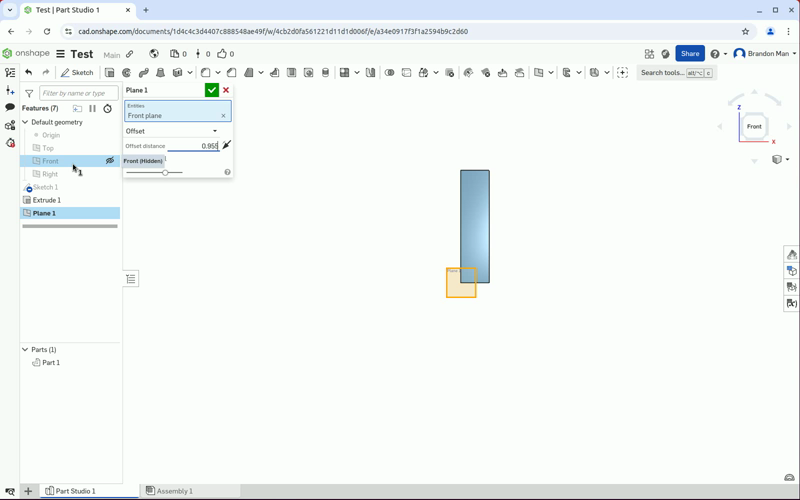
key(enter, 2)
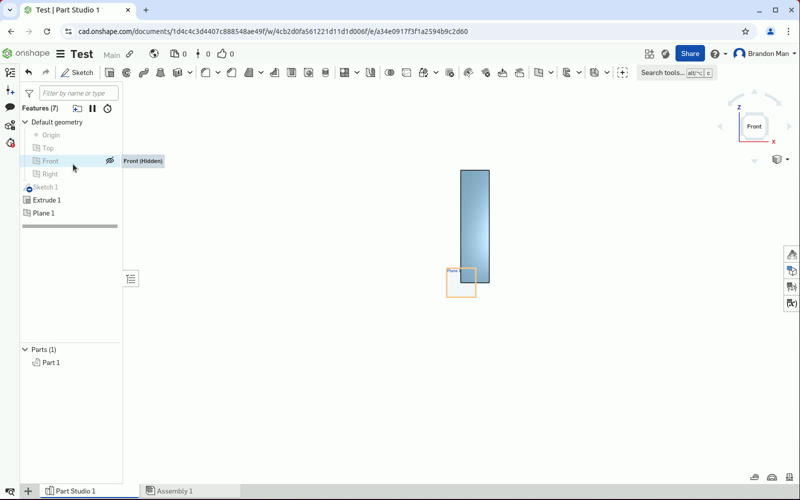
key(shift+s)
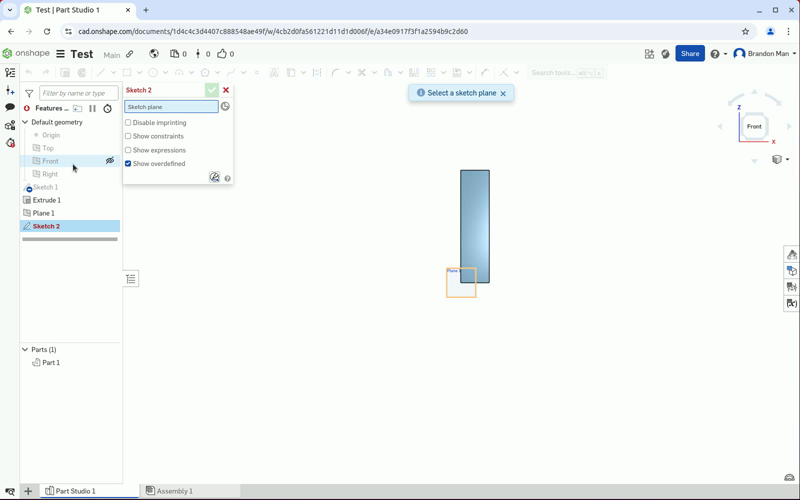
mouse_move(73, 215)
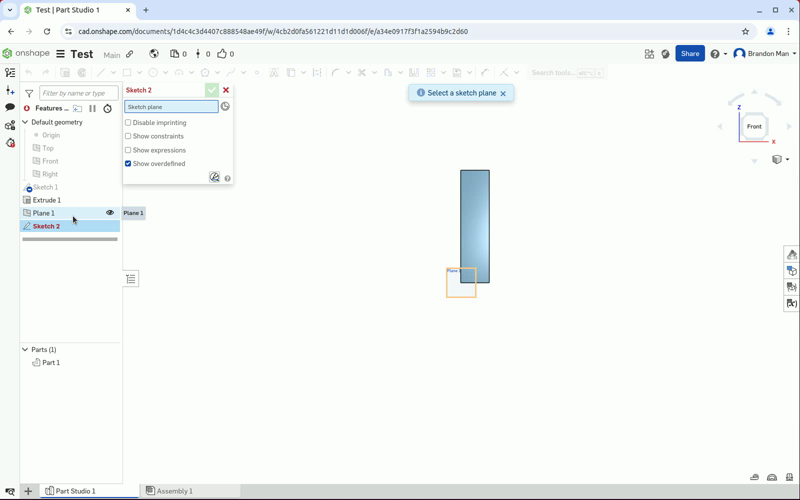
click(73, 215)
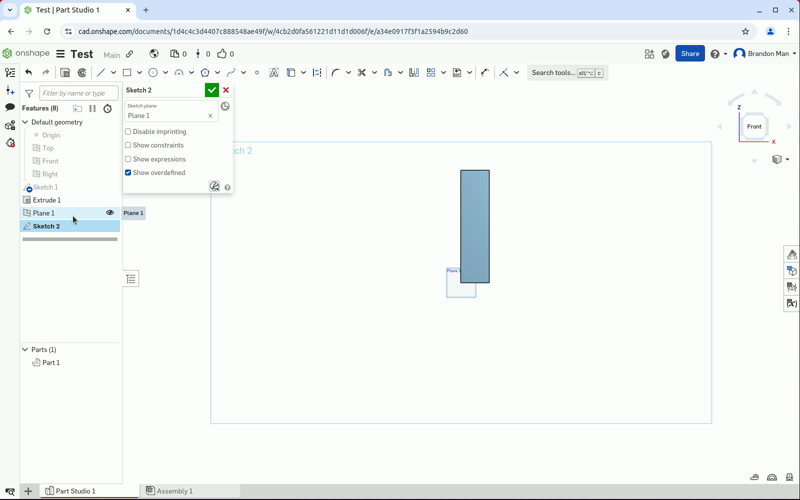
mouse_move(73, 352)
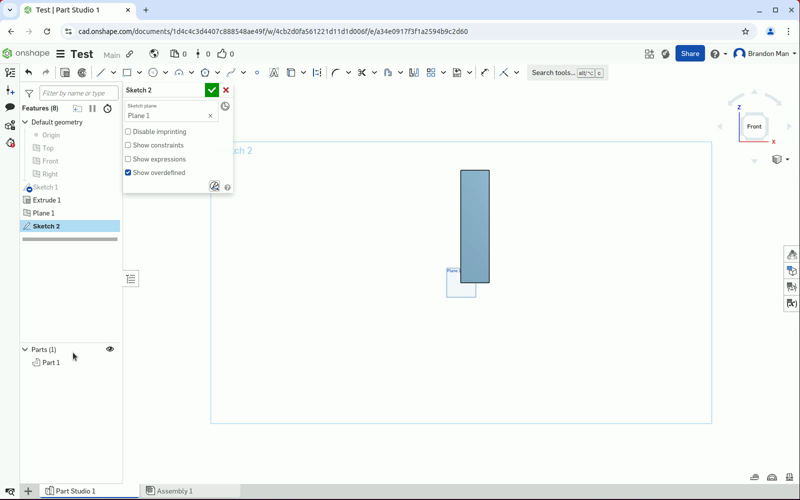
key(y)
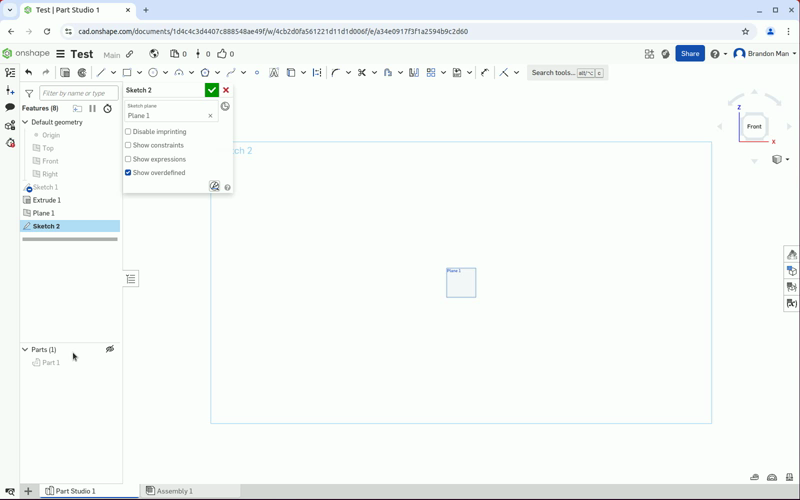
key(l)
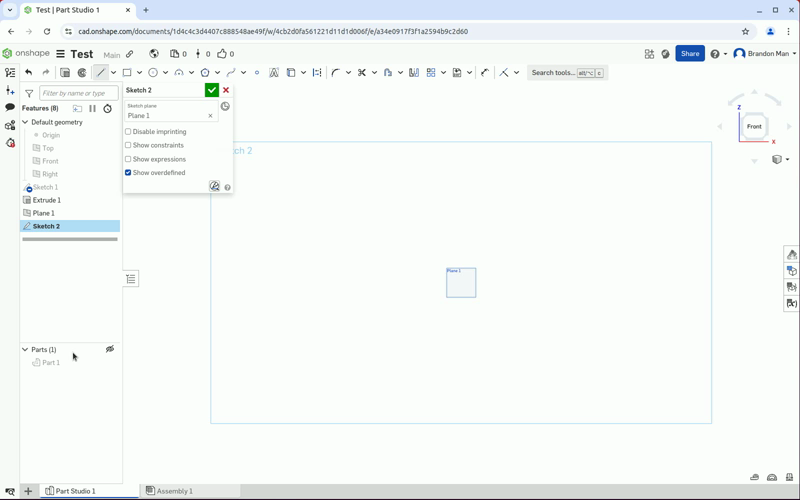
key_down(shift)
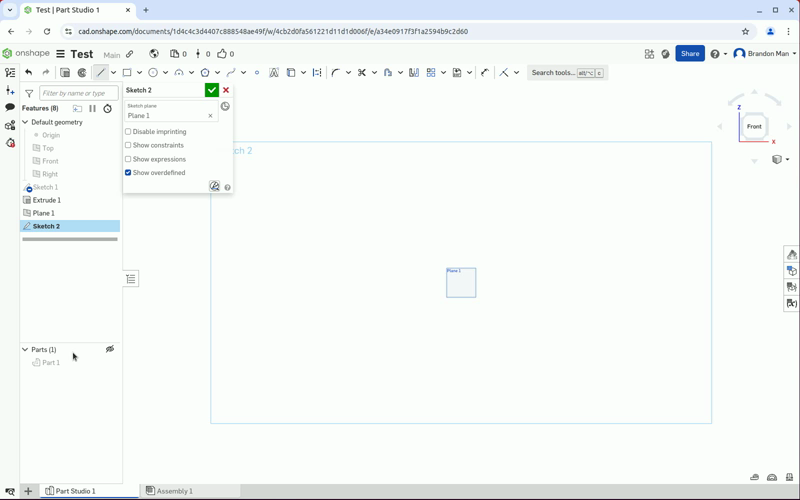
mouse_move(484, 182)
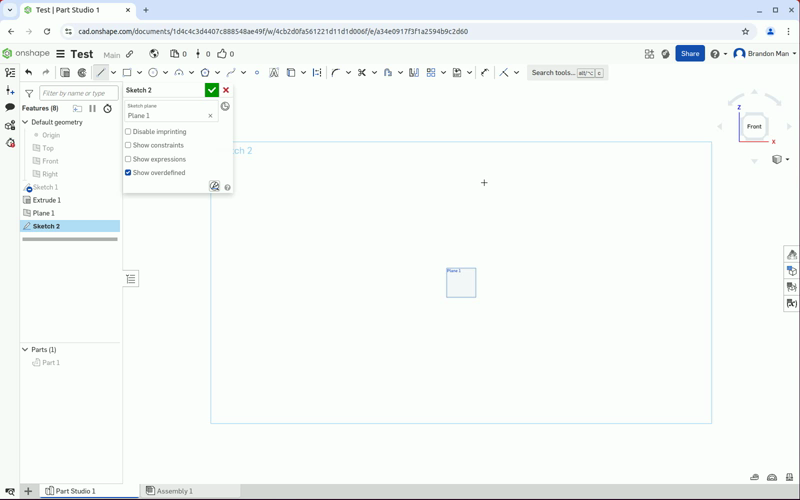
click(484, 182)
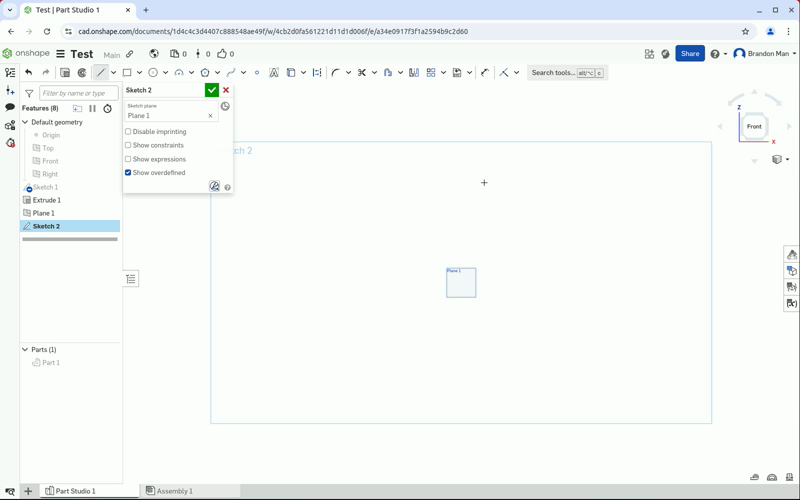
key_up(shift)
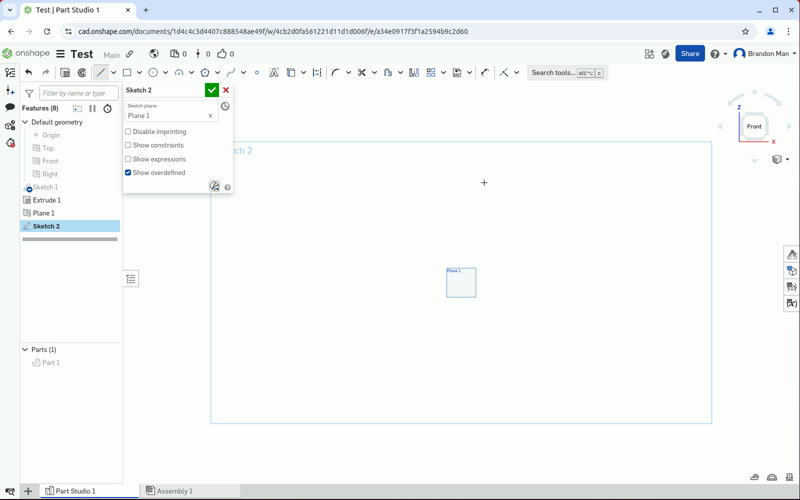
key_down(shift)
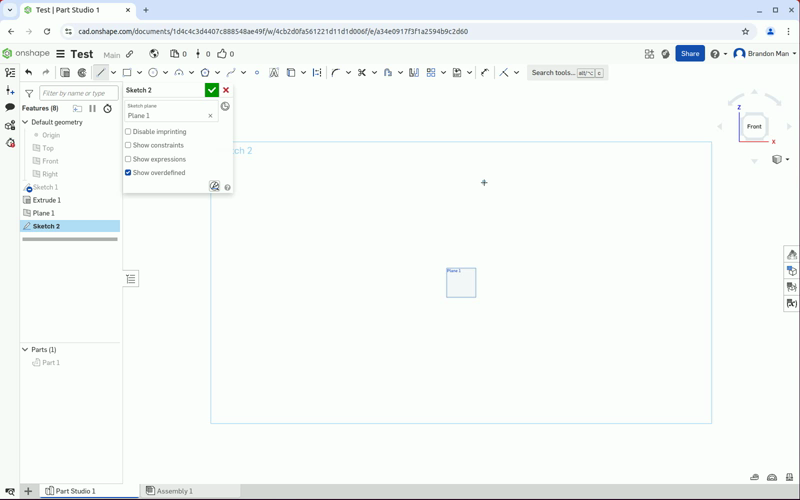
mouse_move(514, 182)
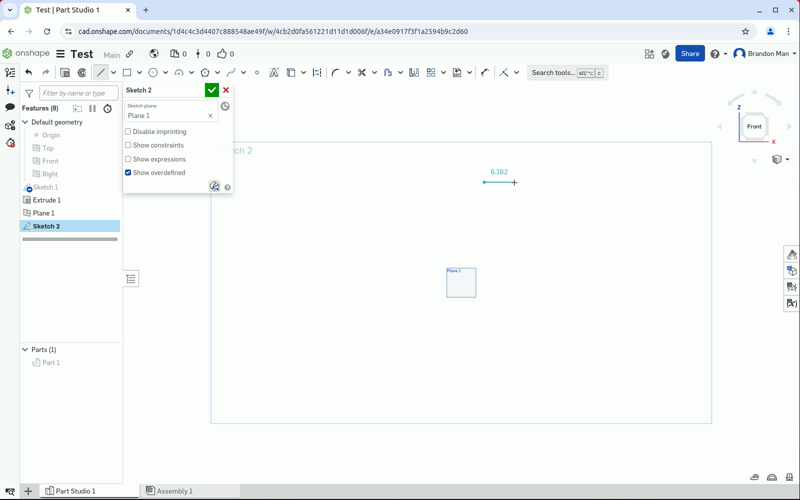
mouse_move(489, 182)
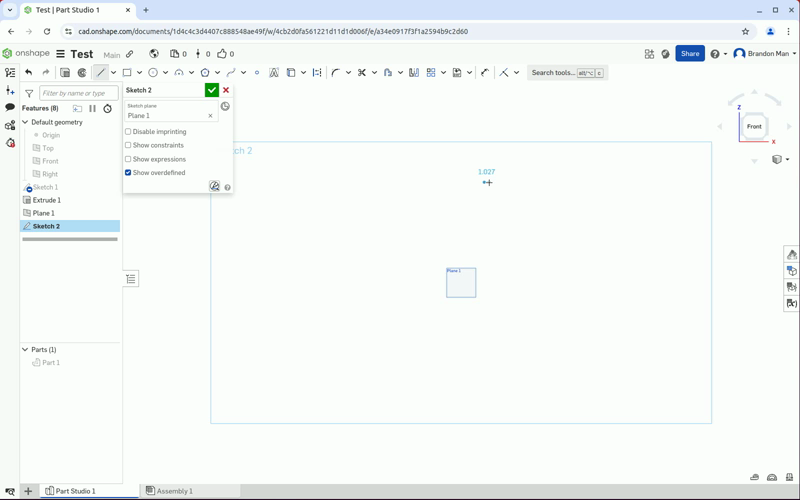
scroll(6)
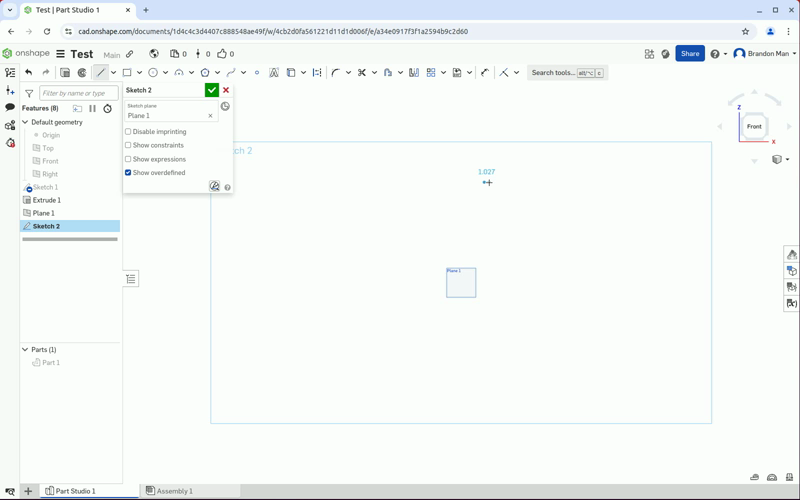
scroll(6)
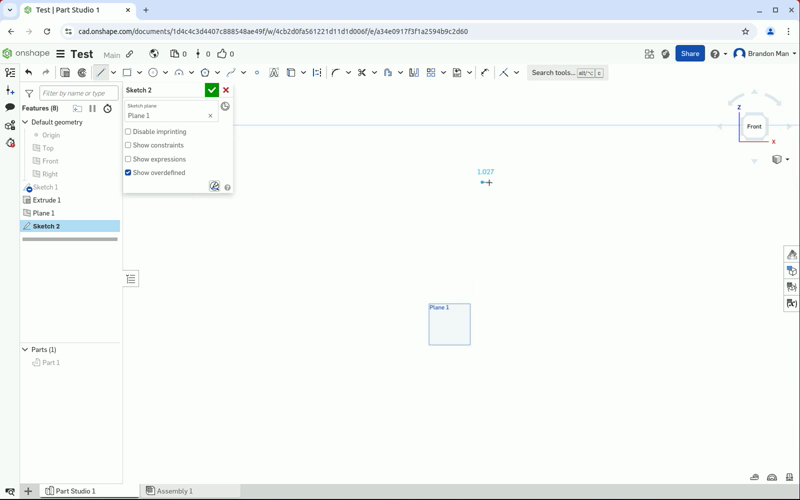
scroll(6)
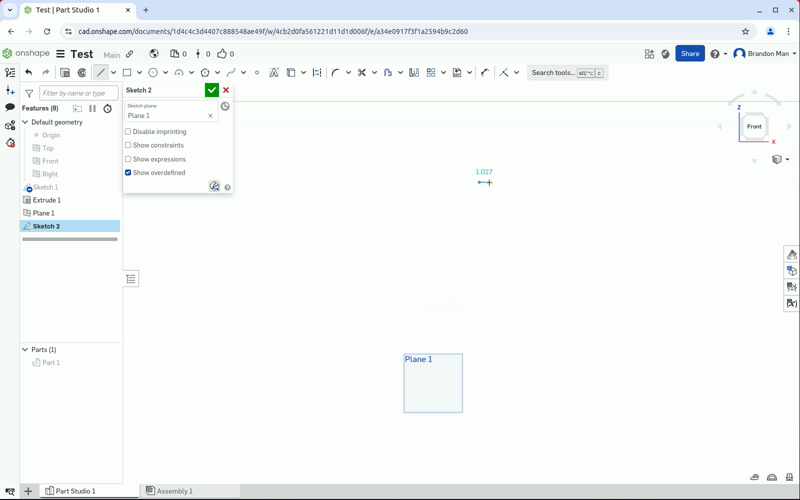
scroll(6)
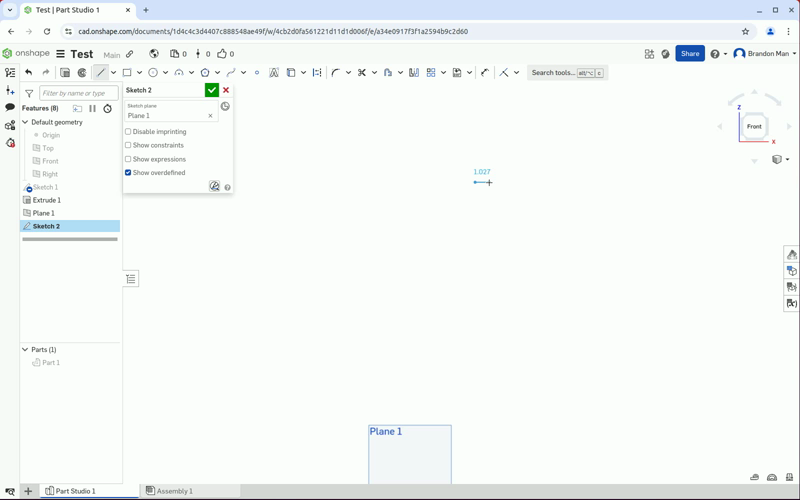
scroll(6)
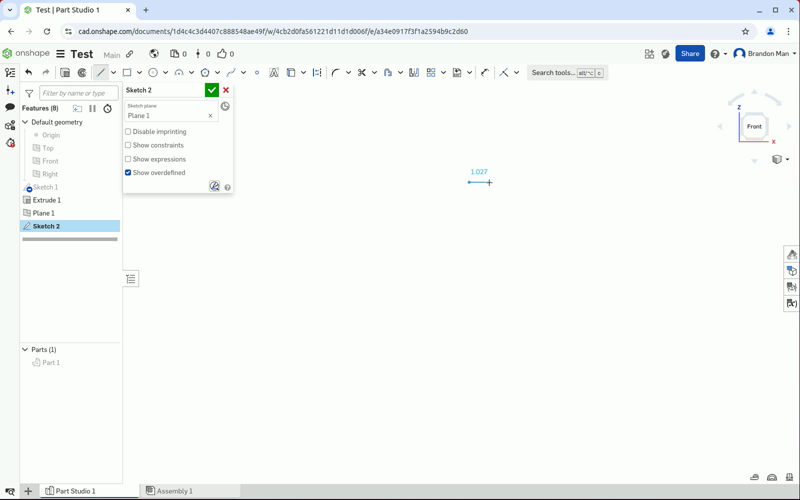
scroll(6)
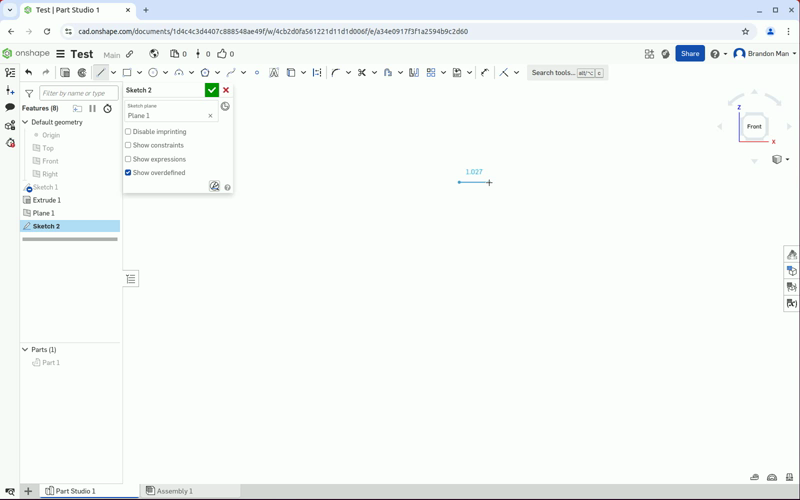
scroll(6)
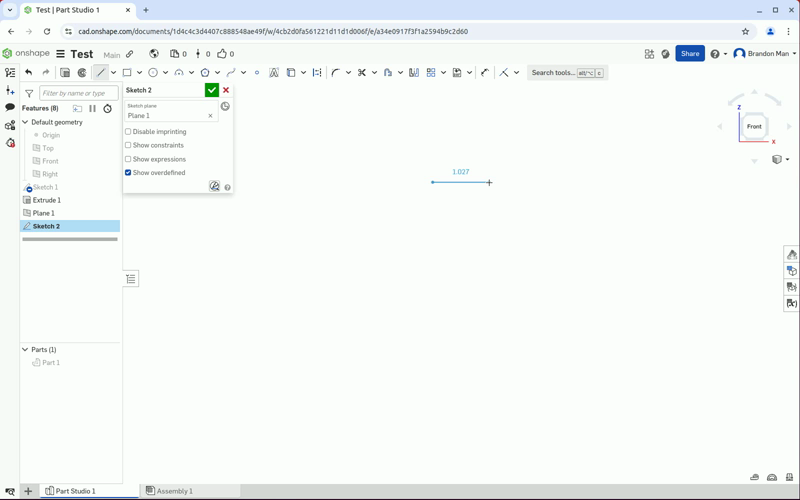
click(489, 182)
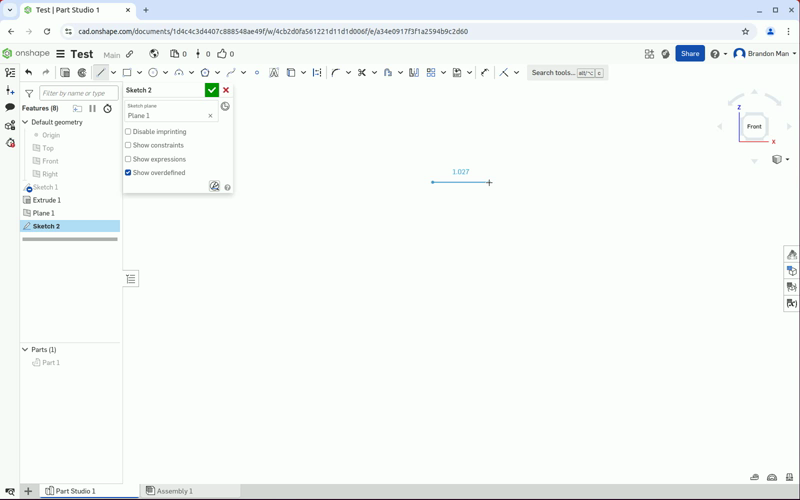
scroll(-6)
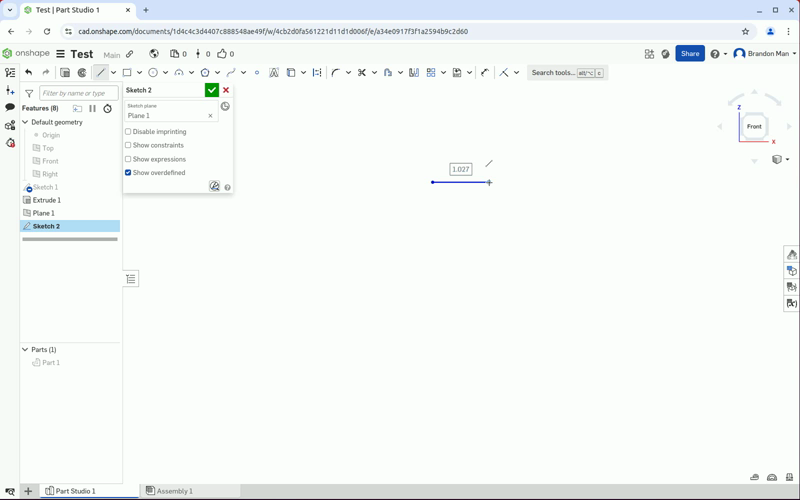
scroll(-6)
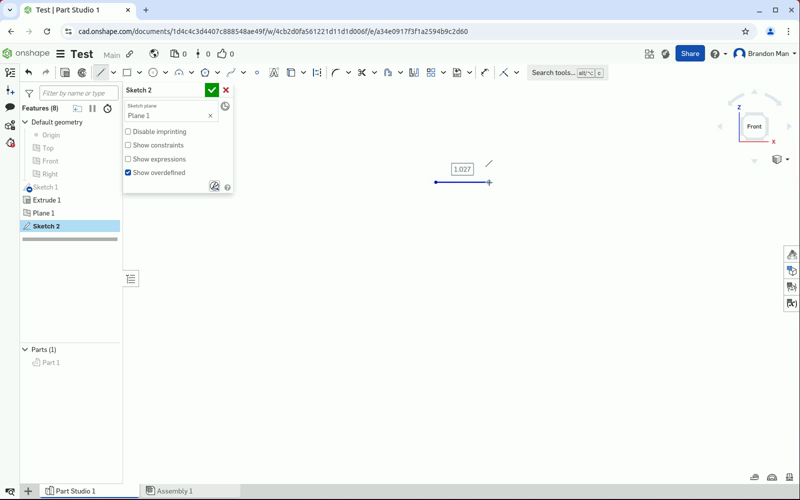
scroll(-6)
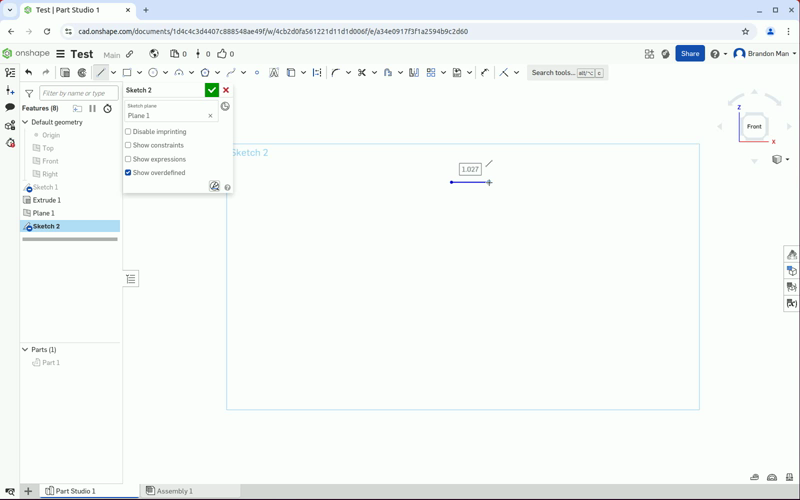
scroll(-6)
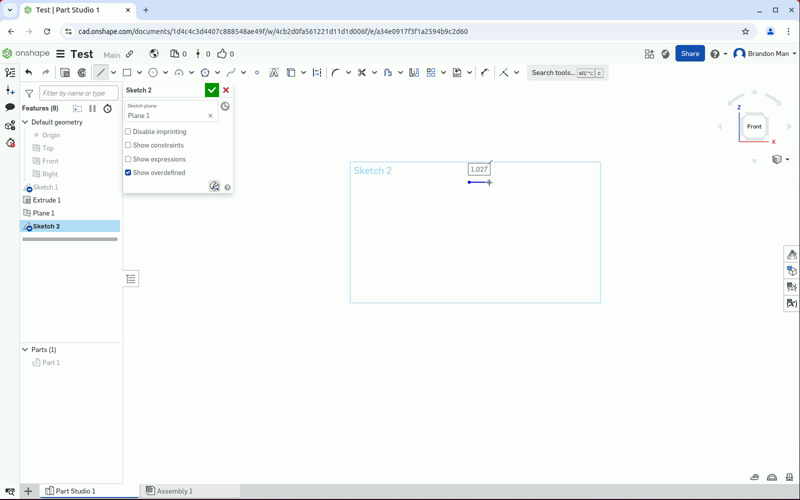
scroll(-6)
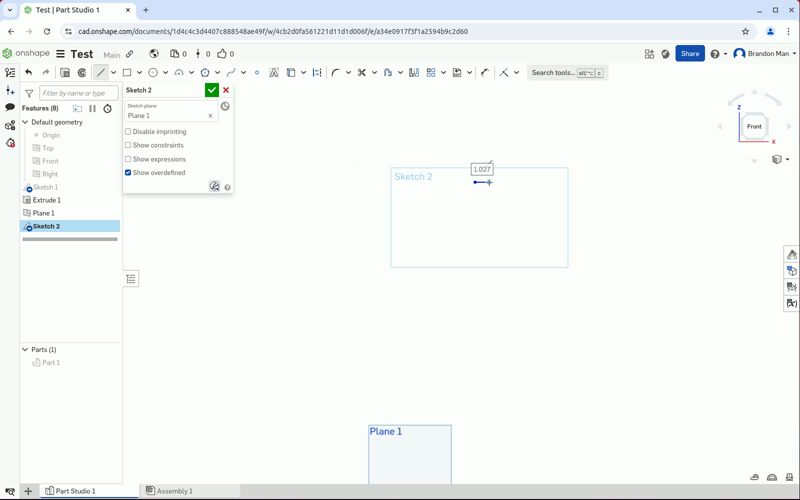
scroll(-6)
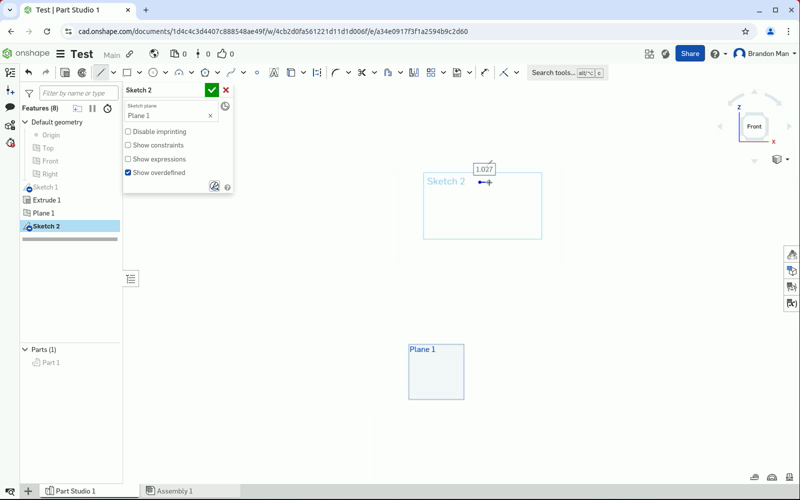
scroll(-6)
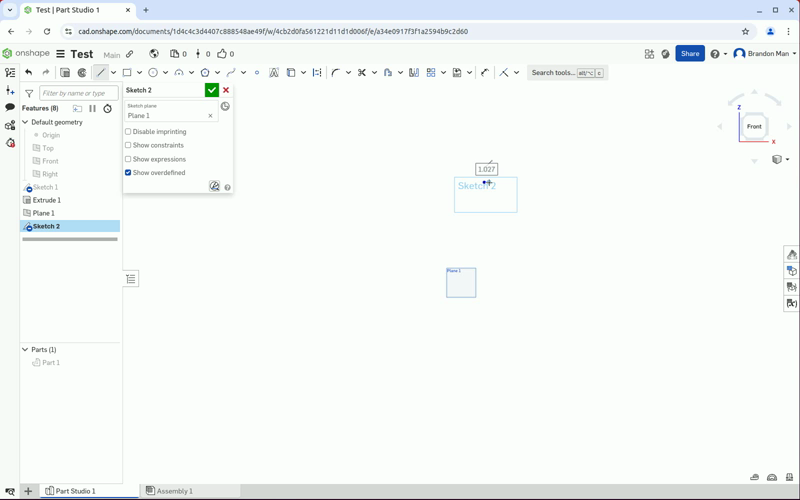
key_up(shift)
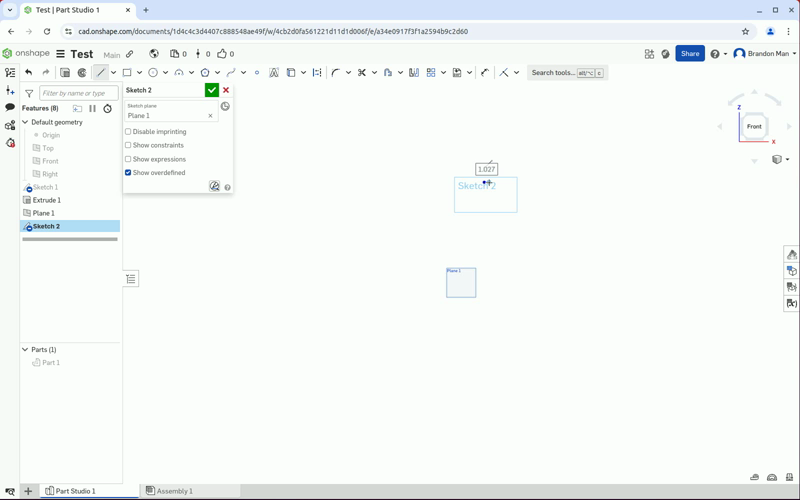
key_down(shift)
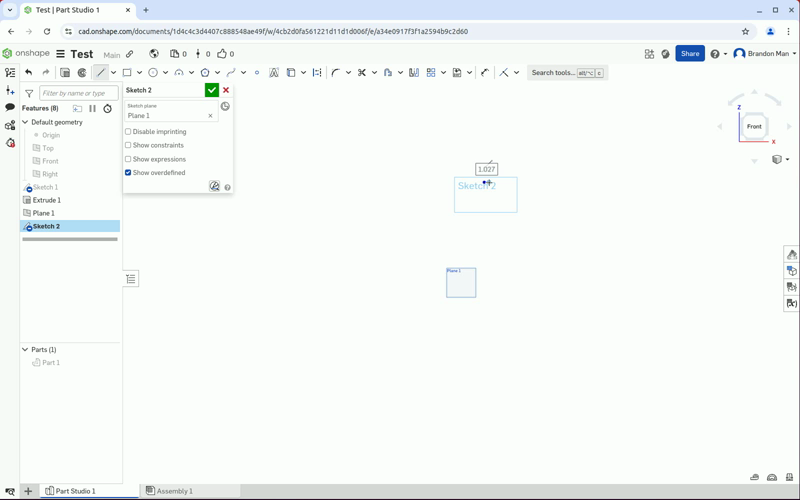
mouse_move(519, 182)
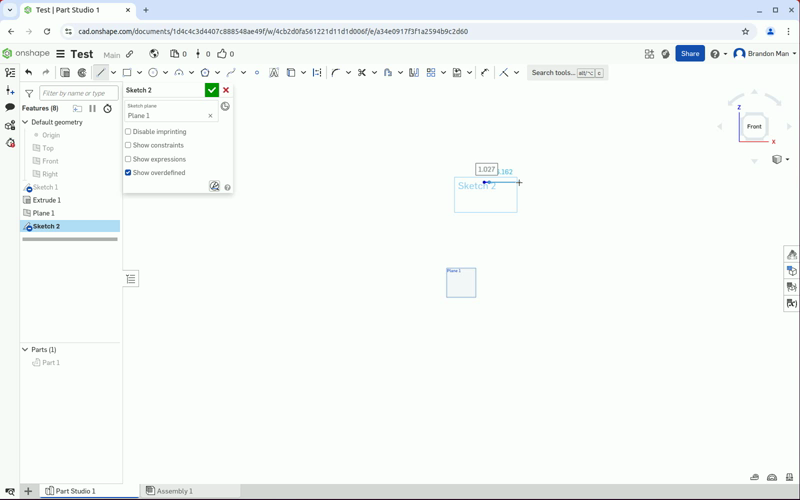
mouse_move(489, 169)
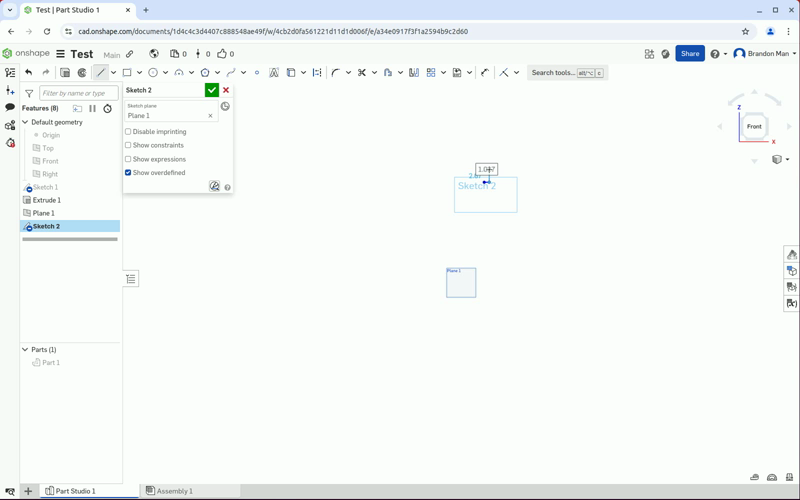
click(489, 169)
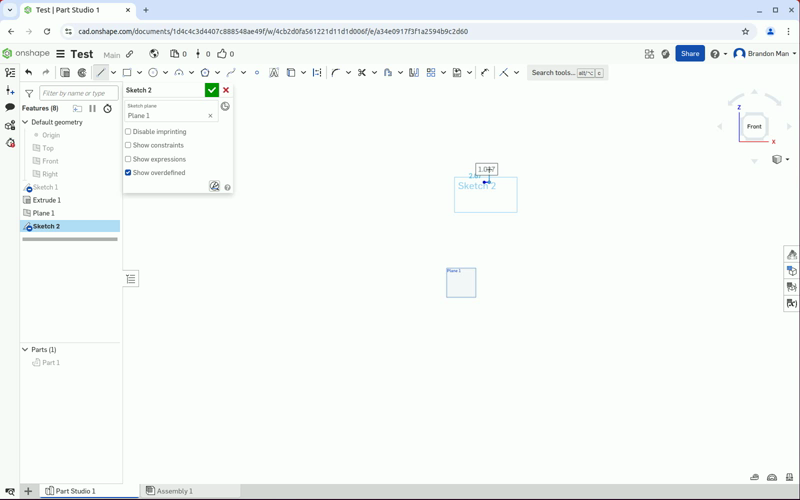
key_up(shift)
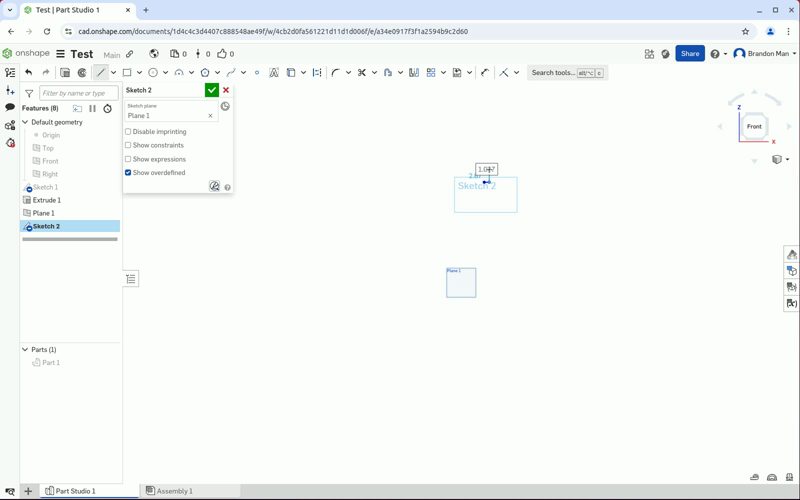
key_down(shift)
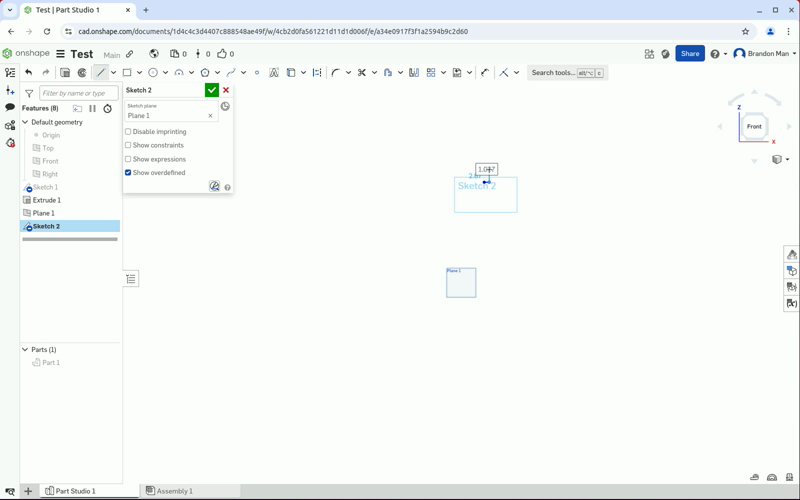
mouse_move(519, 169)
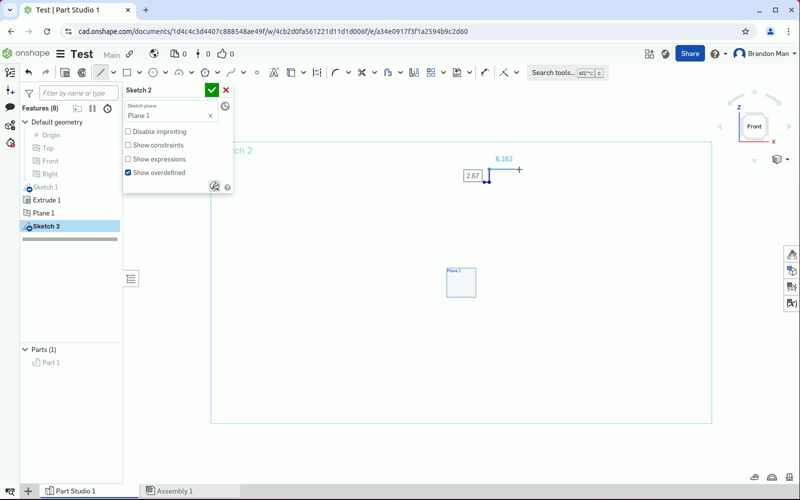
mouse_move(484, 169)
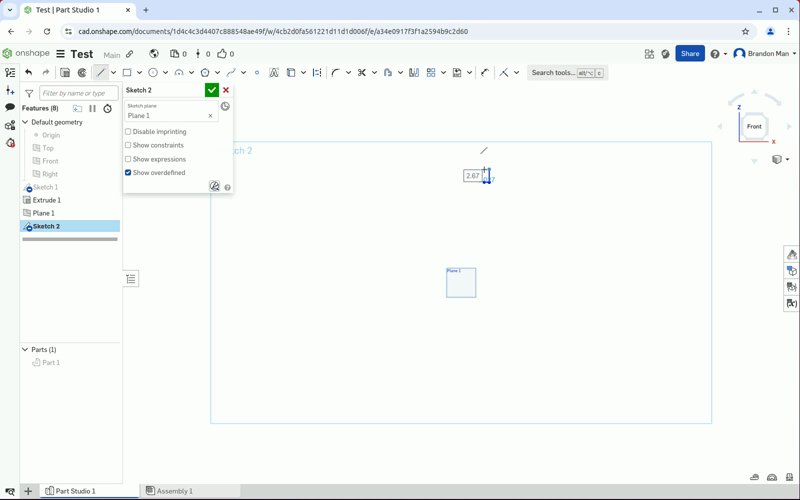
scroll(6)
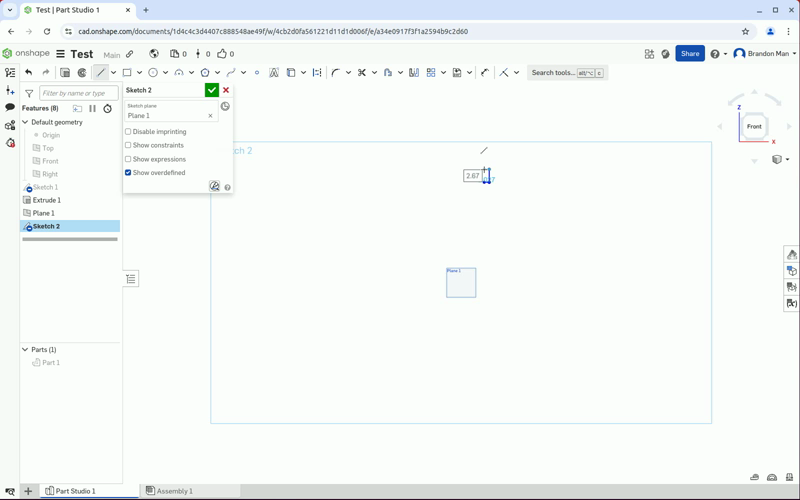
scroll(6)
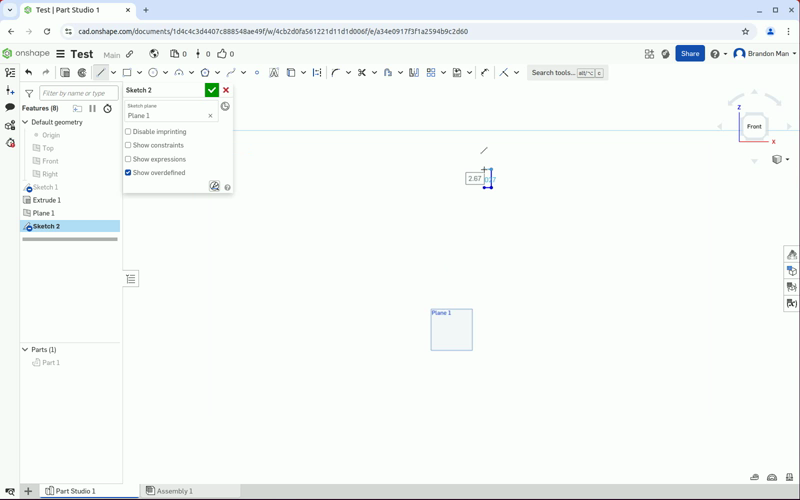
scroll(6)
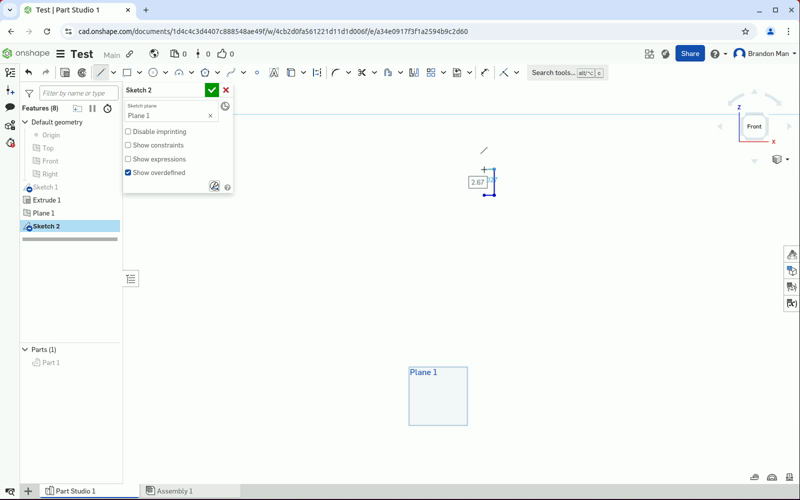
scroll(6)
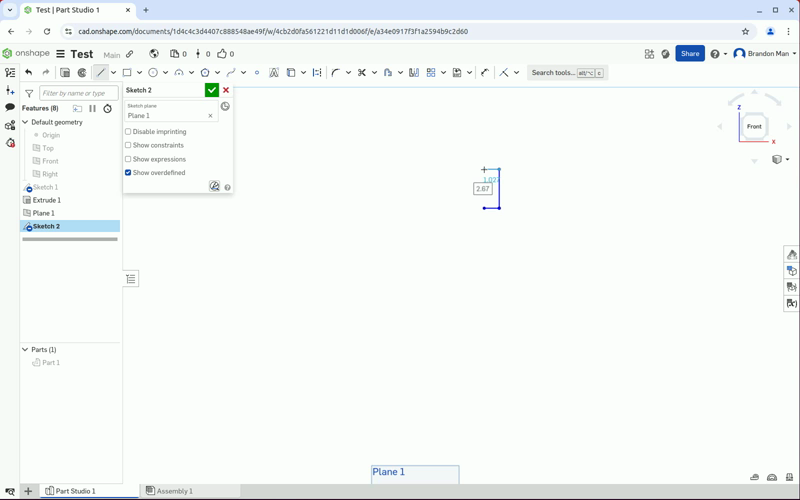
scroll(6)
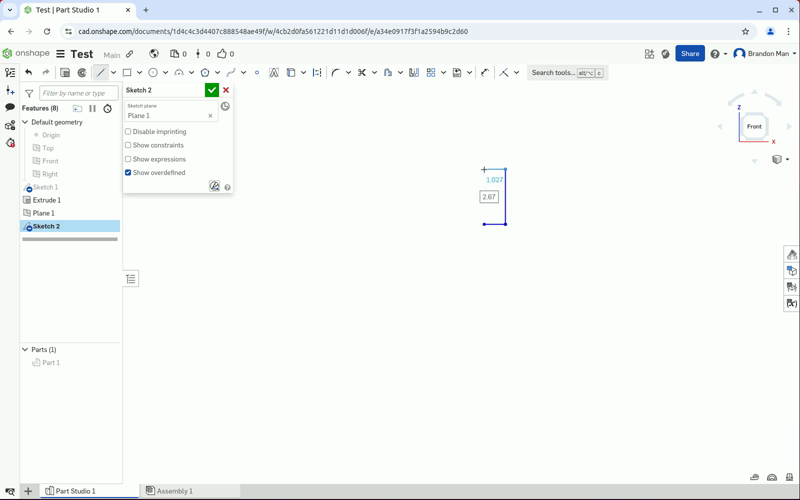
scroll(6)
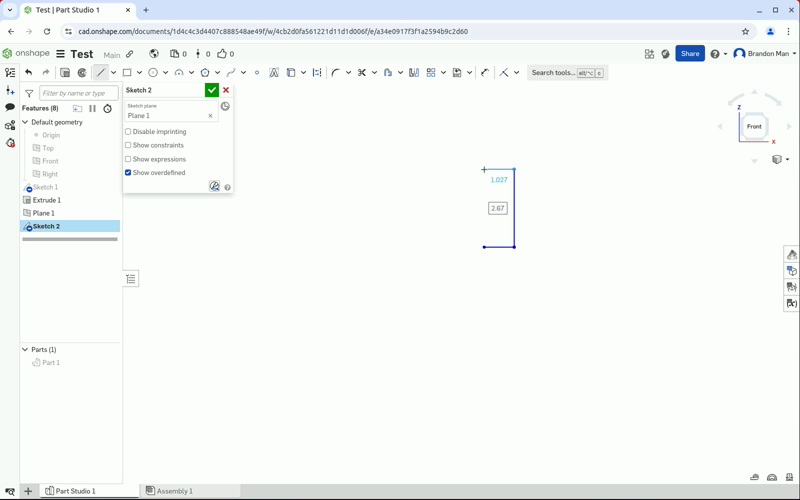
scroll(6)
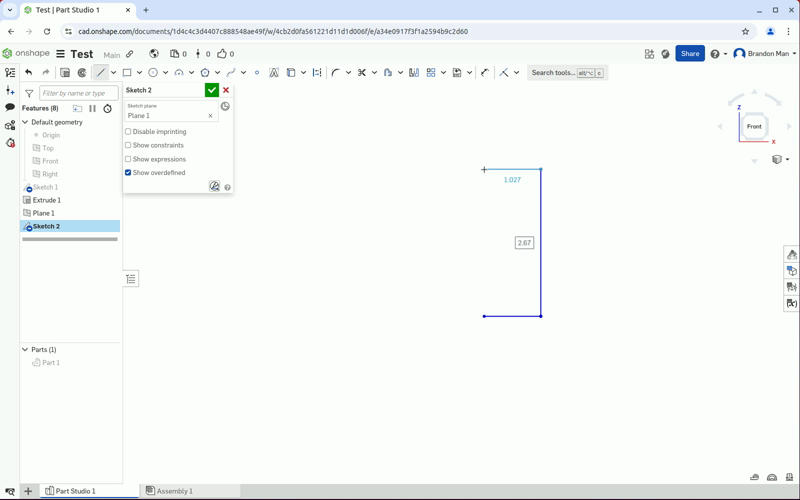
click(484, 169)
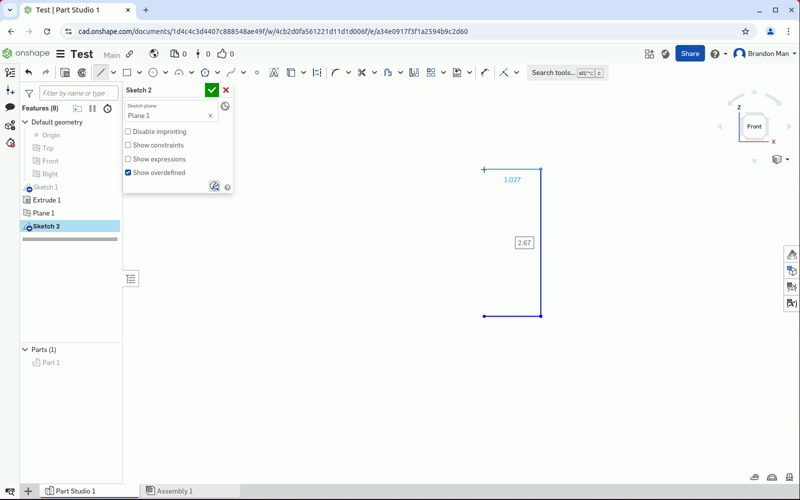
scroll(-6)
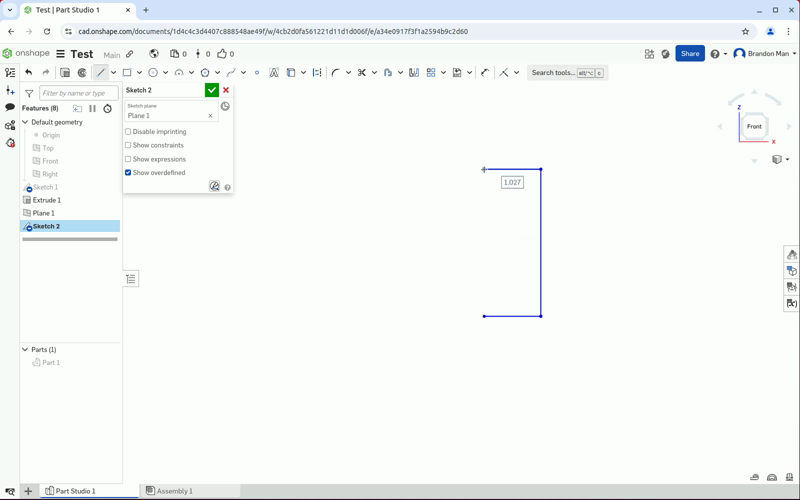
scroll(-6)
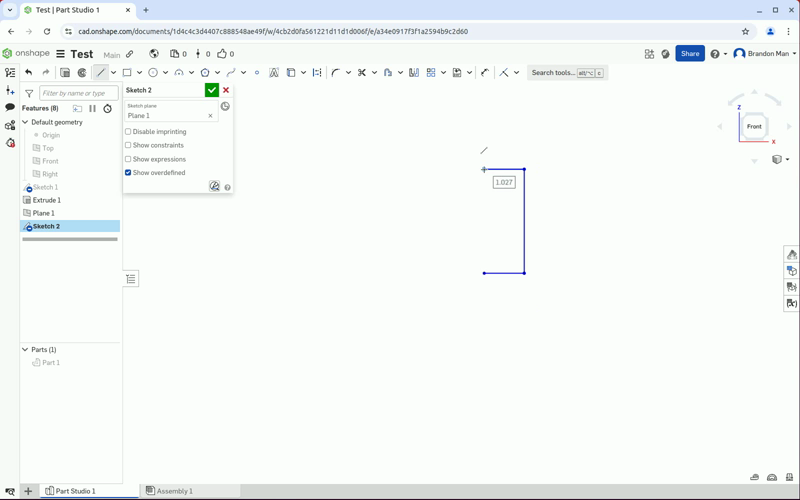
scroll(-6)
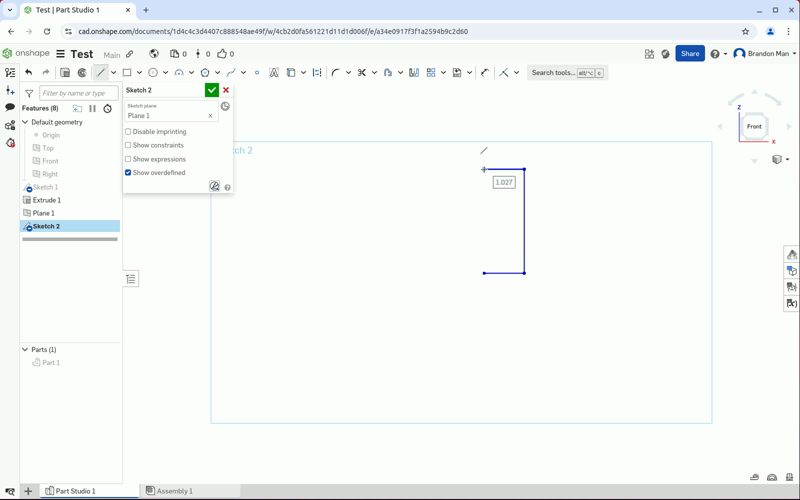
scroll(-6)
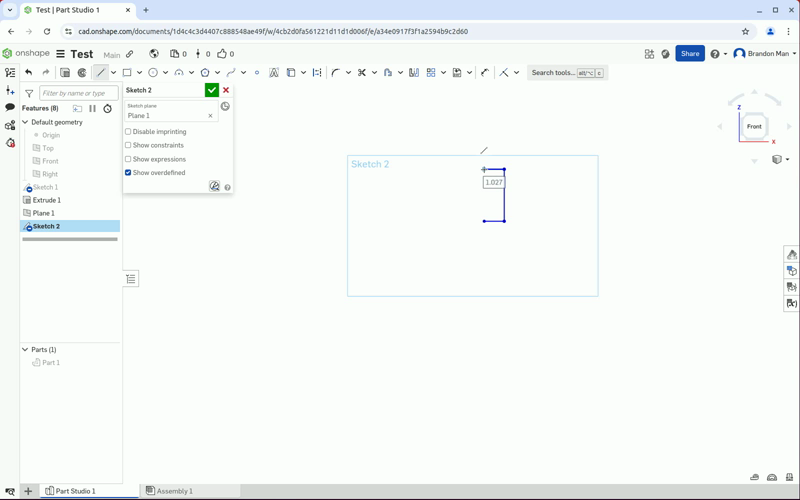
scroll(-6)
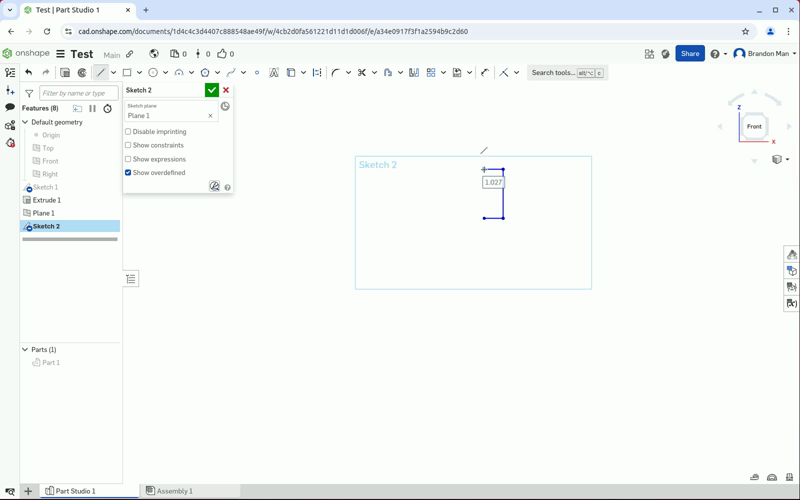
scroll(-6)
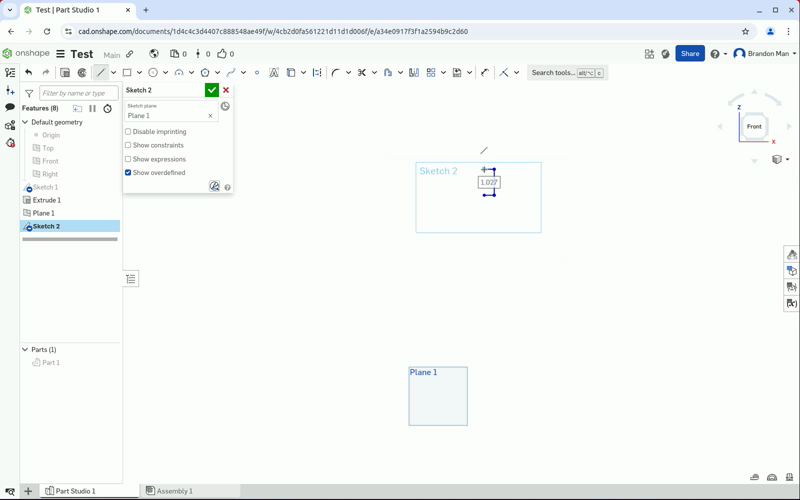
scroll(-6)
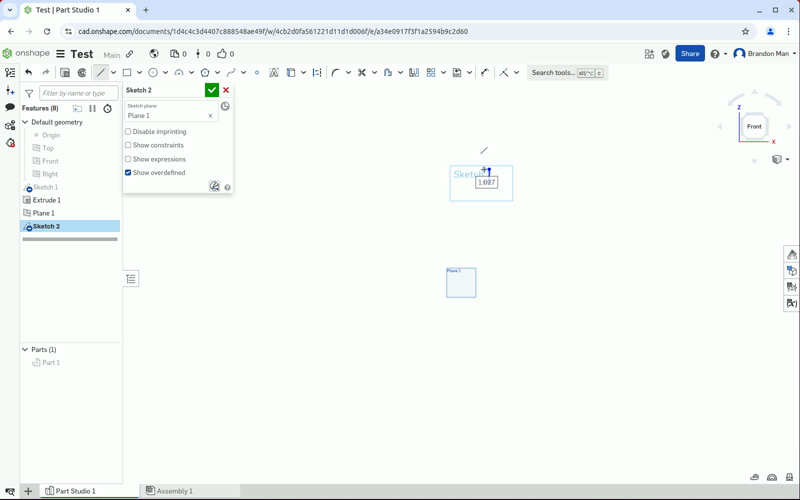
key_up(shift)
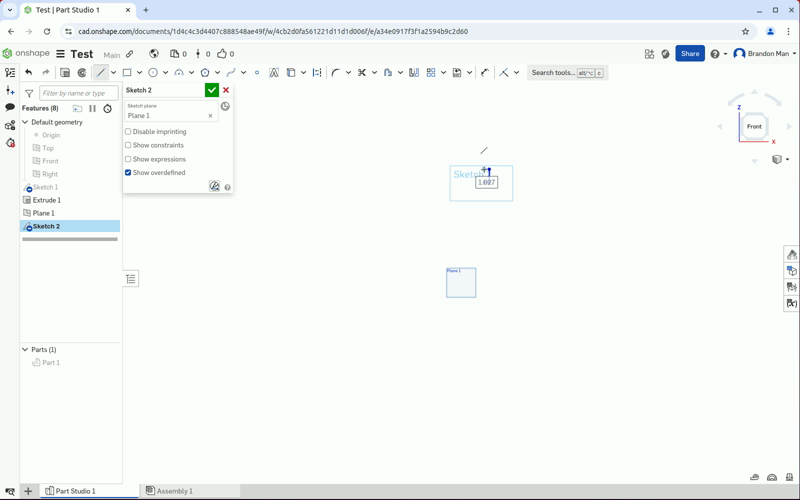
mouse_move(514, 169)
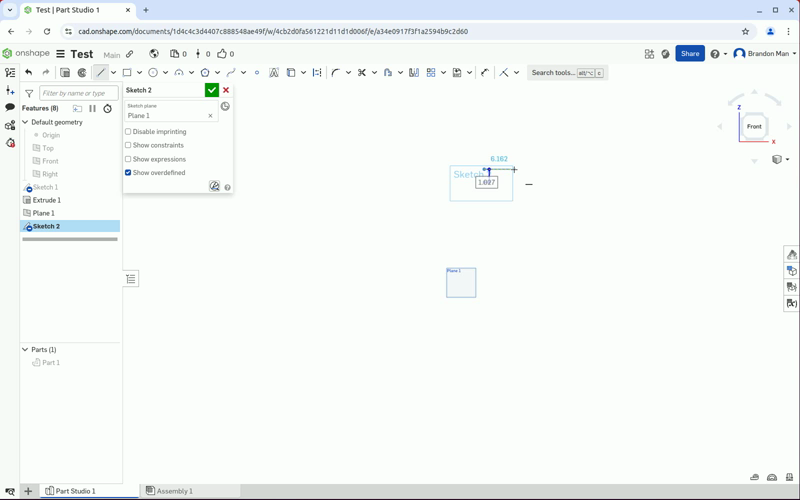
key_down(shift)
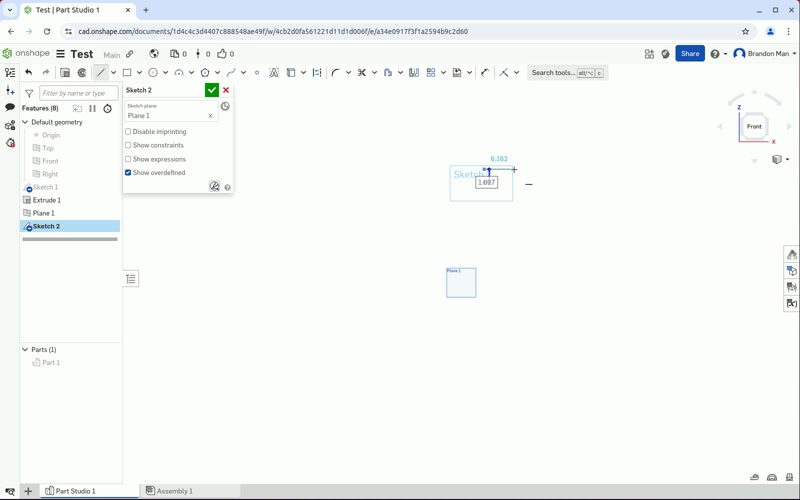
mouse_move(484, 182)
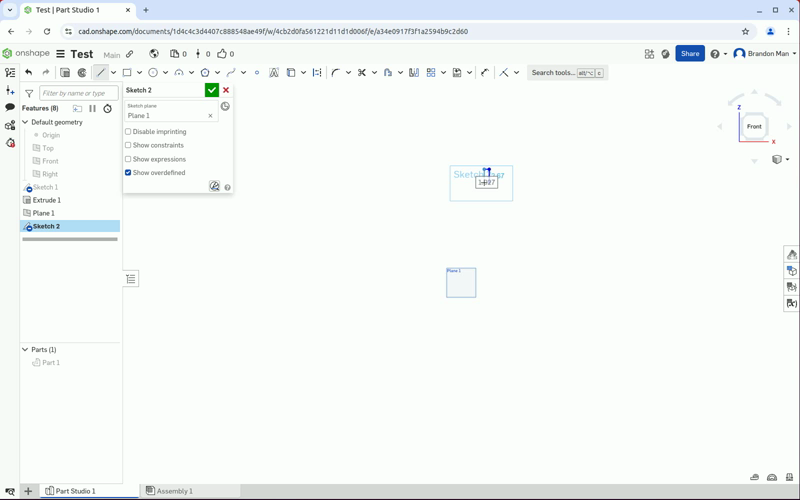
key_up(shift)
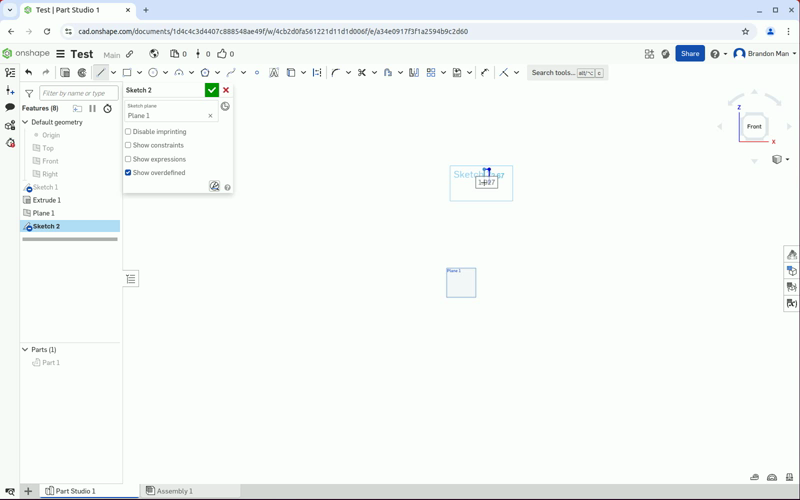
click(484, 182)
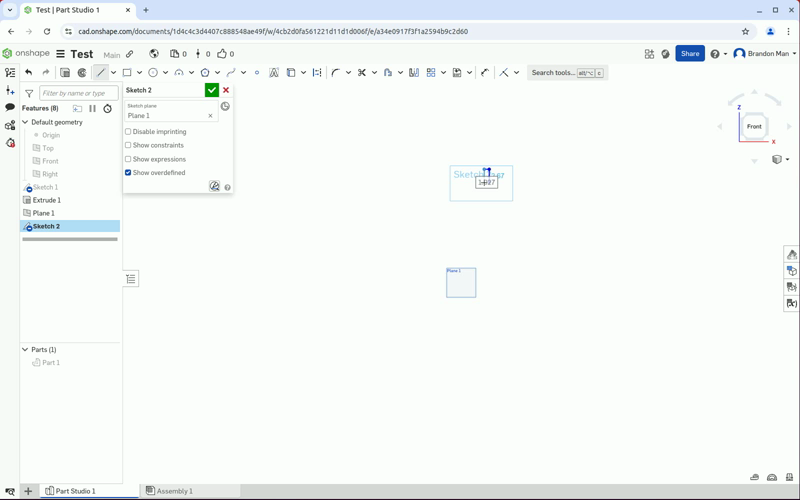
key(esc)
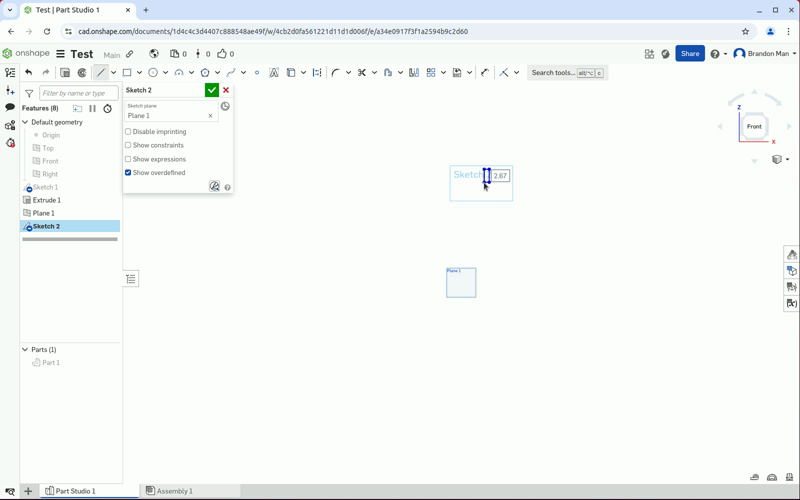
mouse_move(489, 175)
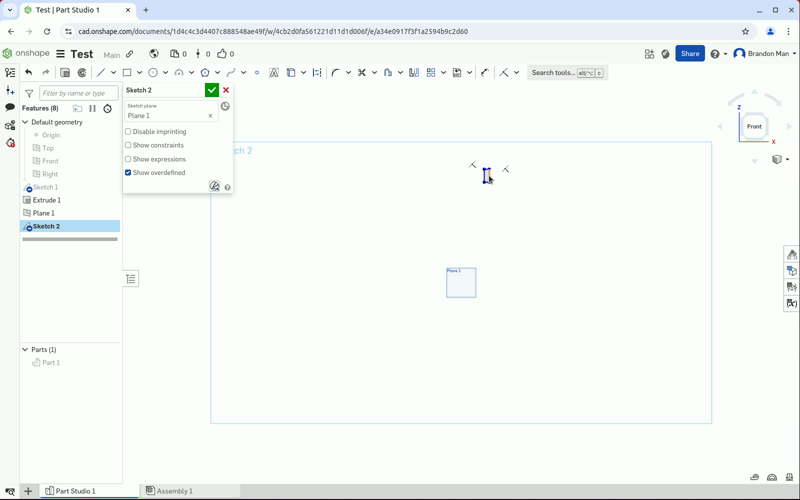
scroll(6)
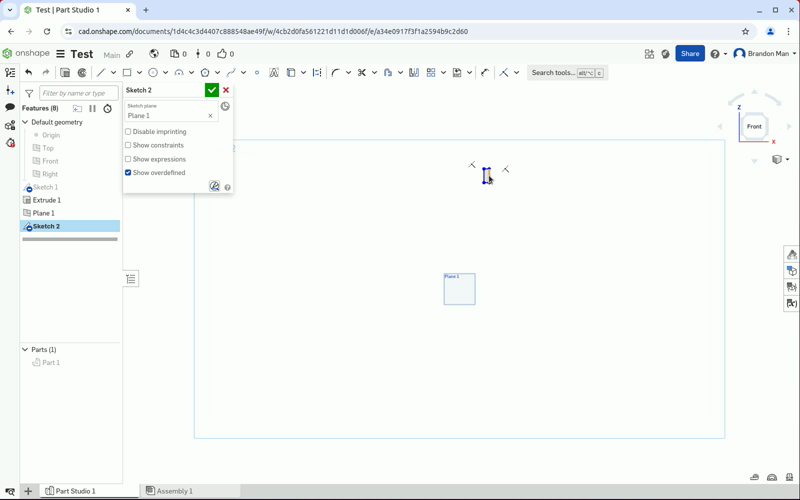
scroll(6)
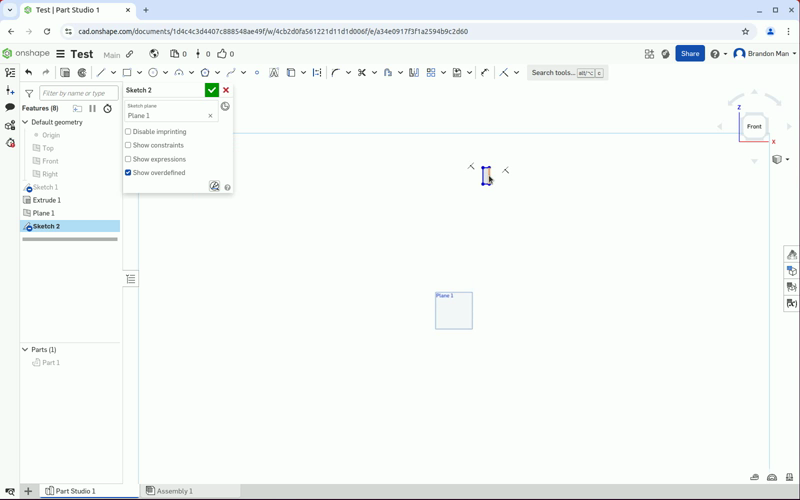
scroll(6)
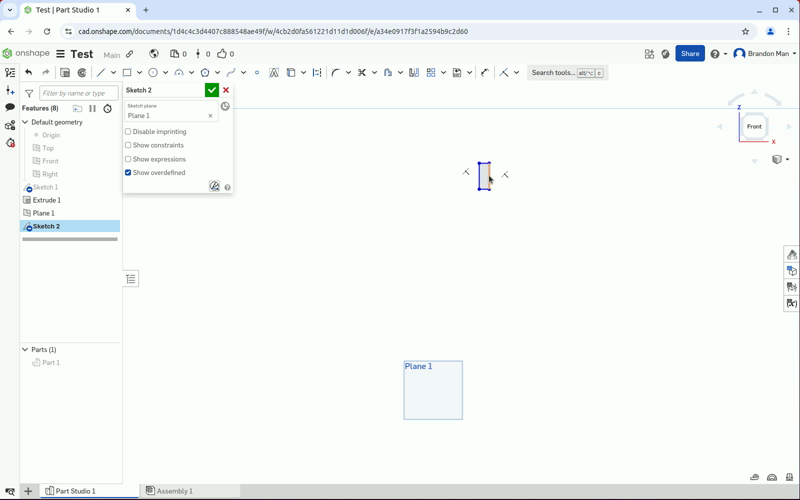
scroll(6)
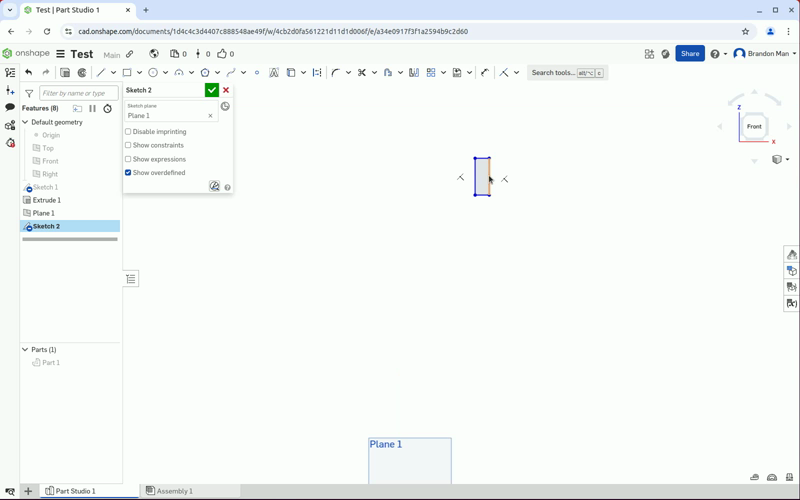
scroll(6)
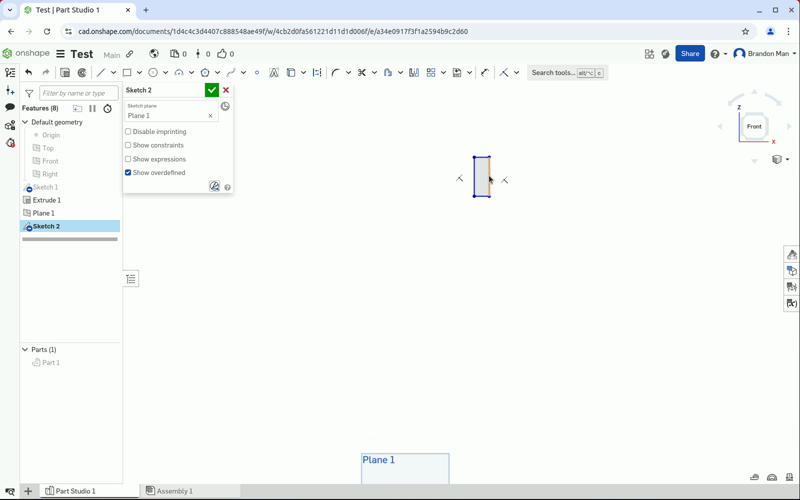
scroll(6)
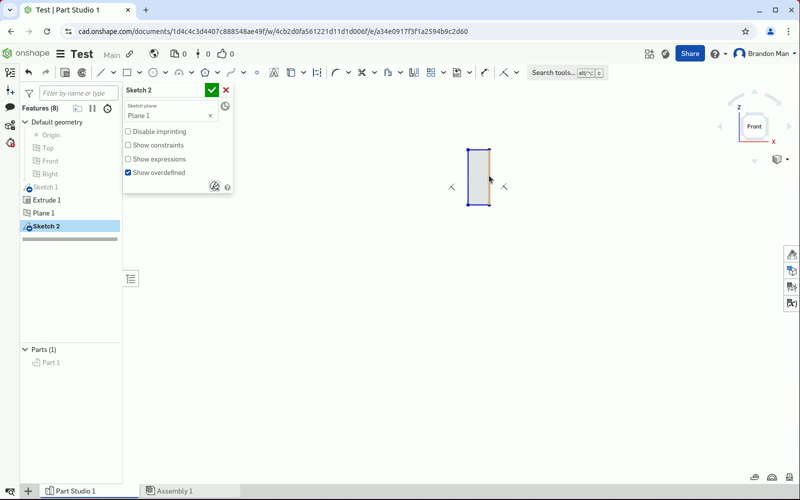
scroll(6)
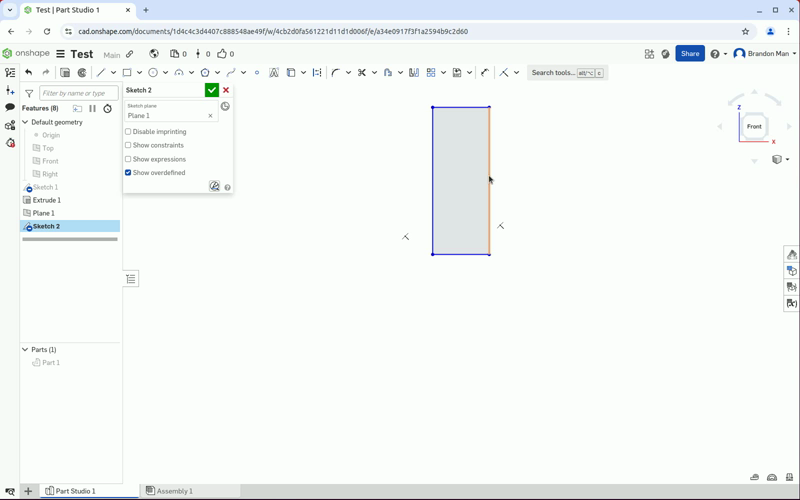
click(489, 175)
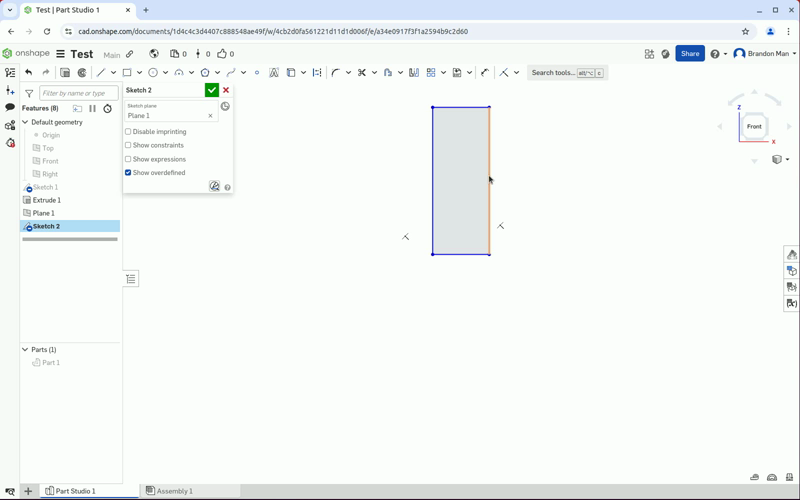
scroll(-6)
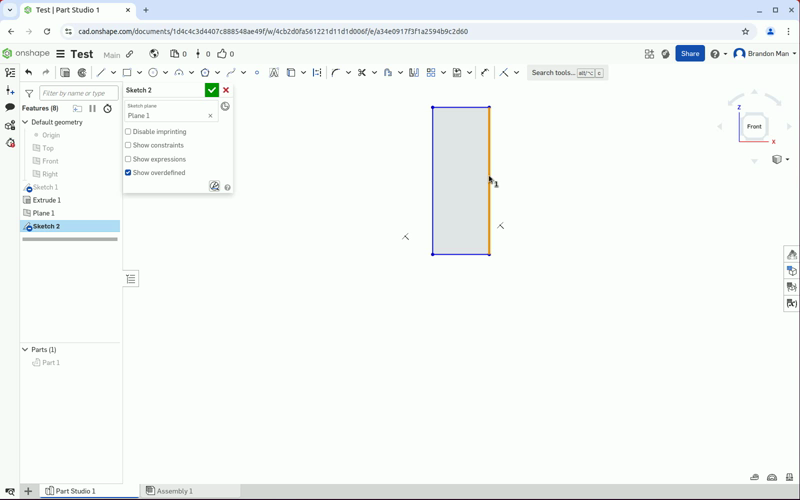
scroll(-6)
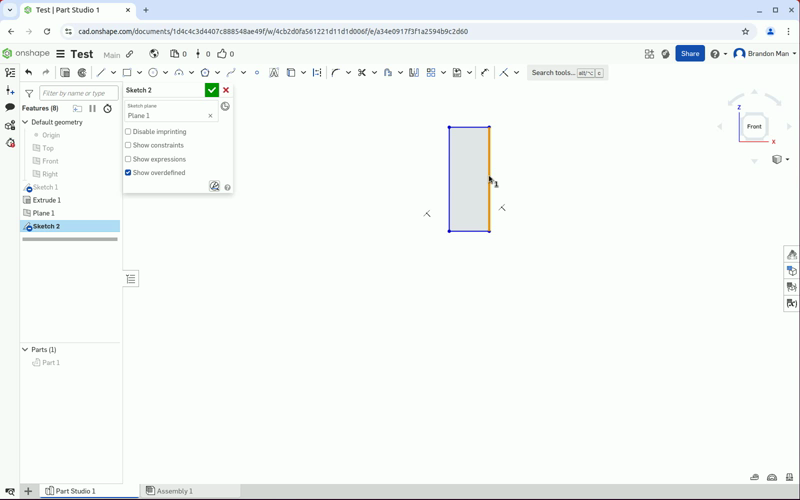
scroll(-6)
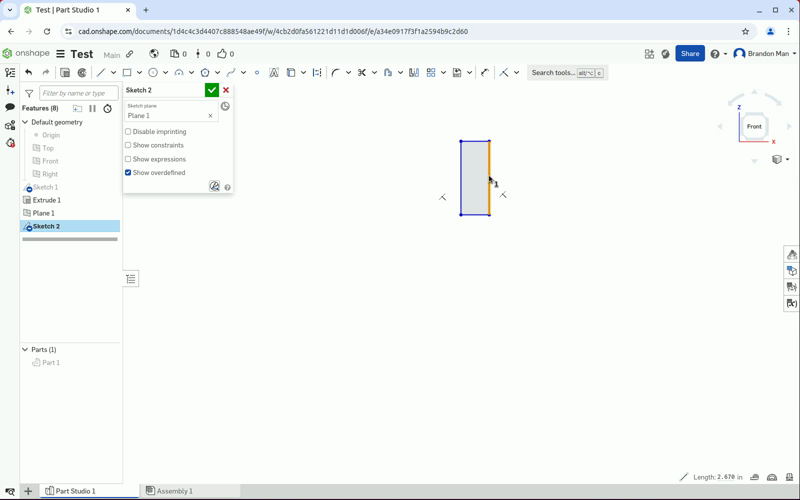
scroll(-6)
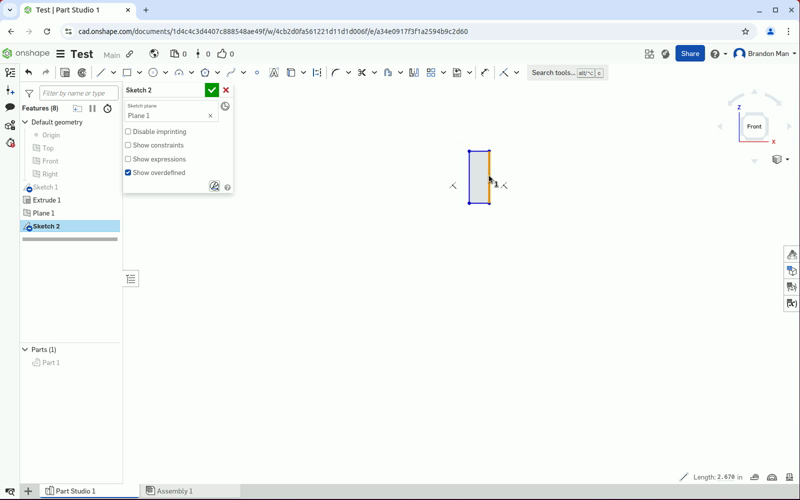
scroll(-6)
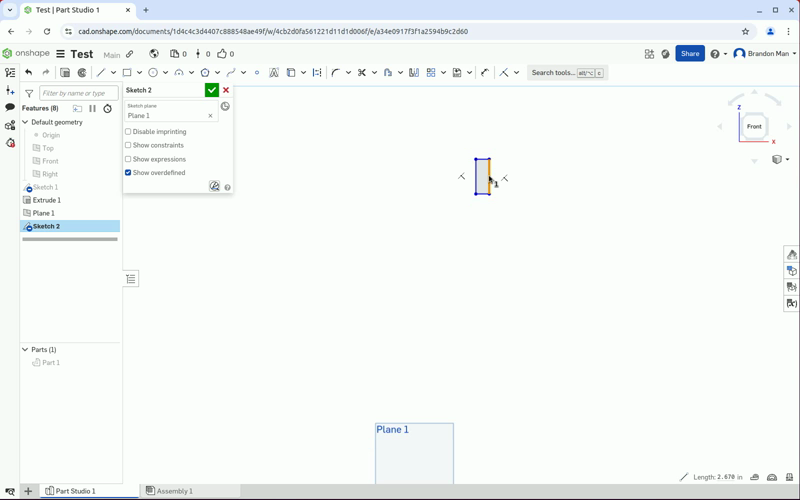
scroll(-6)
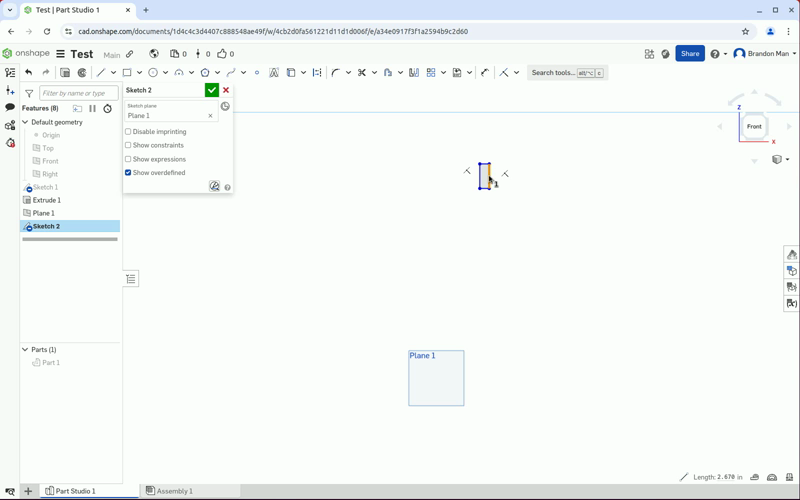
scroll(-6)
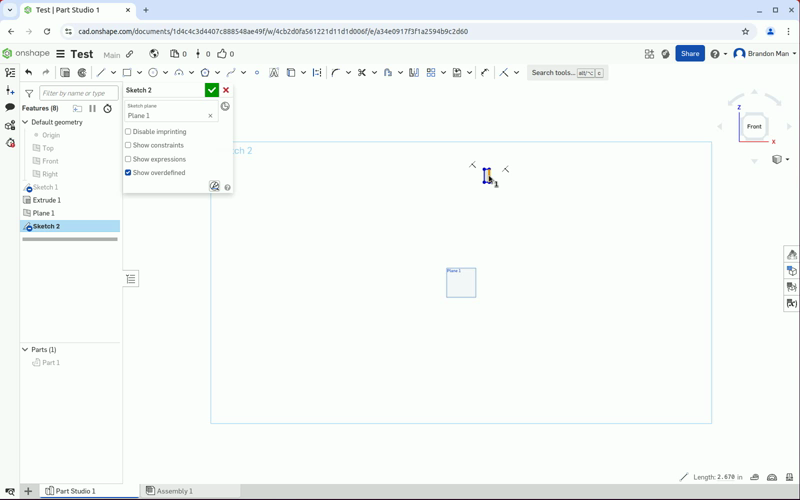
mouse_move(73, 352)
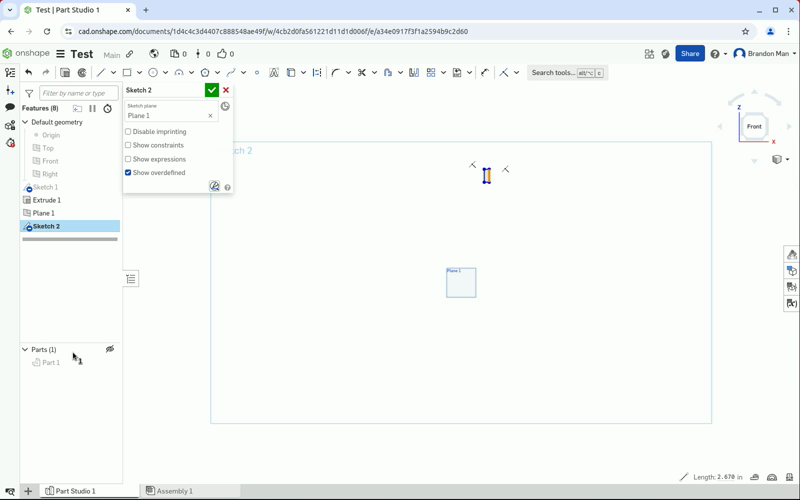
key(shift+y)
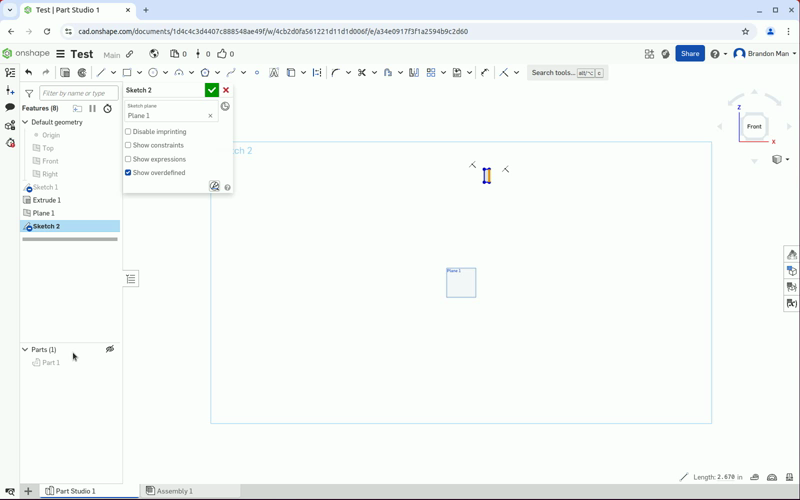
key(shift+e)
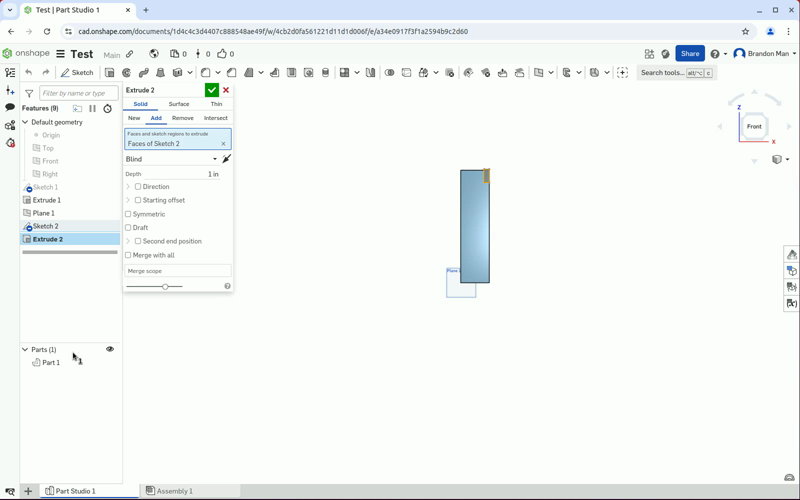
mouse_move(143, 106)
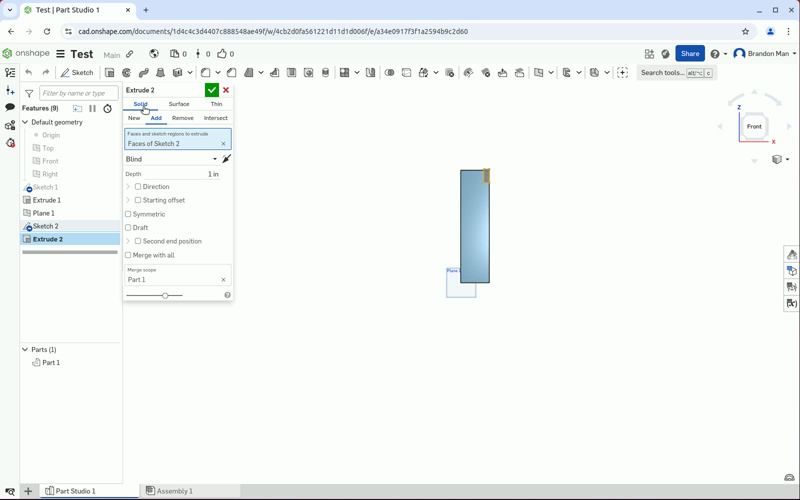
click(143, 106)
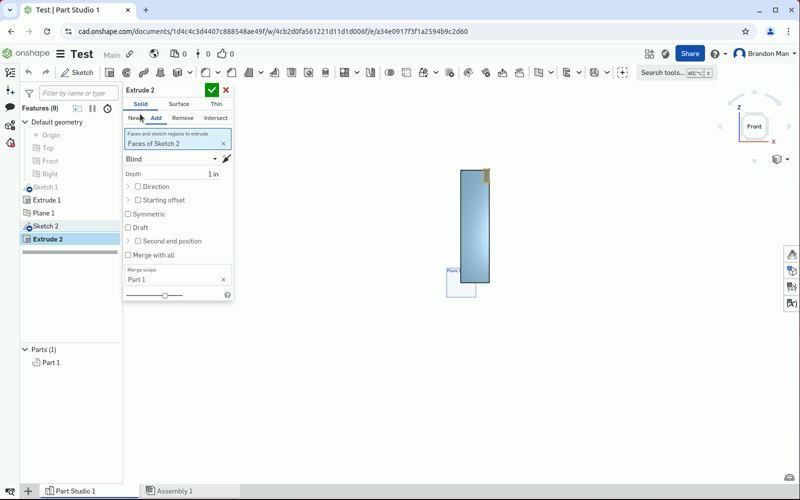
mouse_move(137, 120)
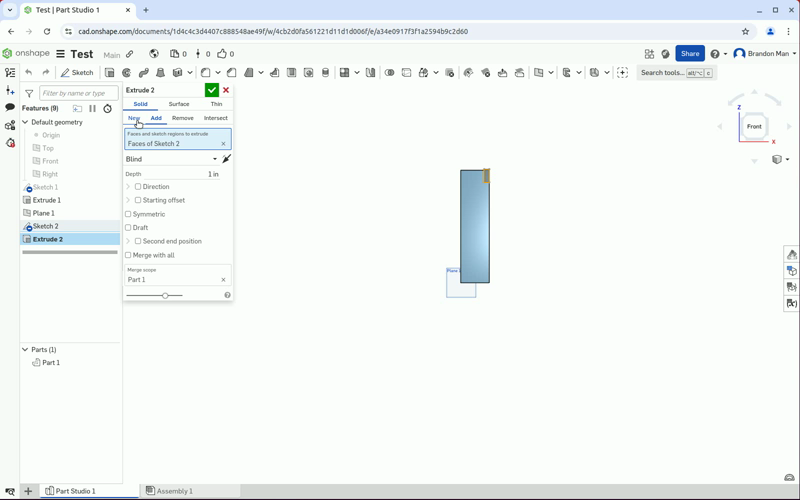
click(137, 120)
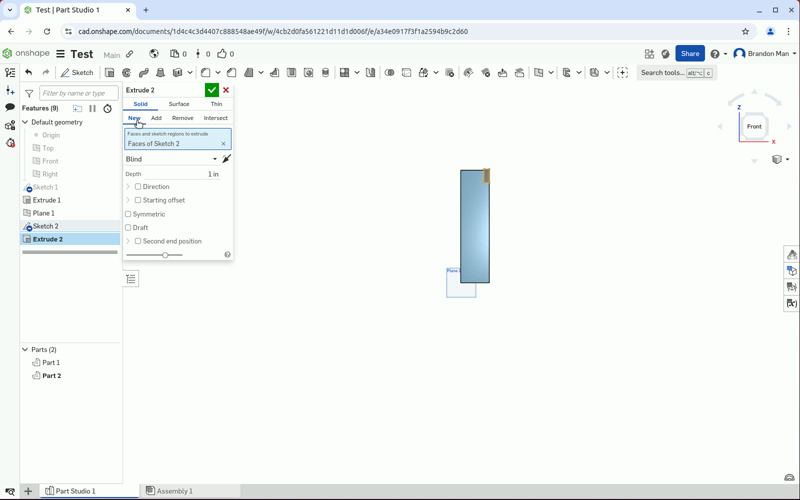
key(tab, 4)
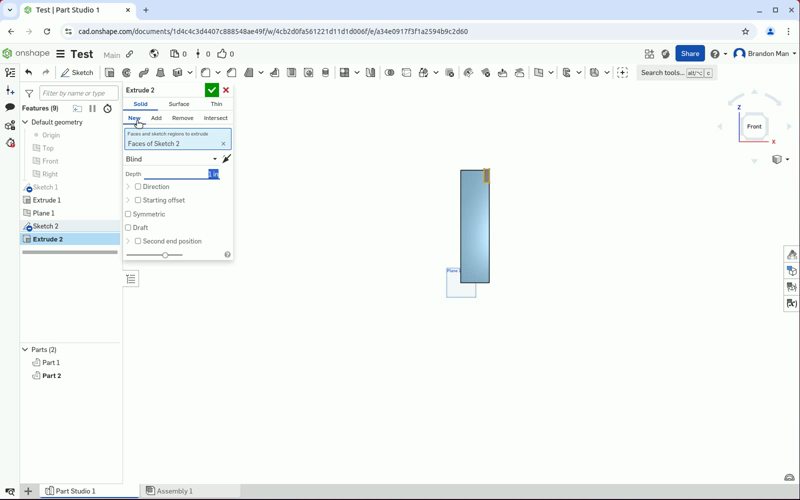
text(1.926)
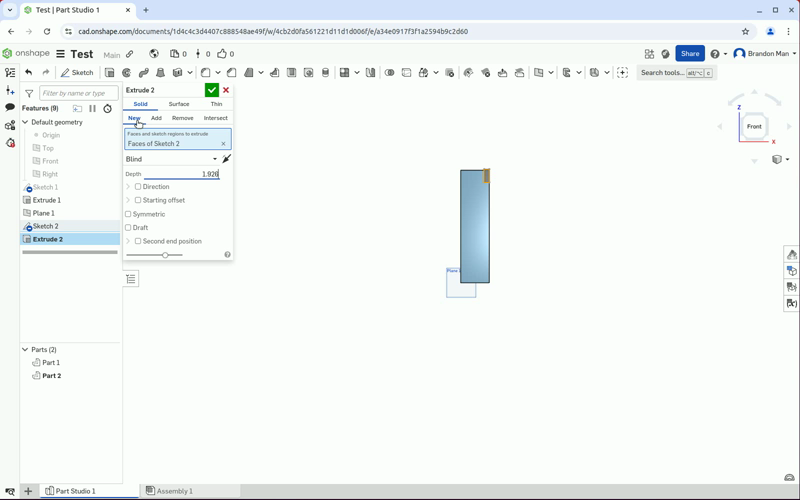
key(enter)
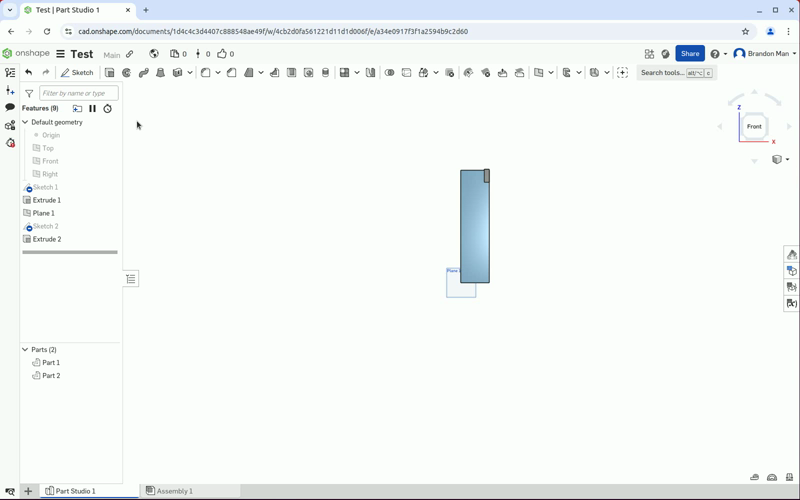
key(shift+h)
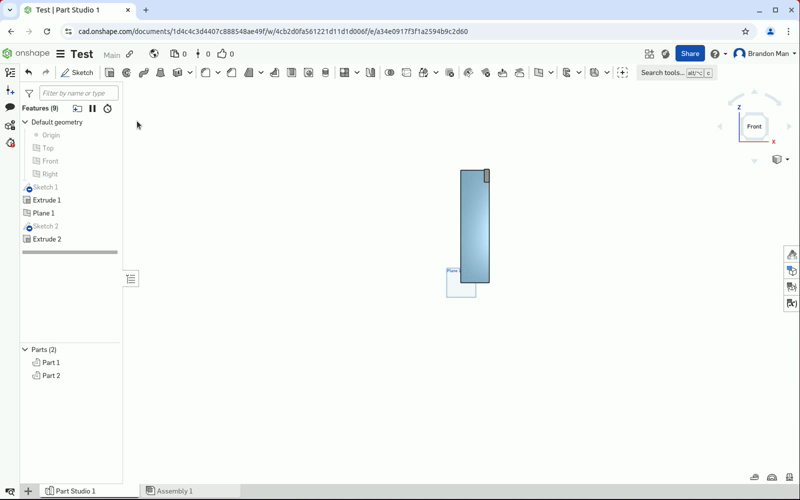
key(shift+h)
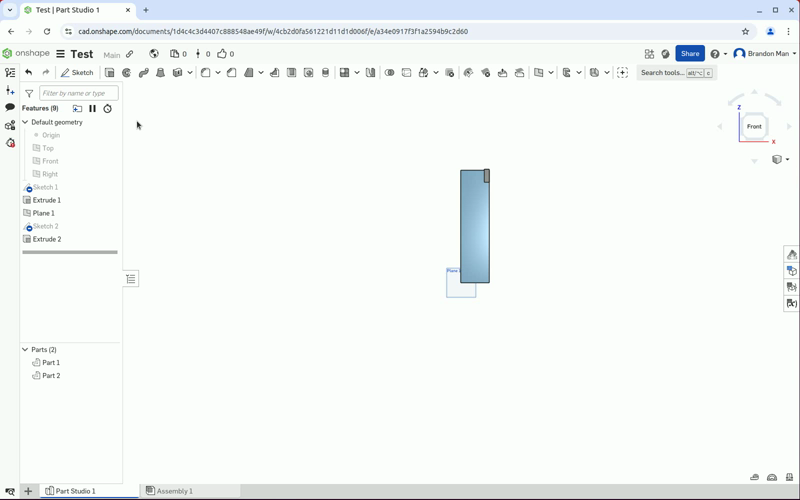
mouse_move(73, 189)
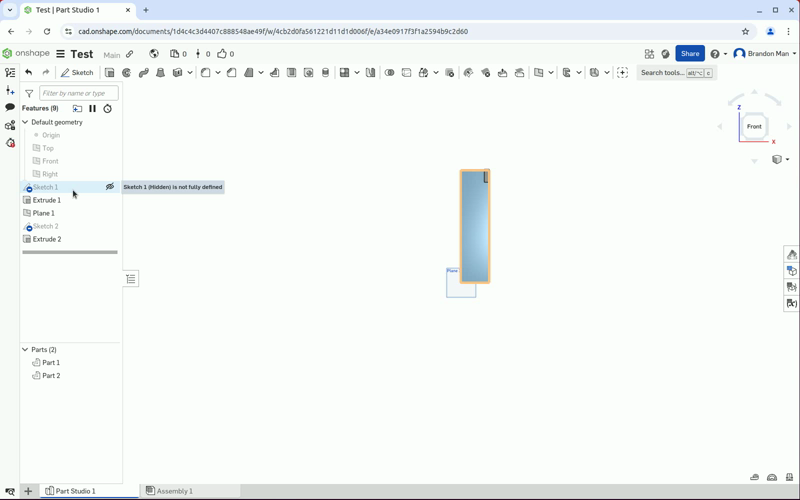
click(73, 189)
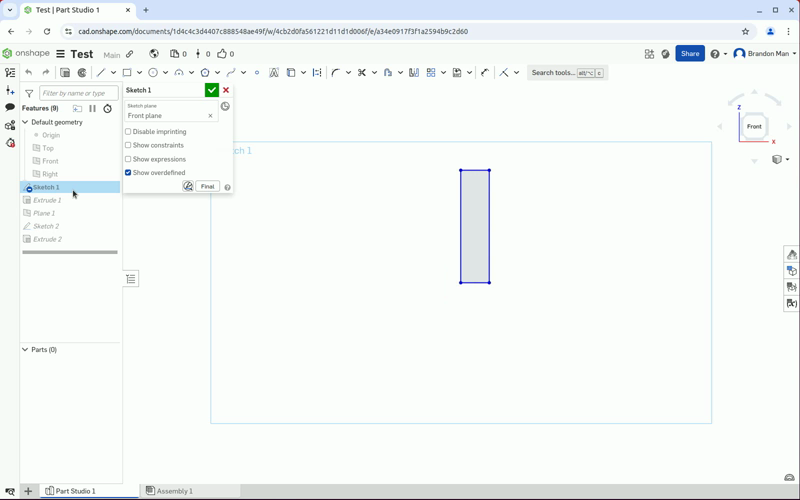
mouse_move(229, 92)
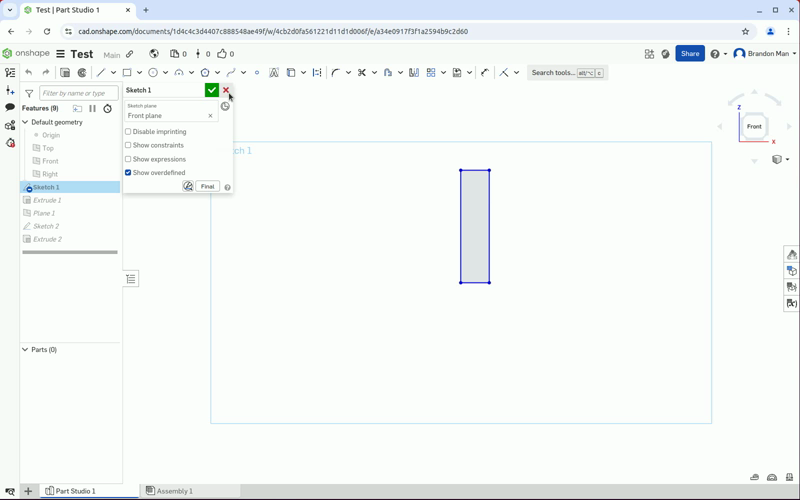
click(229, 92)
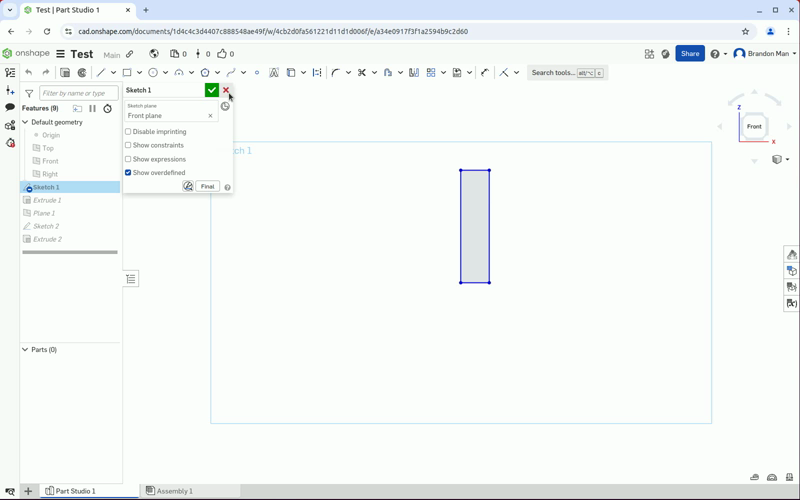
key(shift+s)
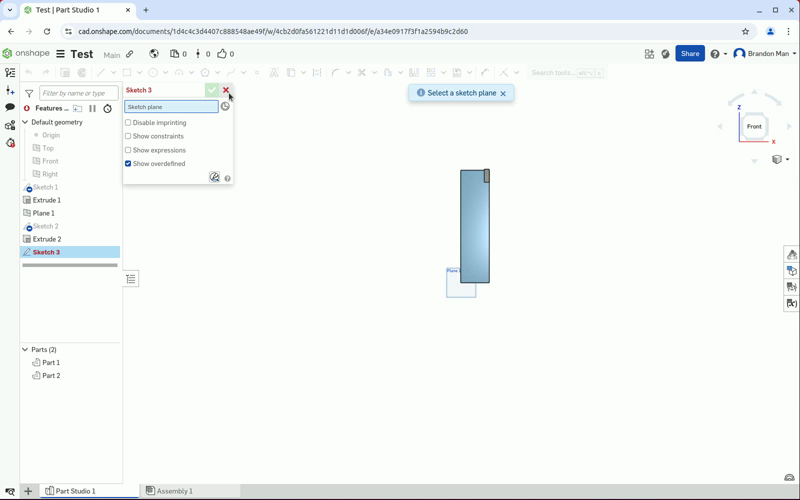
mouse_move(73, 215)
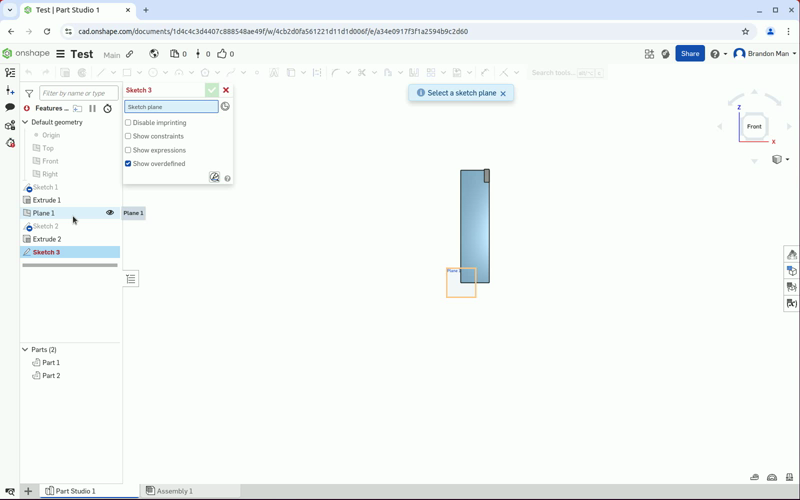
click(73, 215)
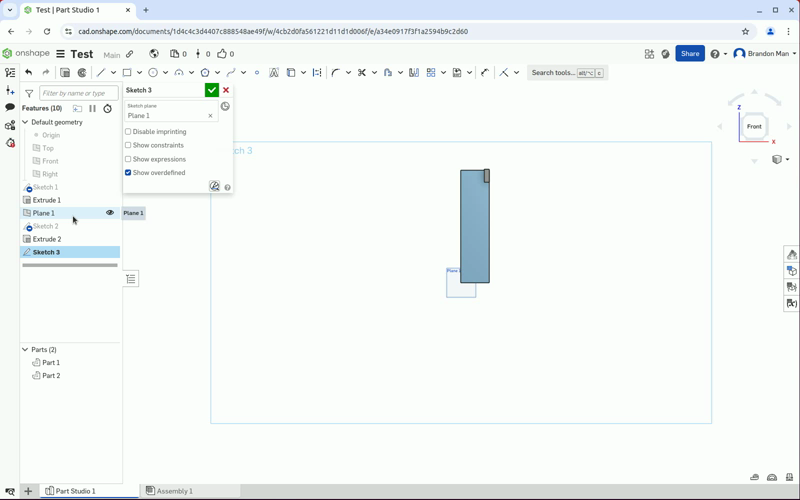
mouse_move(73, 352)
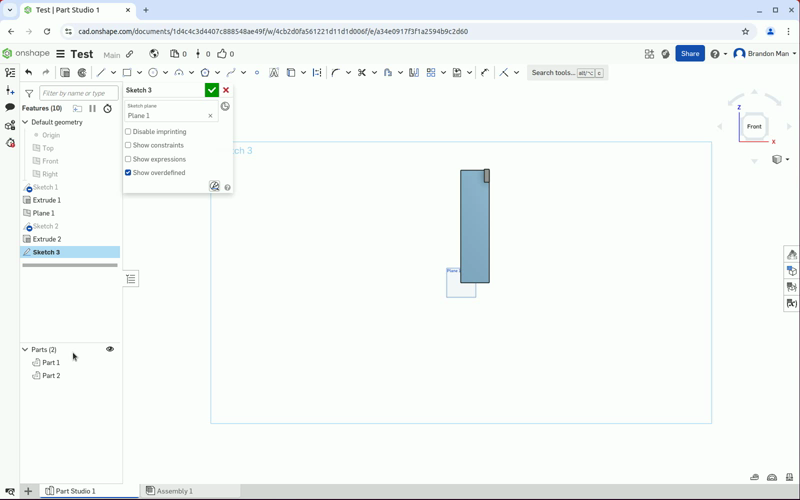
key(y)
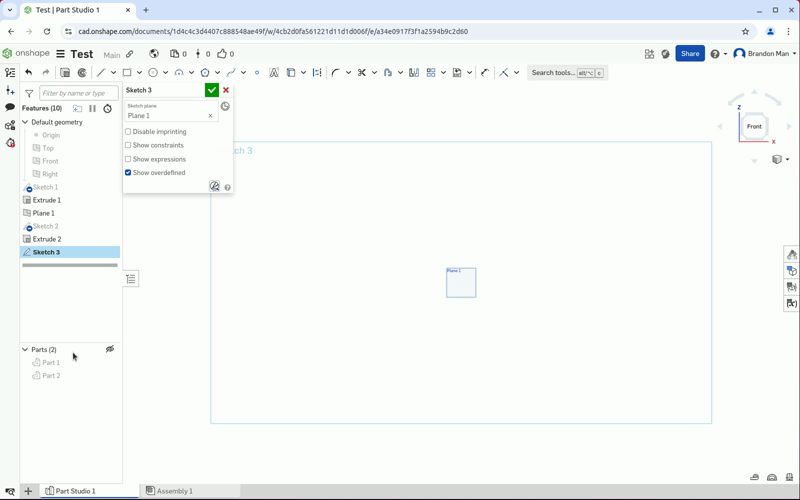
key(l)
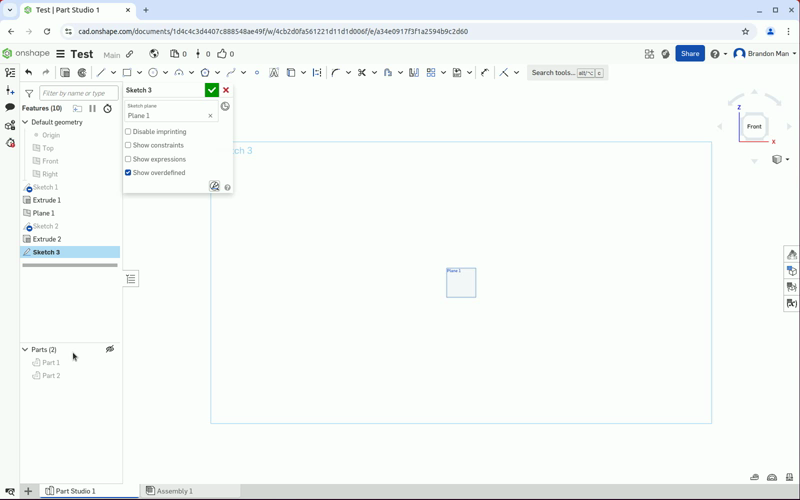
key_down(shift)
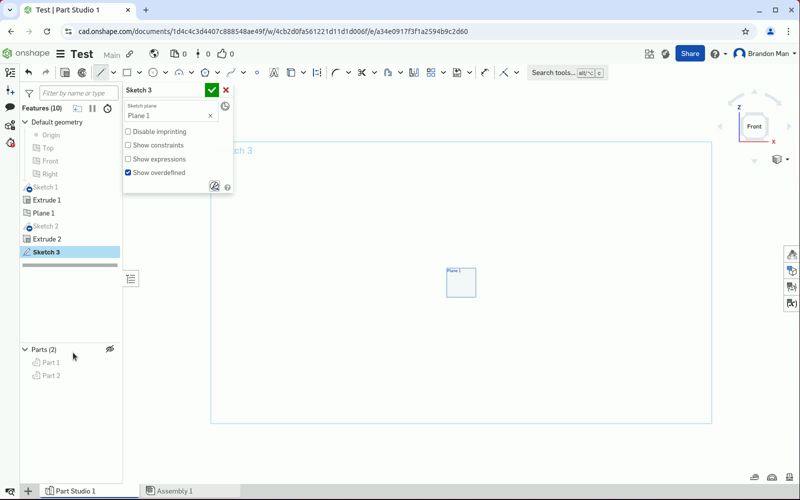
mouse_move(484, 282)
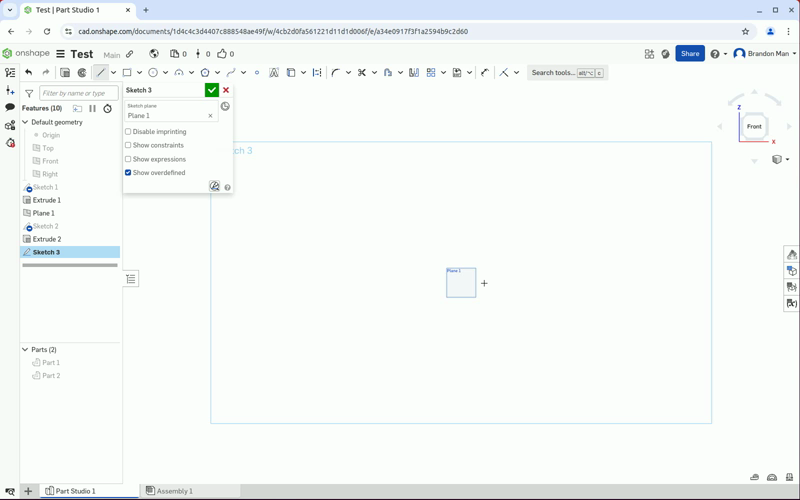
click(484, 282)
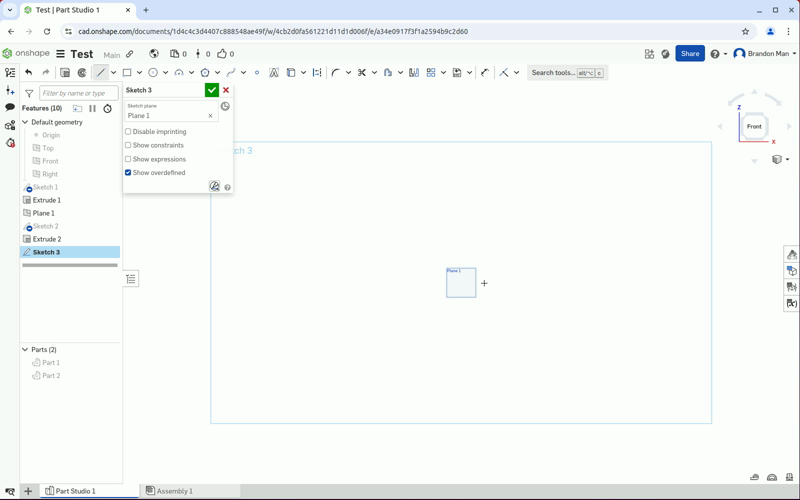
key_up(shift)
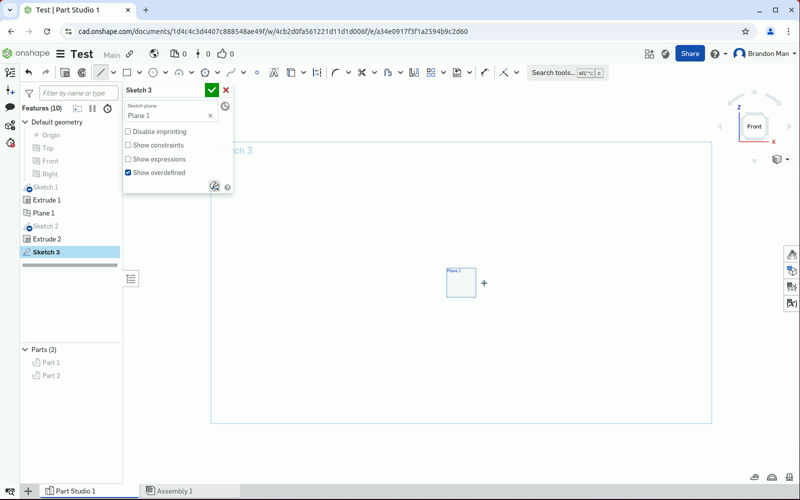
key_down(shift)
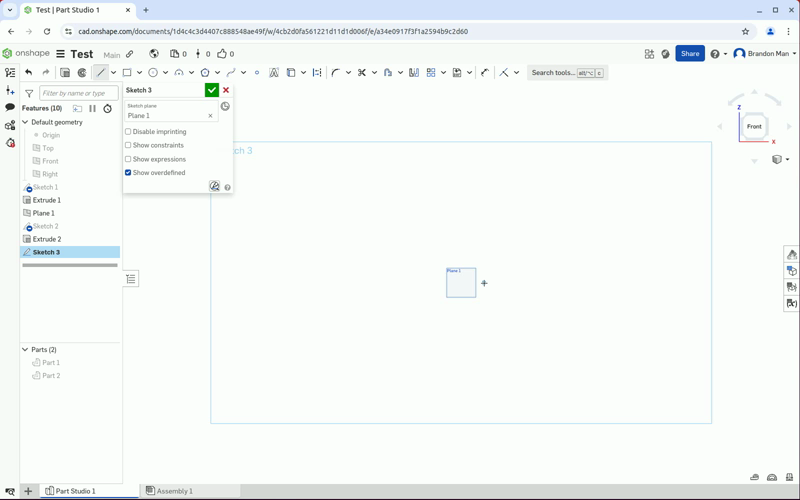
mouse_move(514, 282)
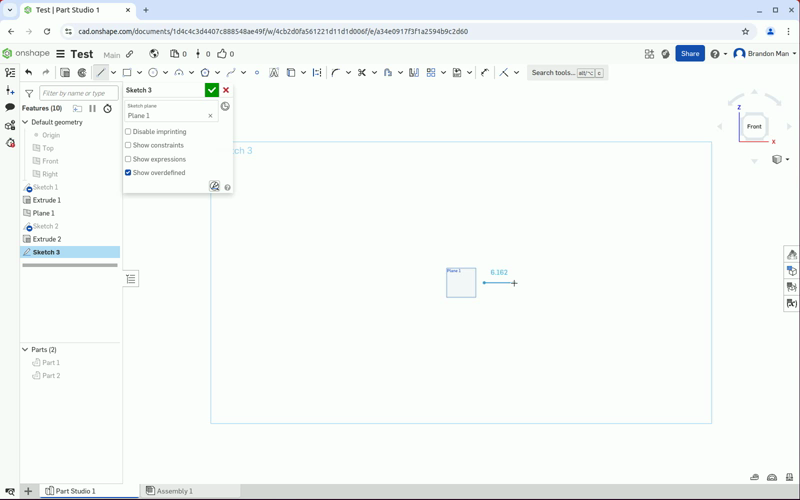
mouse_move(489, 282)
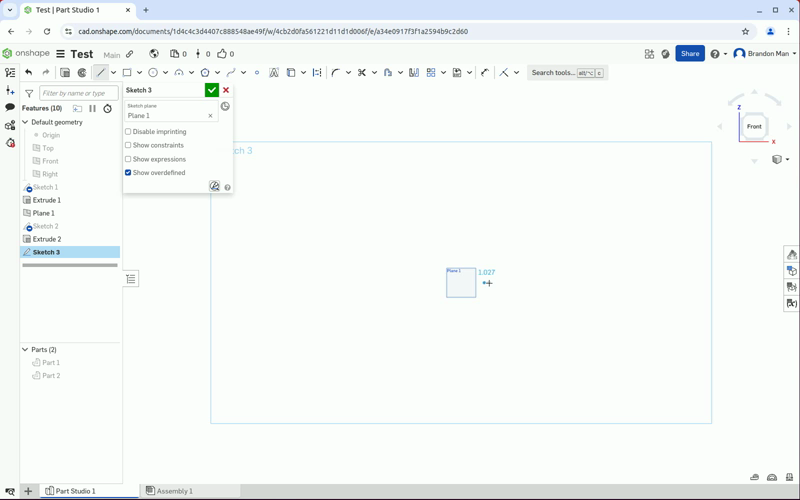
scroll(6)
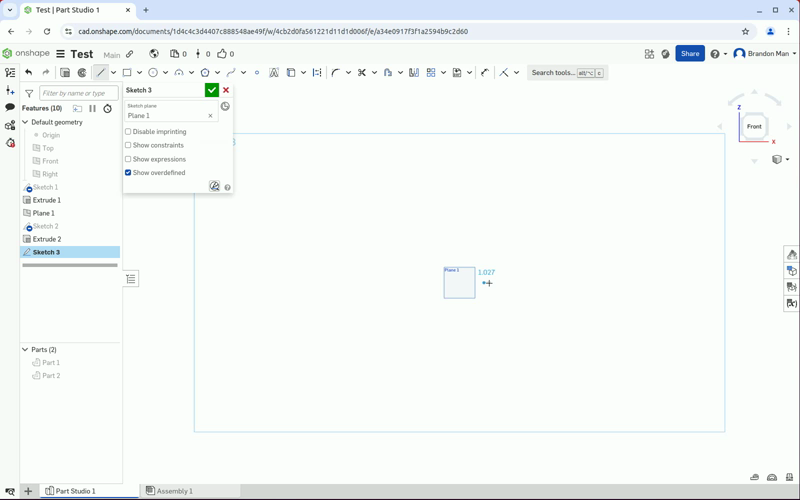
scroll(6)
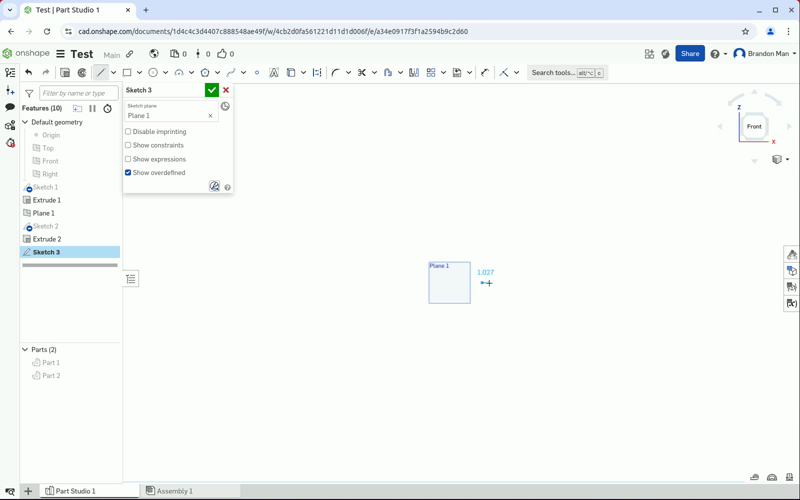
scroll(6)
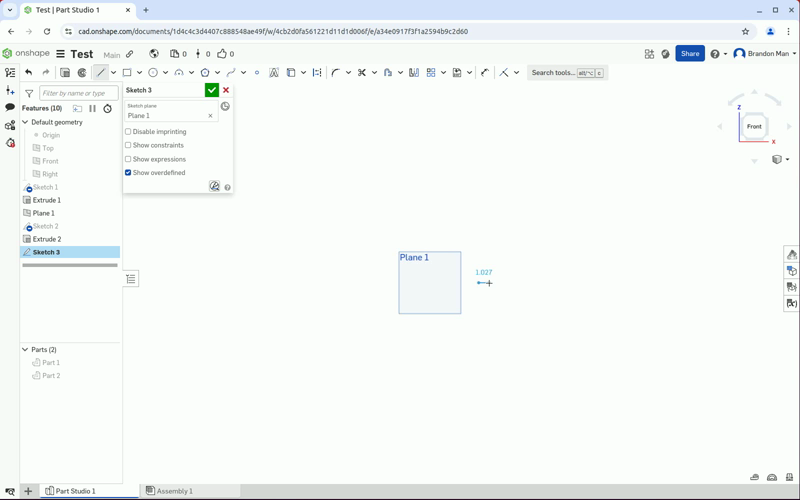
scroll(6)
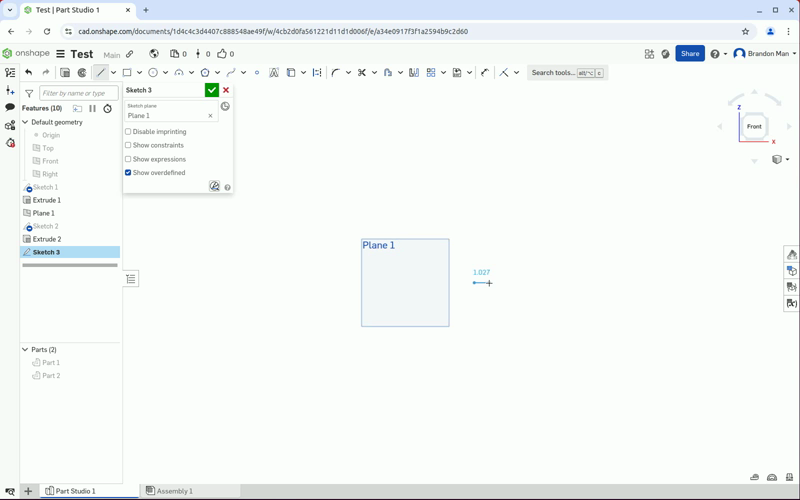
scroll(6)
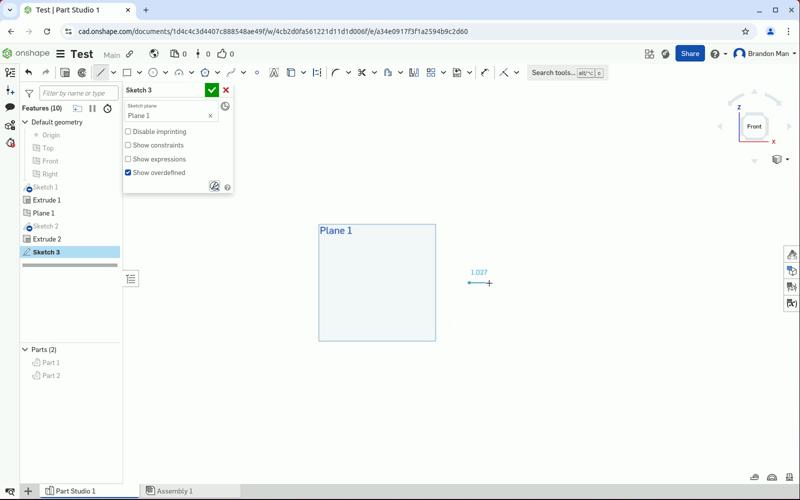
scroll(6)
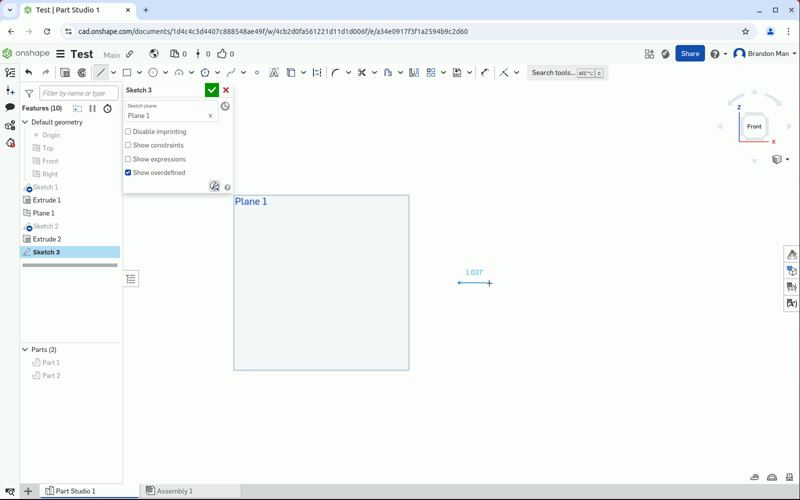
scroll(6)
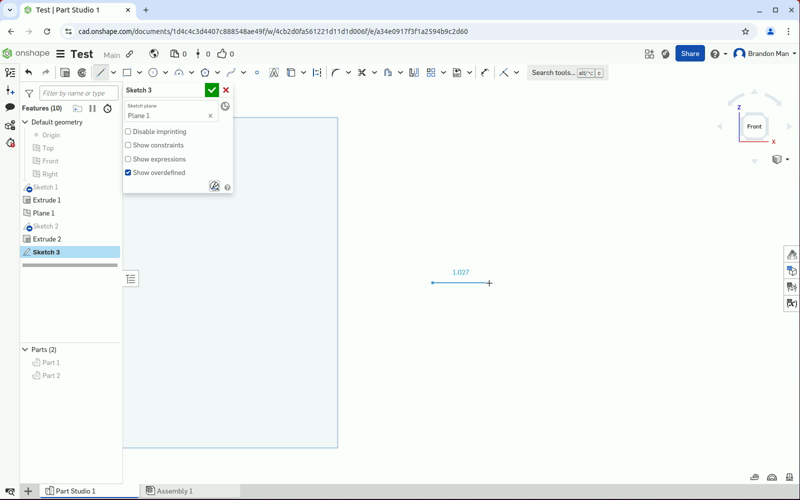
click(489, 282)
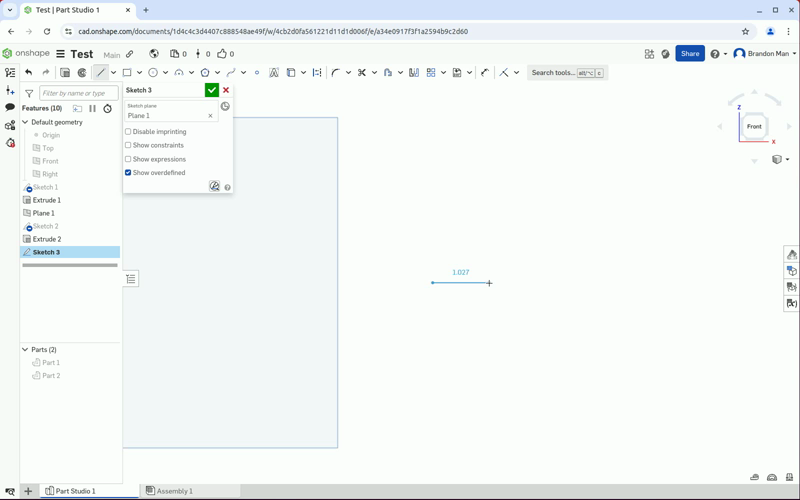
scroll(-6)
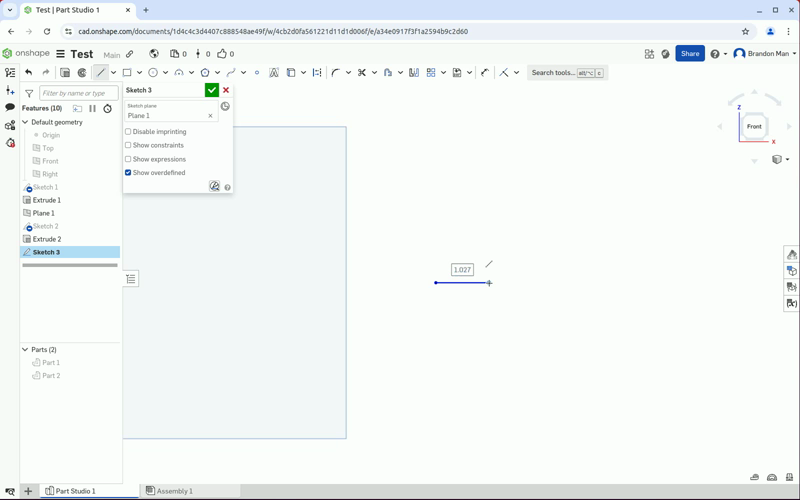
scroll(-6)
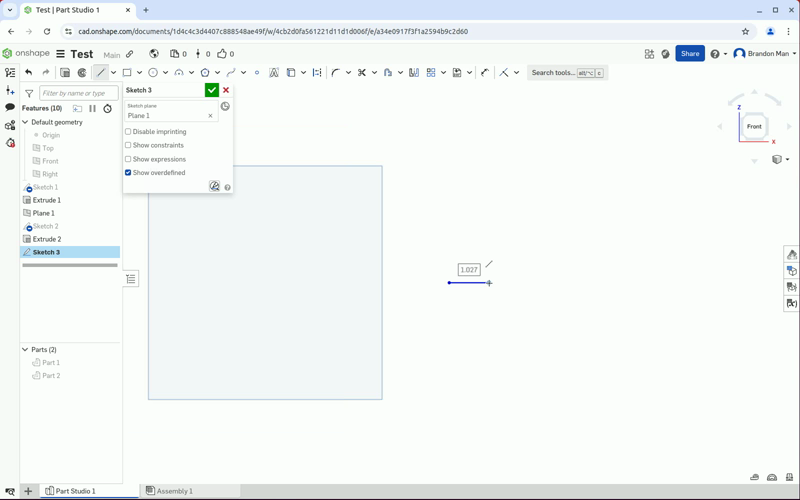
scroll(-6)
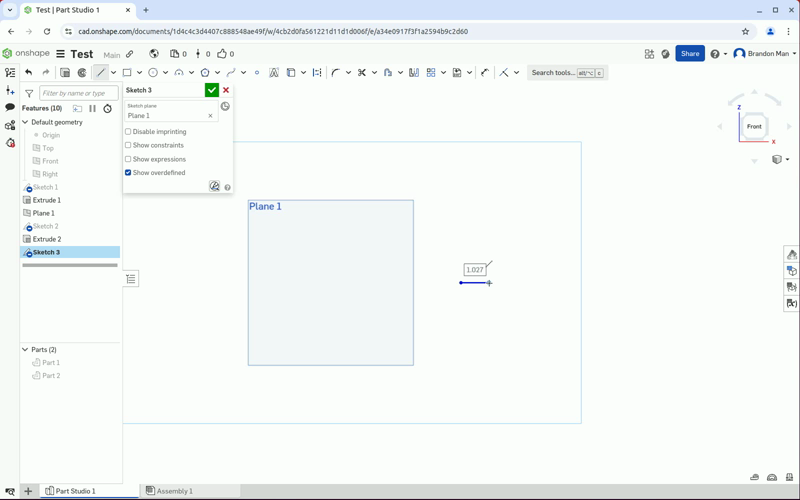
scroll(-6)
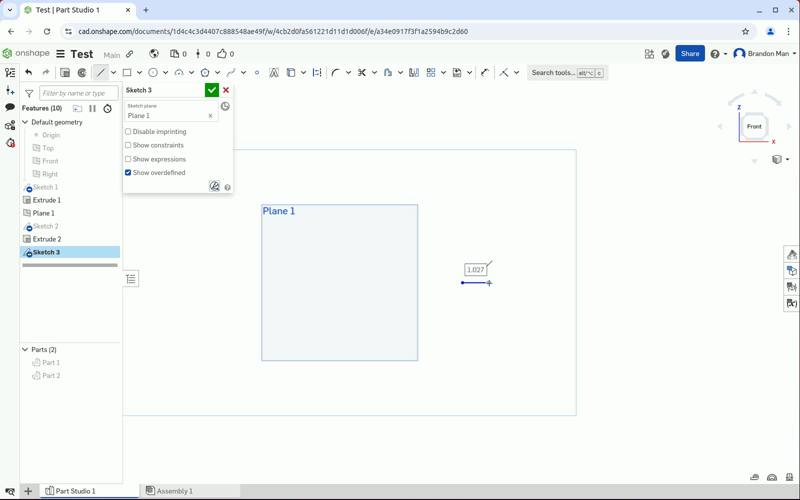
scroll(-6)
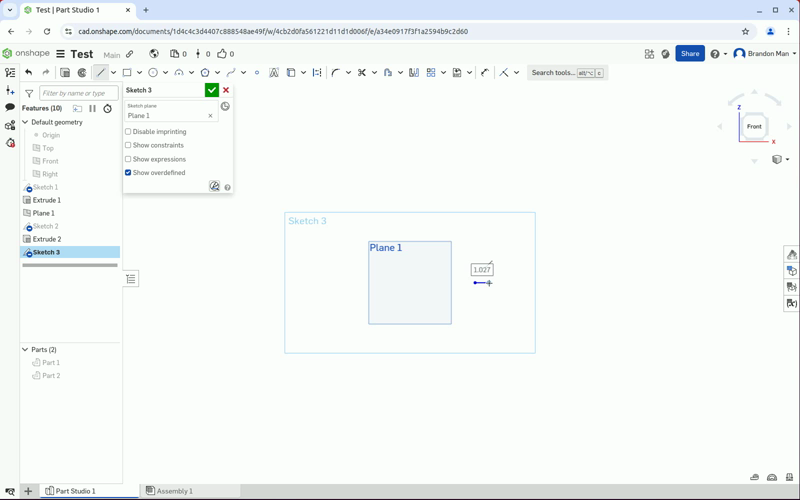
scroll(-6)
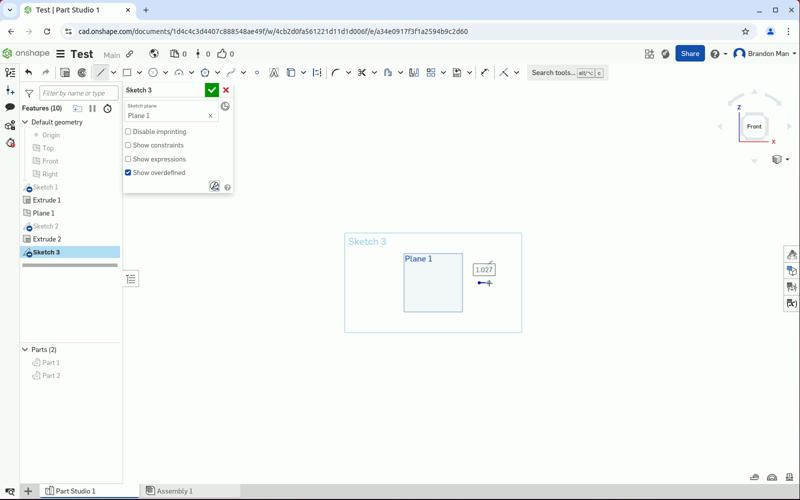
scroll(-6)
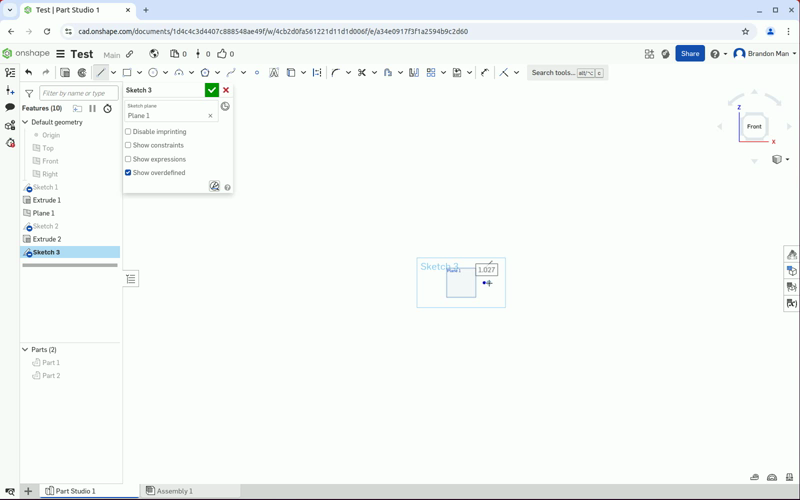
key_up(shift)
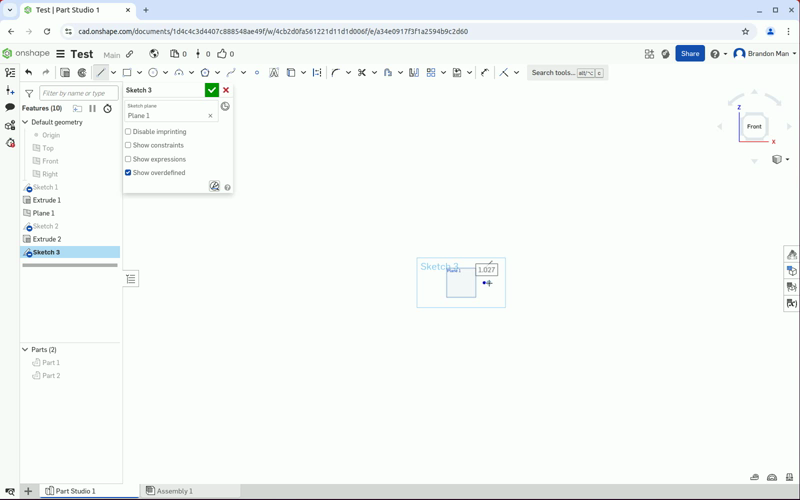
key_down(shift)
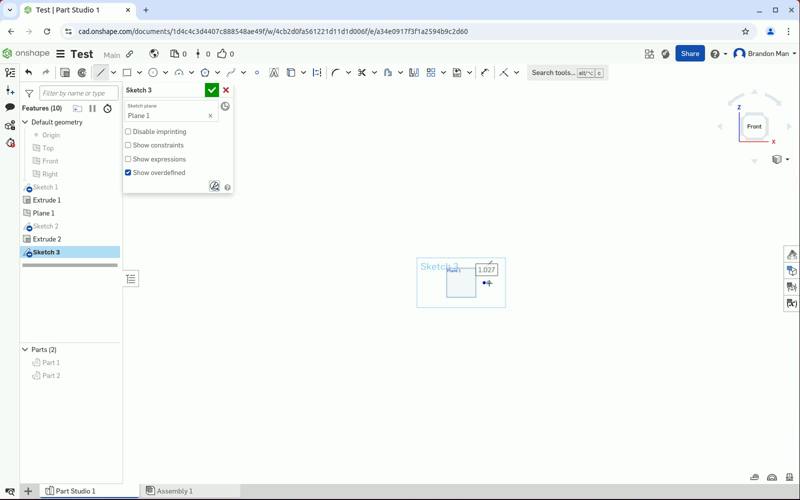
mouse_move(519, 282)
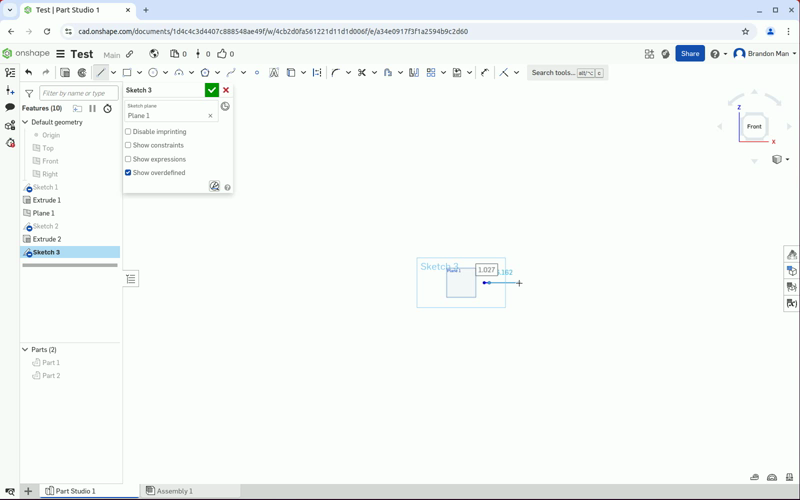
mouse_move(489, 270)
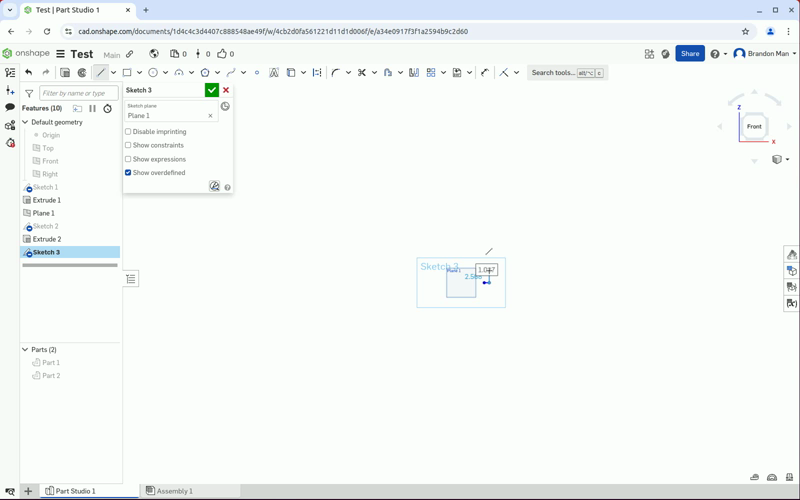
click(489, 270)
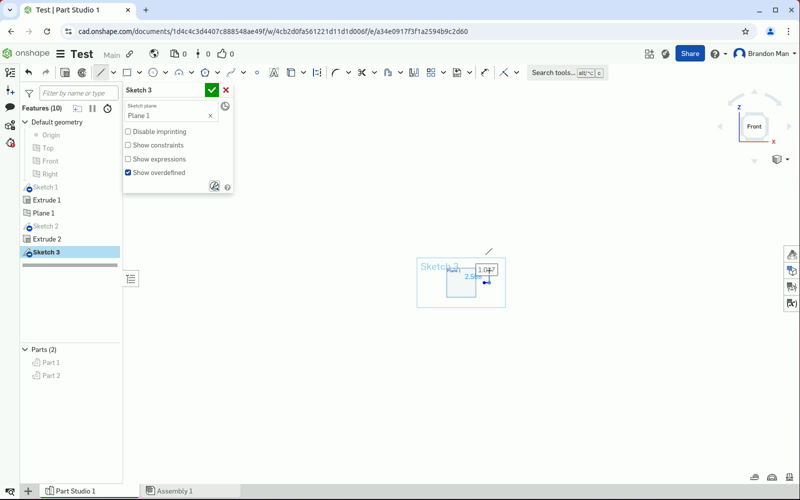
key_up(shift)
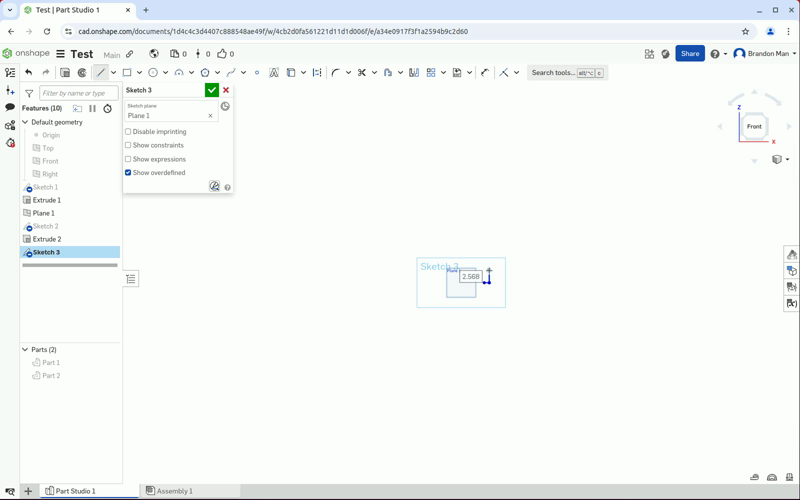
key_down(shift)
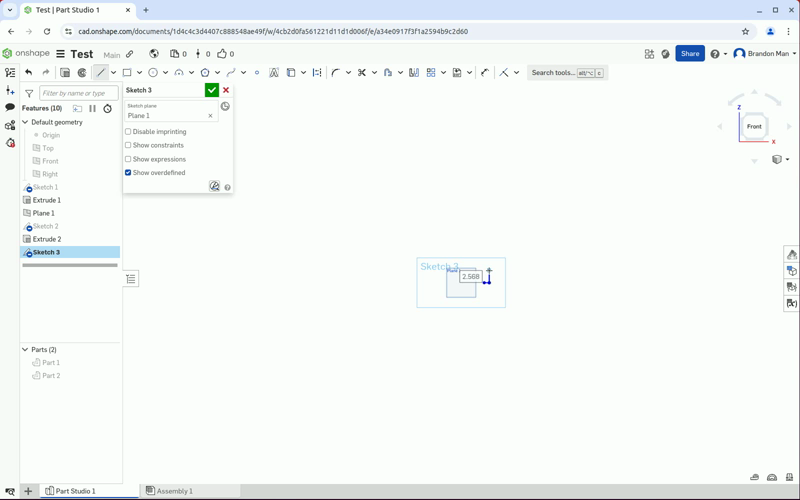
mouse_move(519, 270)
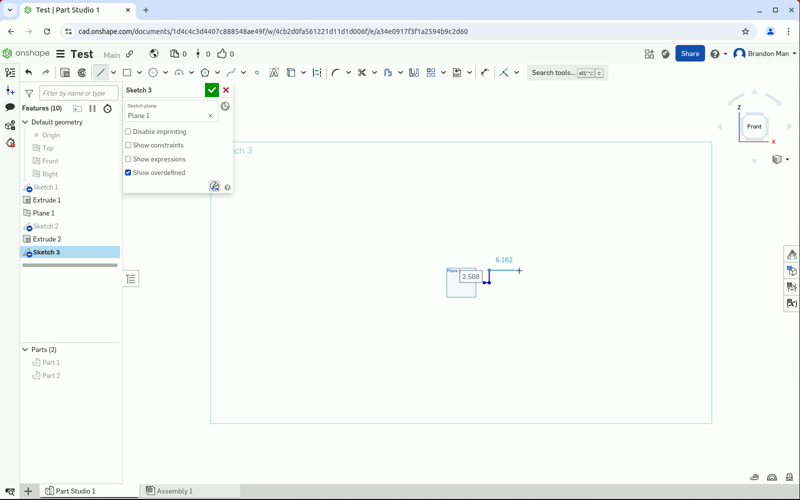
mouse_move(484, 270)
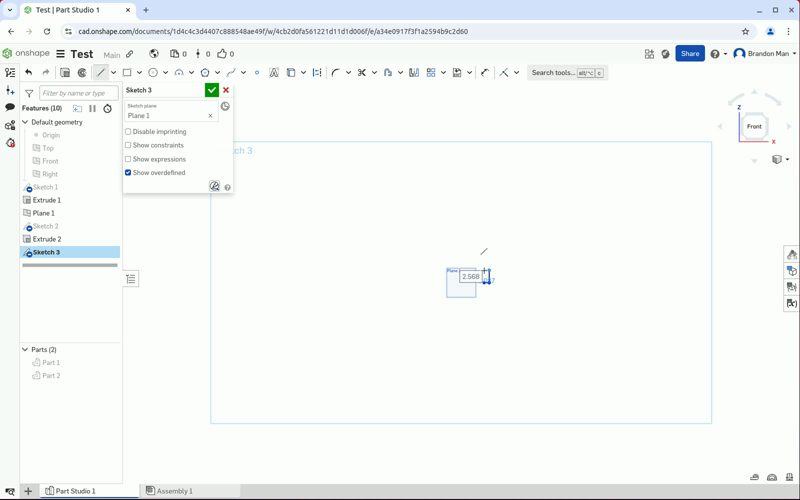
scroll(6)
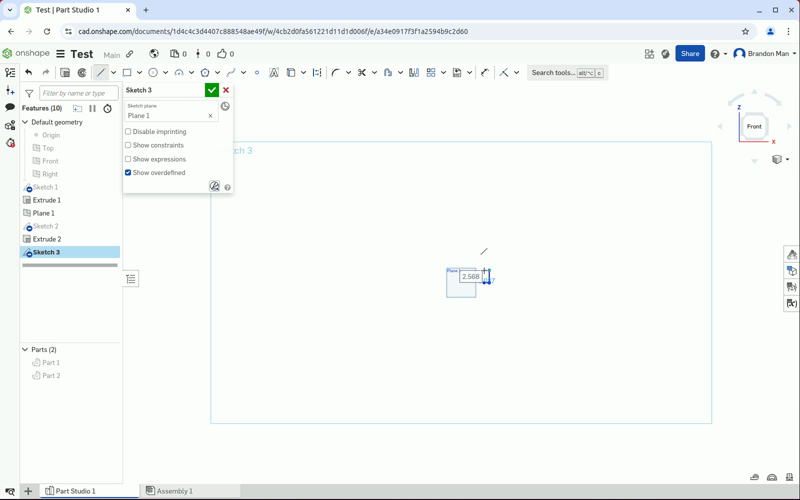
scroll(6)
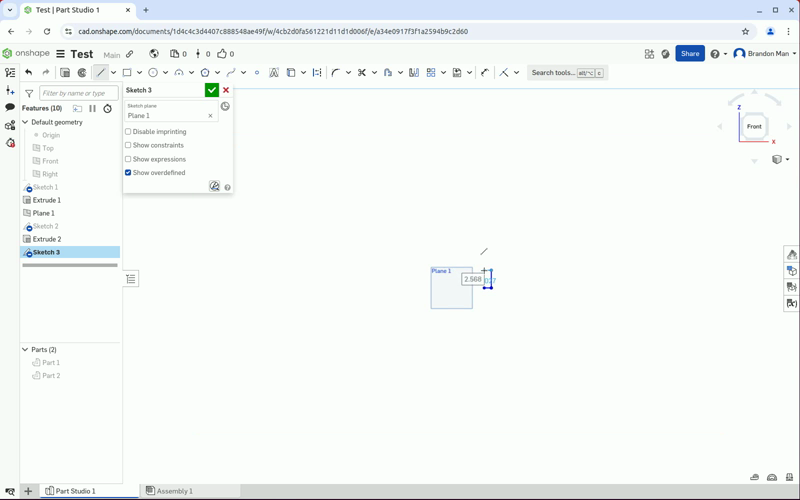
scroll(6)
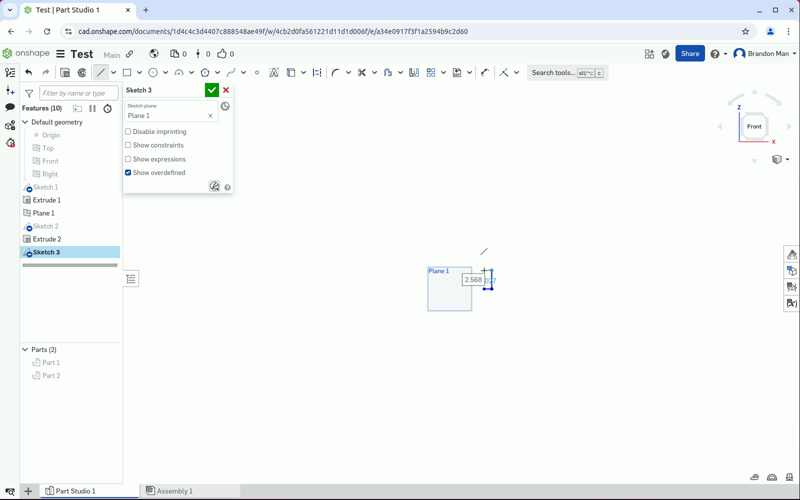
scroll(6)
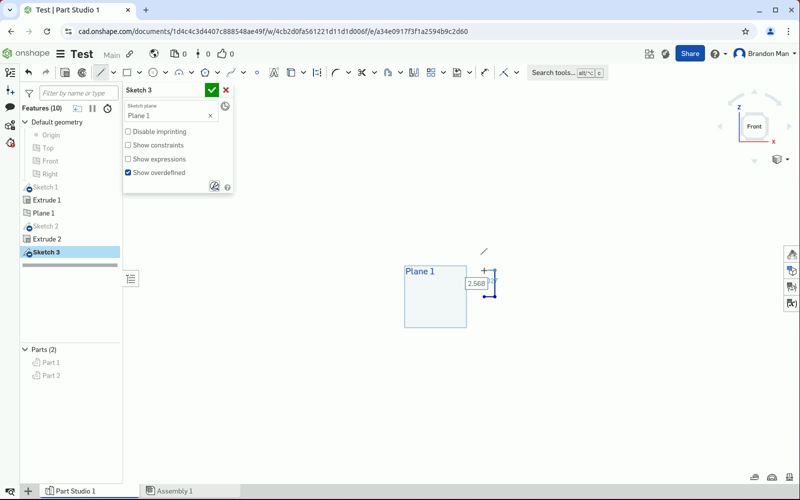
scroll(6)
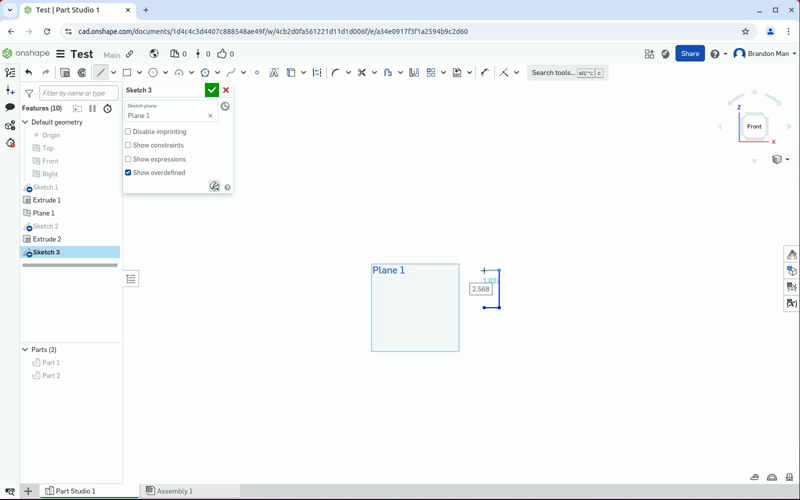
scroll(6)
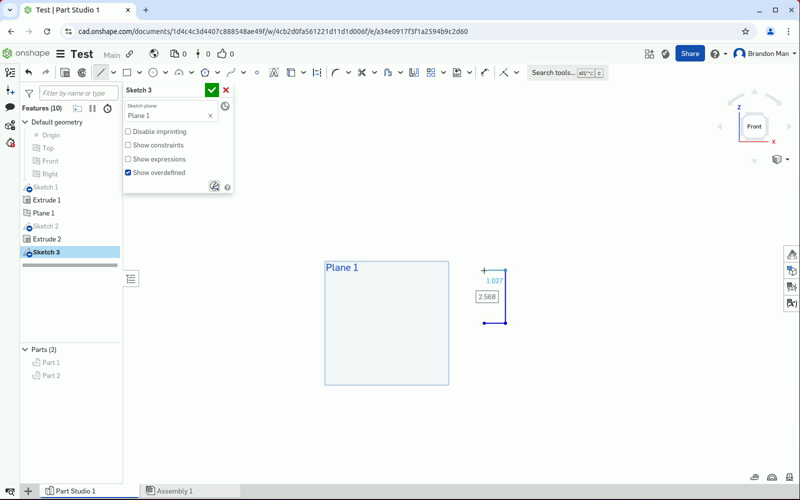
scroll(6)
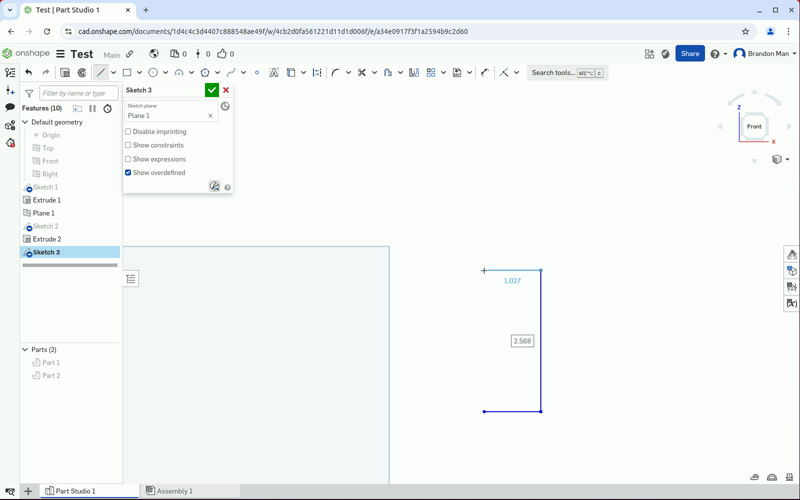
click(484, 270)
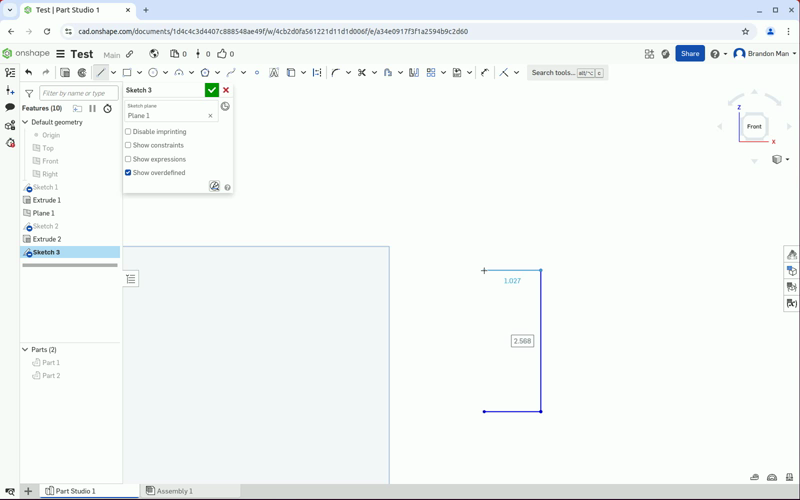
scroll(-6)
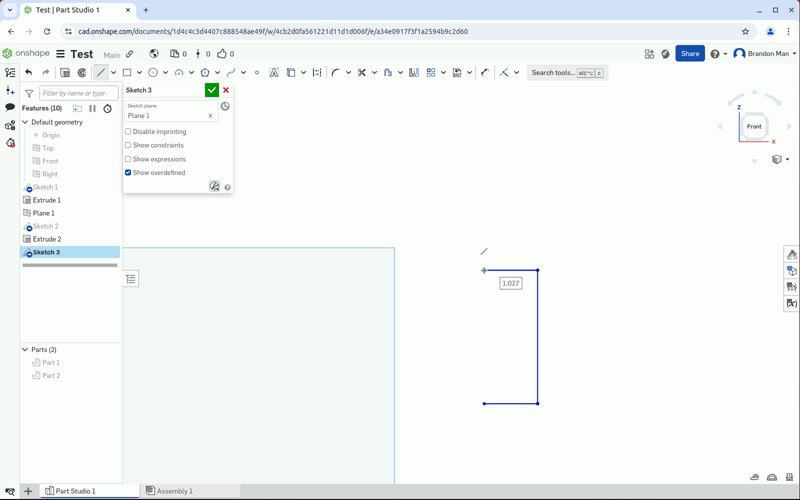
scroll(-6)
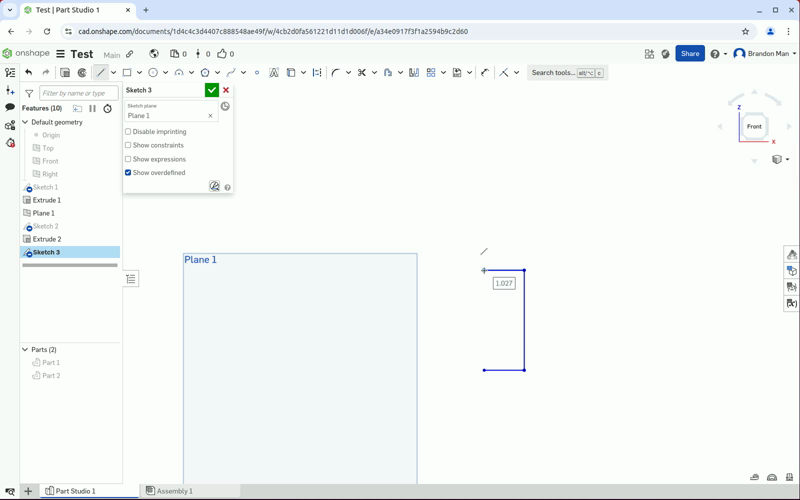
scroll(-6)
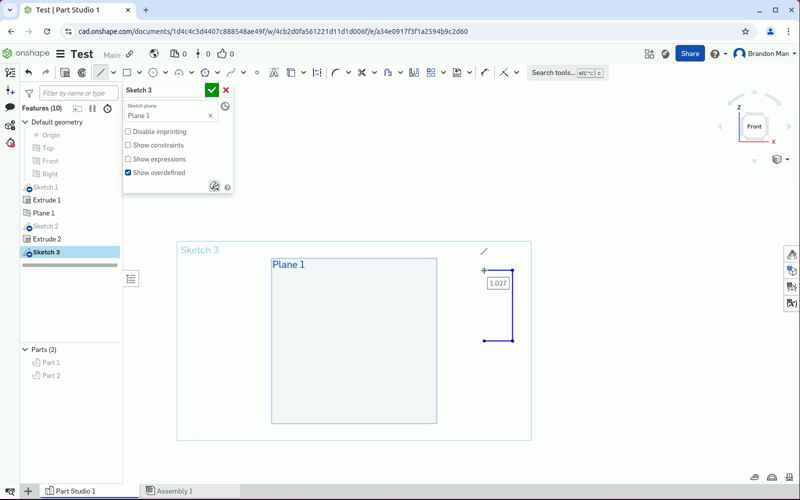
scroll(-6)
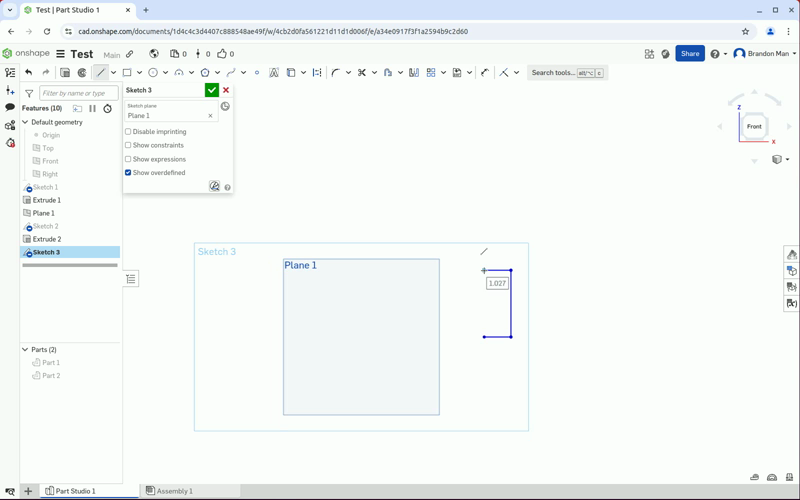
scroll(-6)
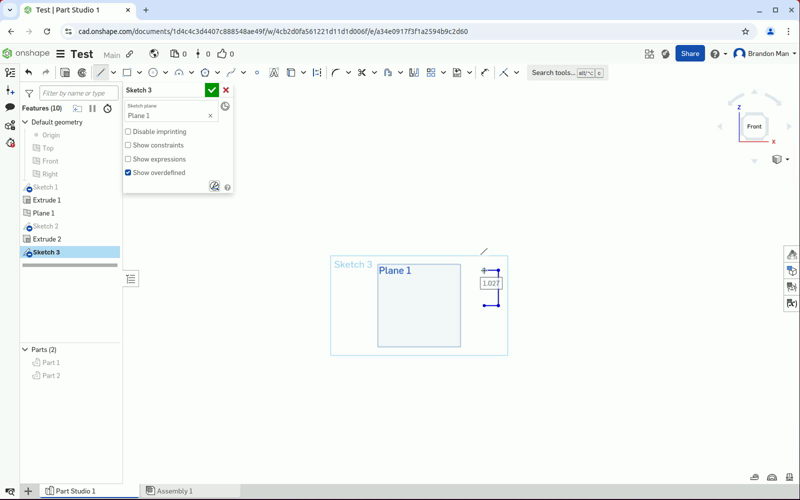
scroll(-6)
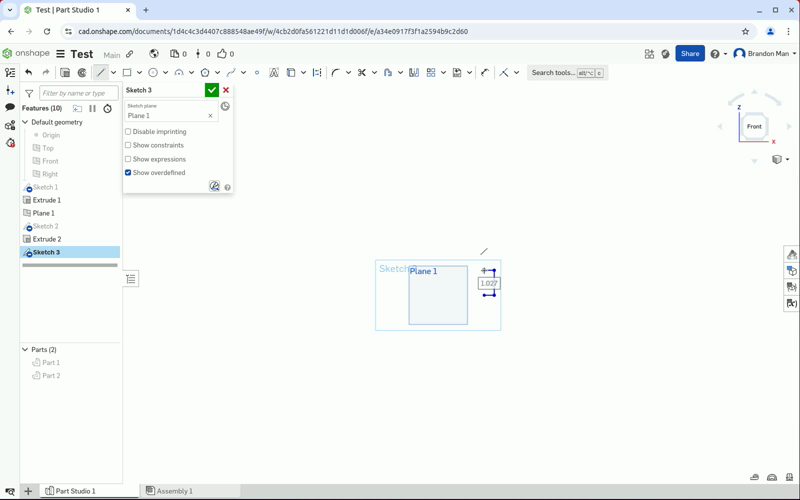
scroll(-6)
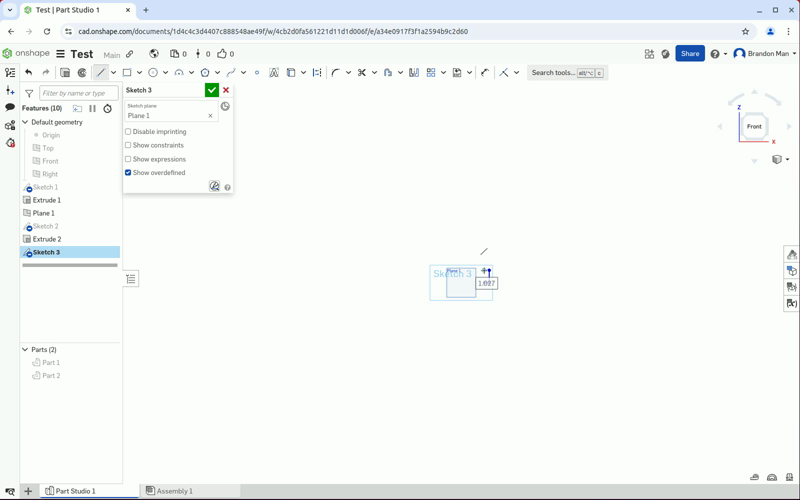
key_up(shift)
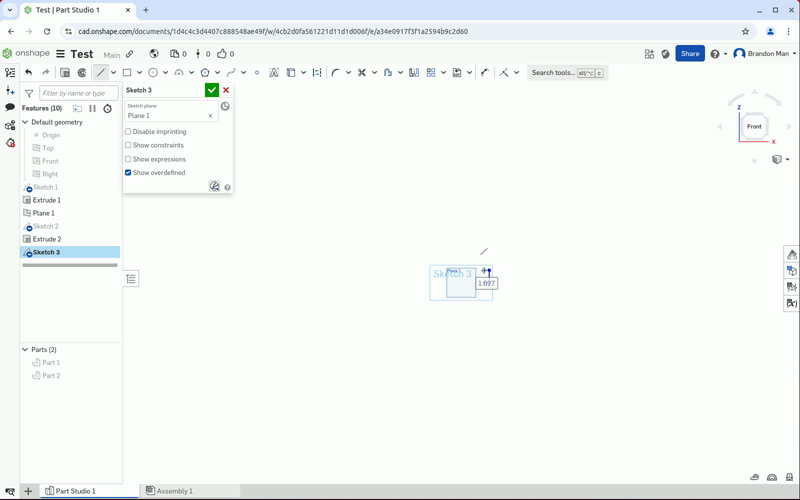
mouse_move(514, 270)
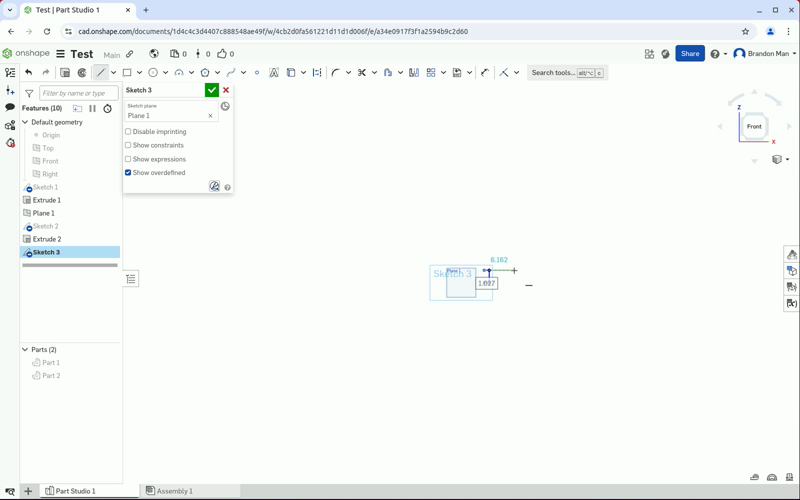
key_down(shift)
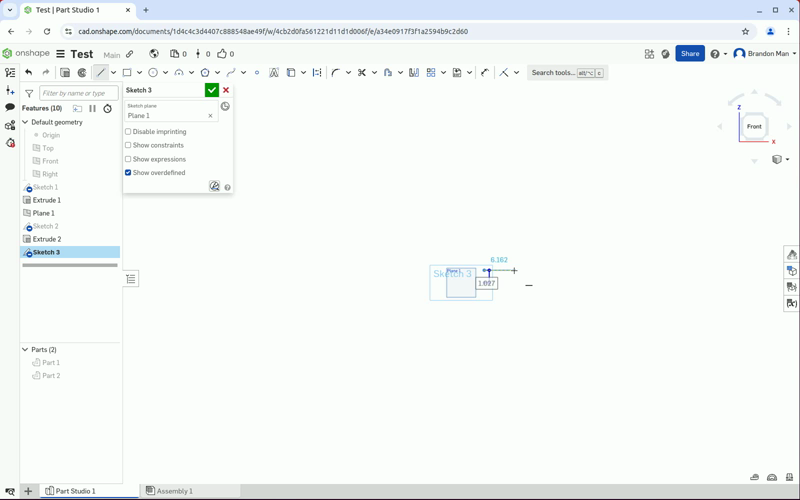
mouse_move(484, 282)
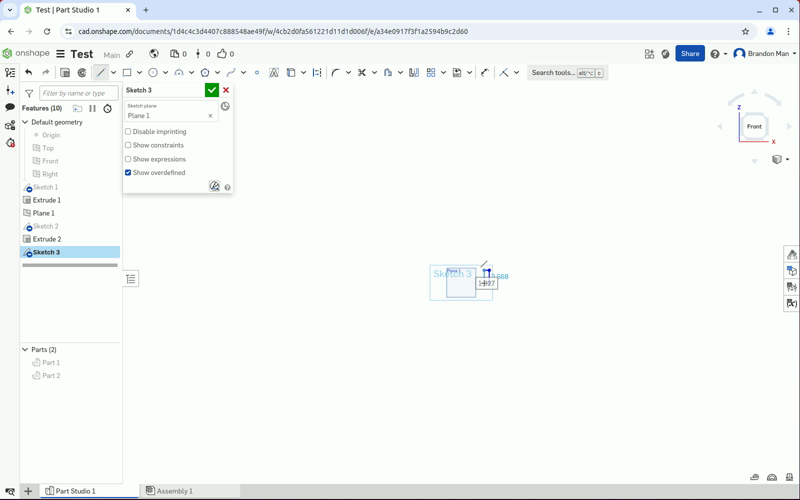
key_up(shift)
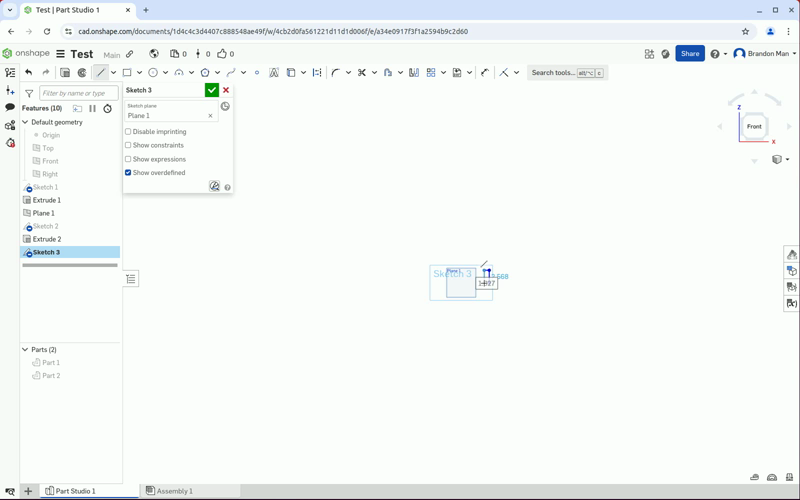
click(484, 282)
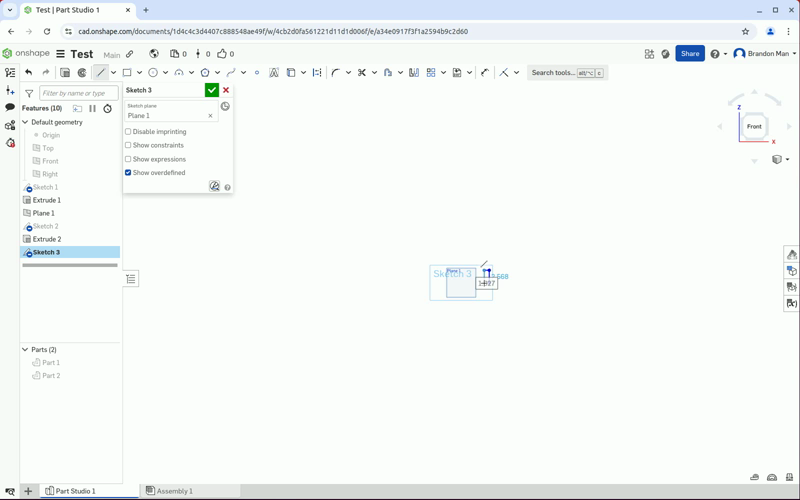
key(esc)
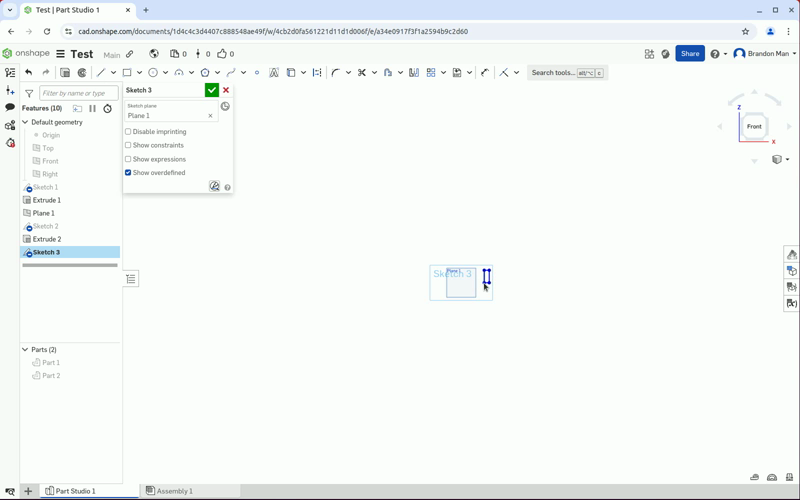
mouse_move(485, 279)
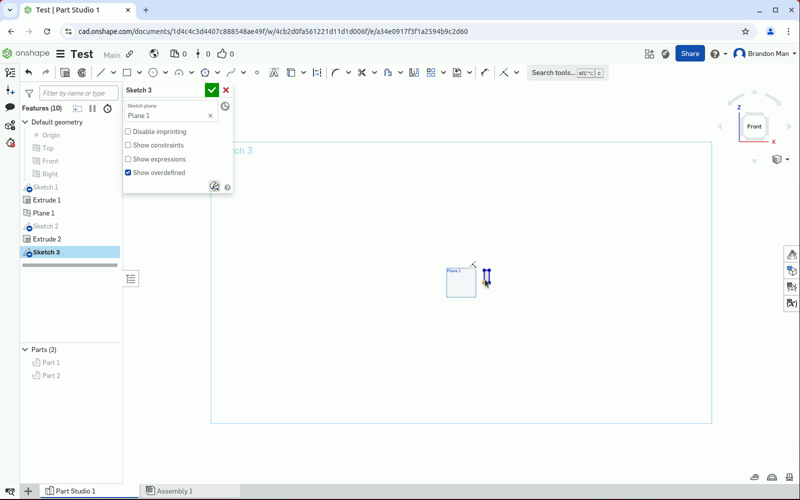
scroll(6)
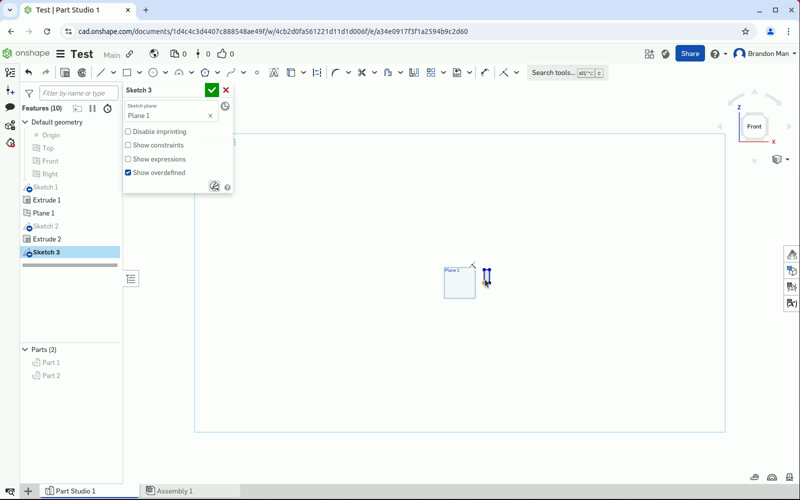
scroll(6)
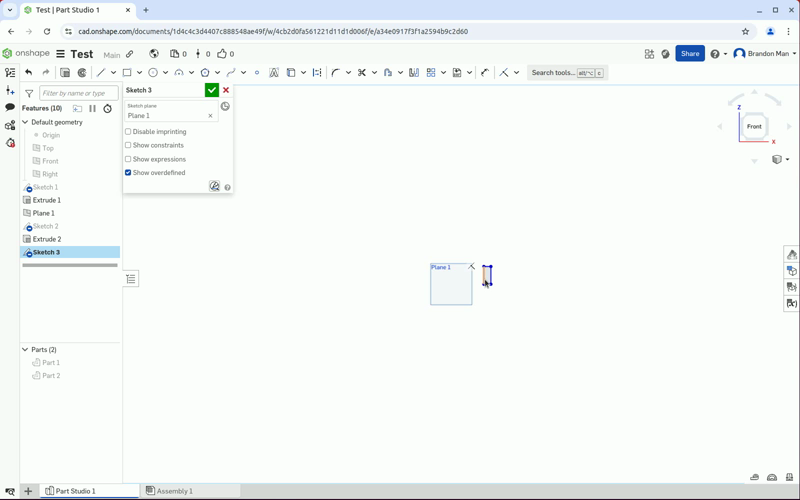
scroll(6)
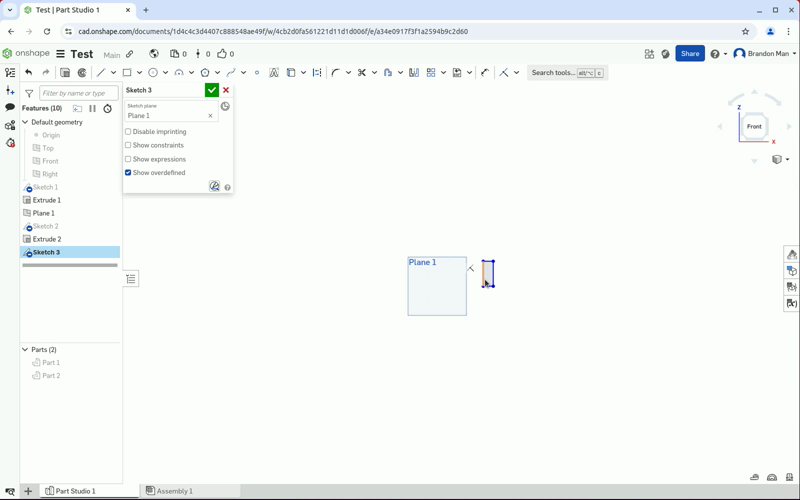
scroll(6)
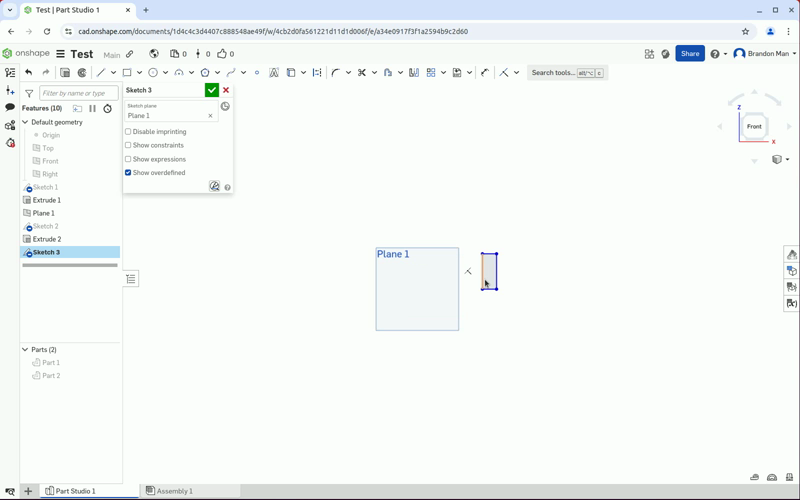
scroll(6)
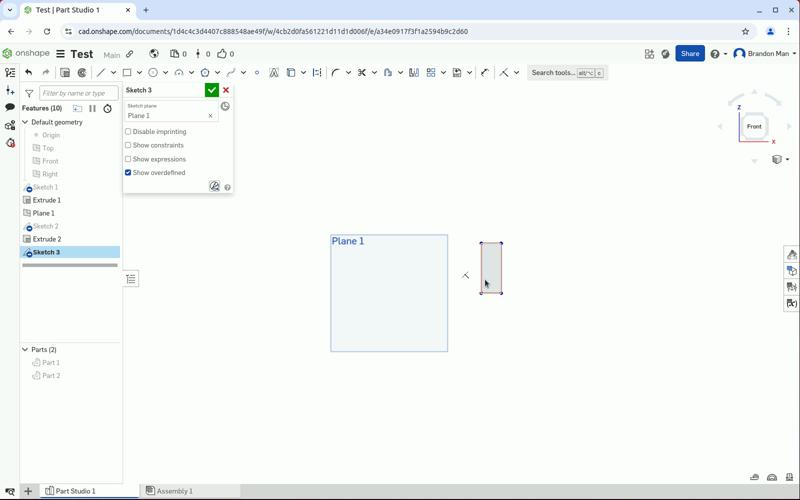
scroll(6)
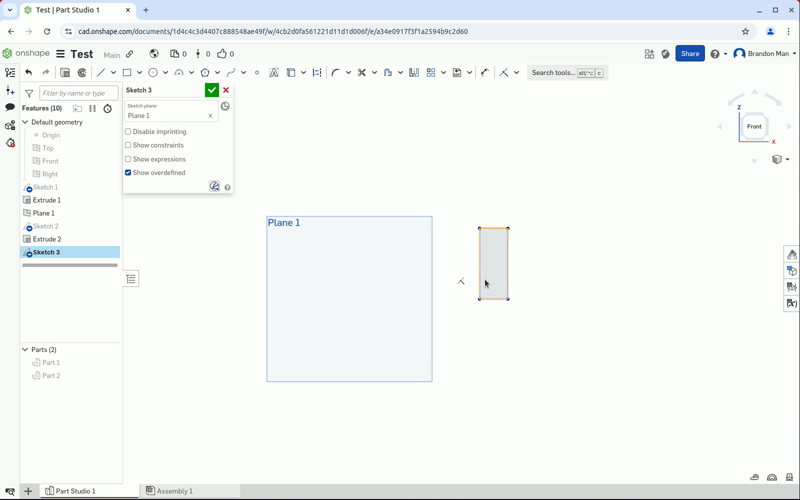
scroll(6)
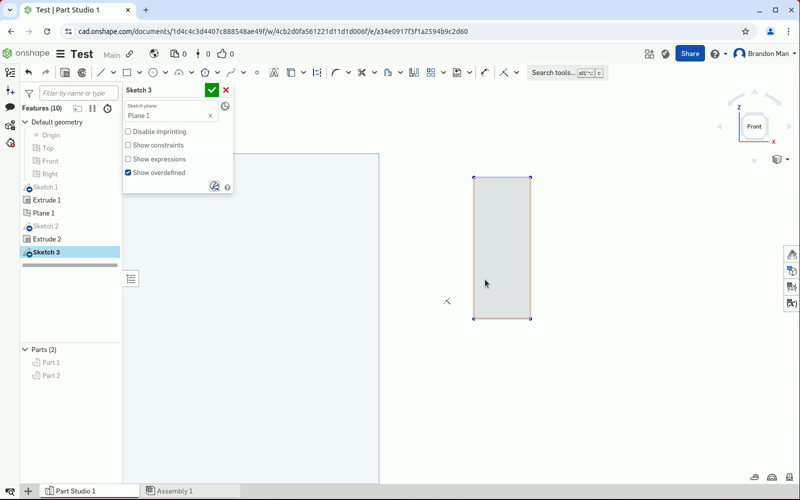
click(485, 279)
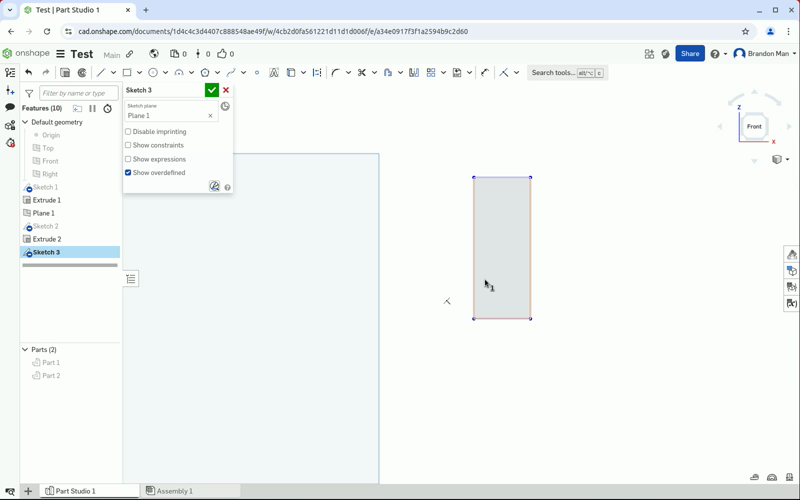
scroll(-6)
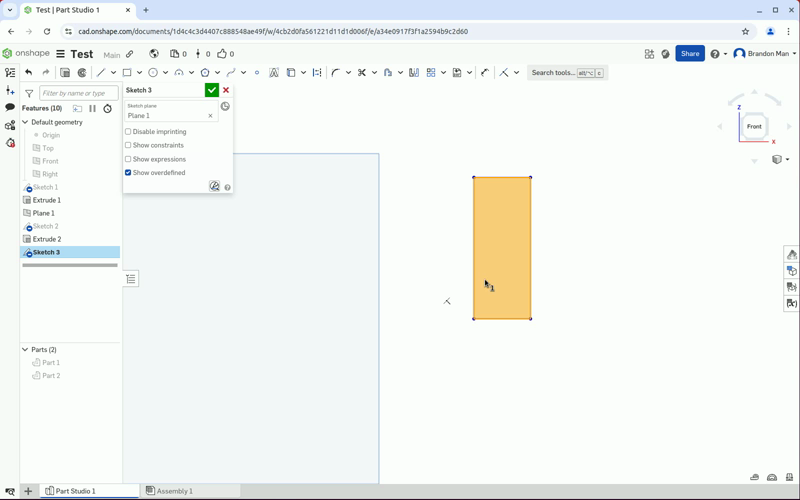
scroll(-6)
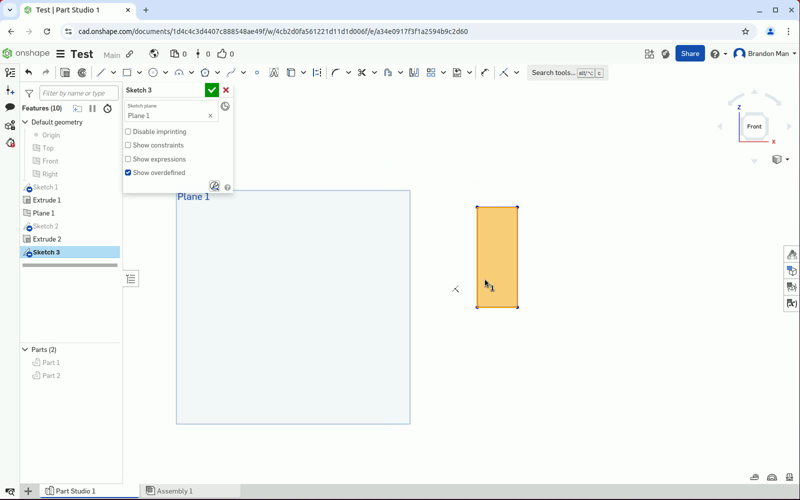
scroll(-6)
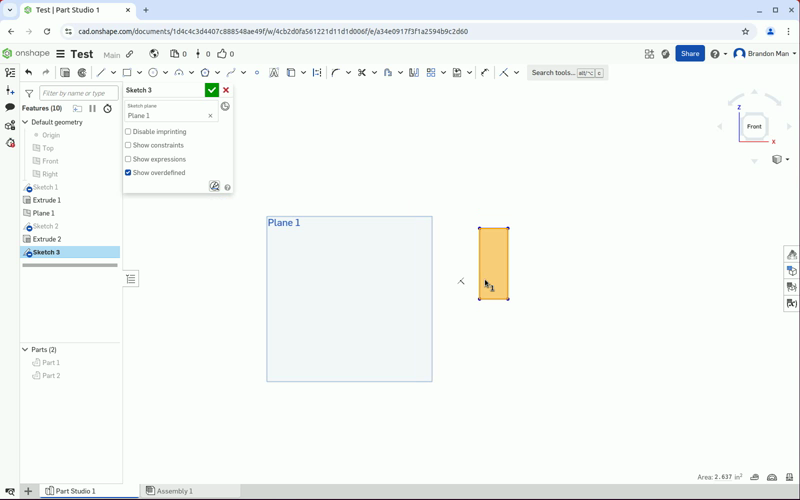
scroll(-6)
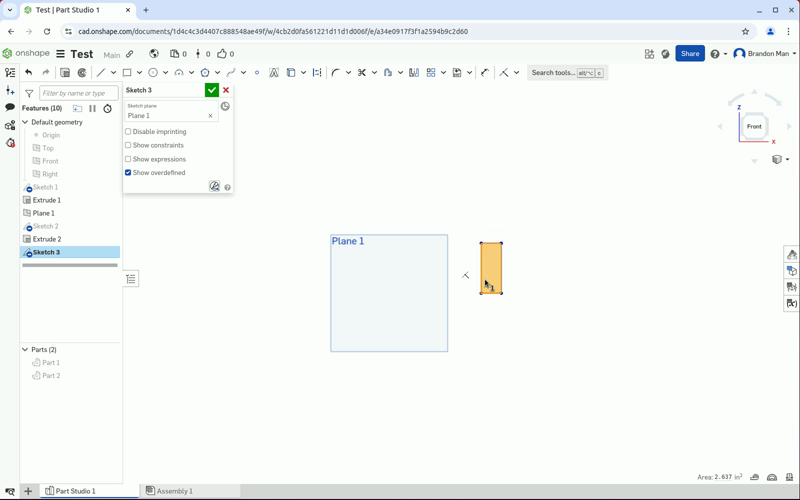
scroll(-6)
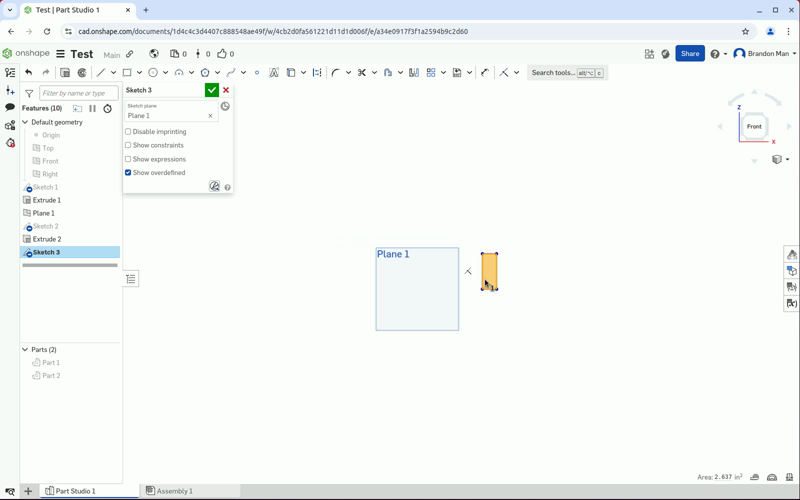
scroll(-6)
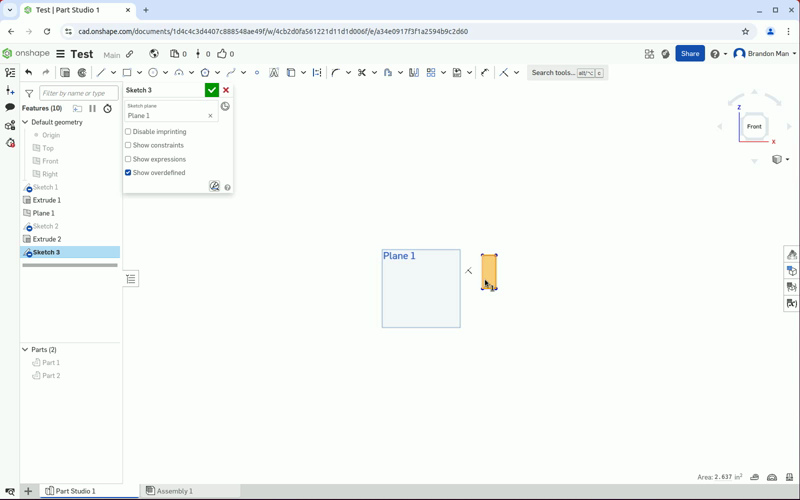
scroll(-6)
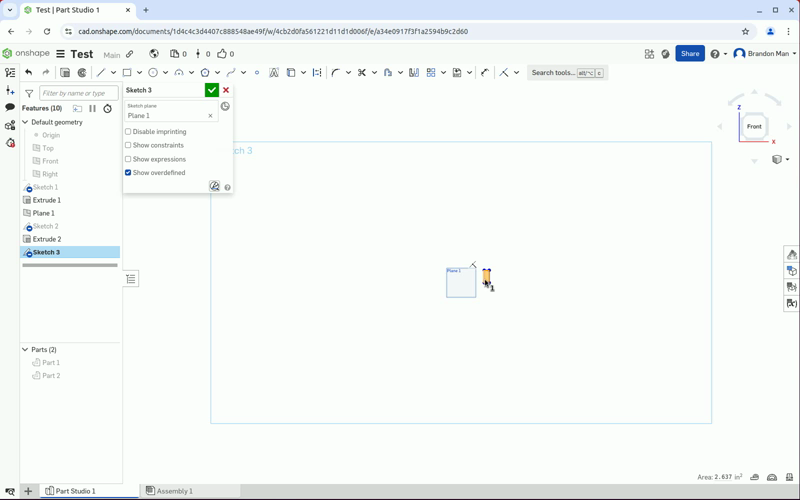
mouse_move(73, 352)
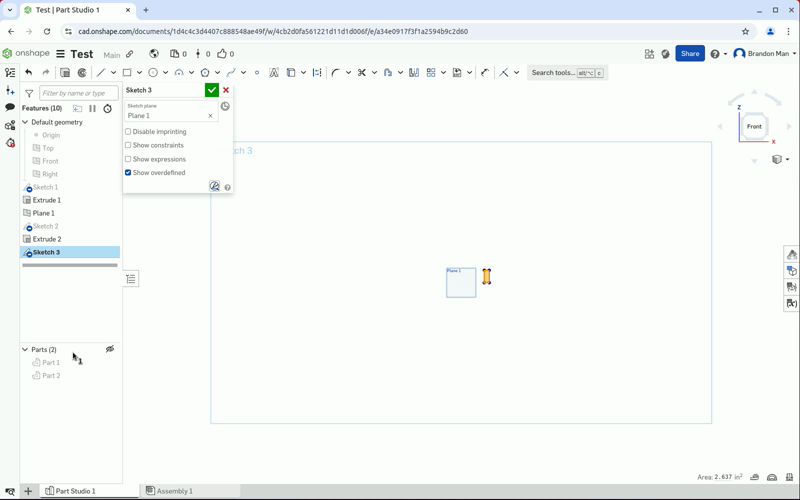
key(shift+y)
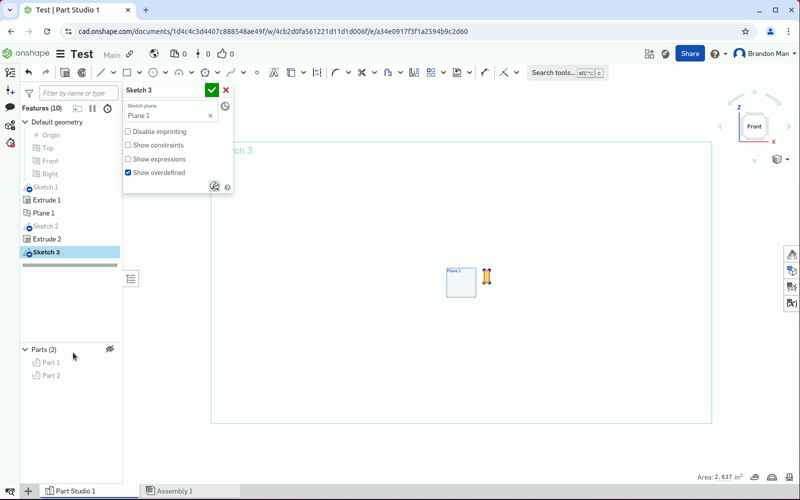
key(shift+e)
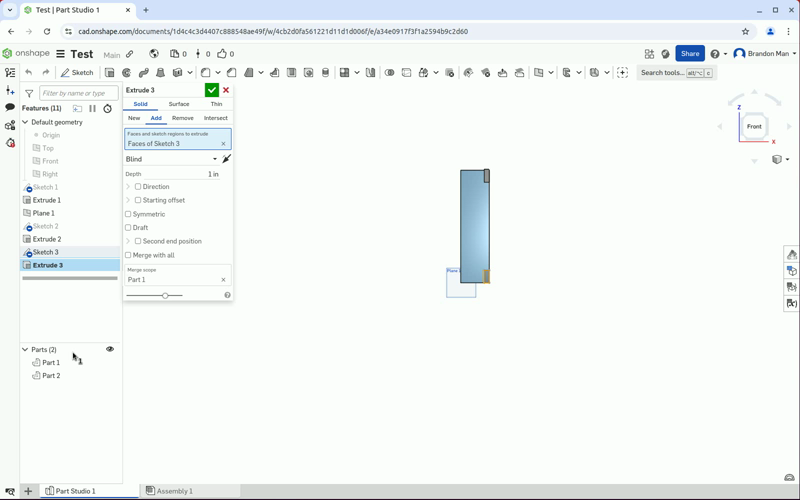
mouse_move(143, 106)
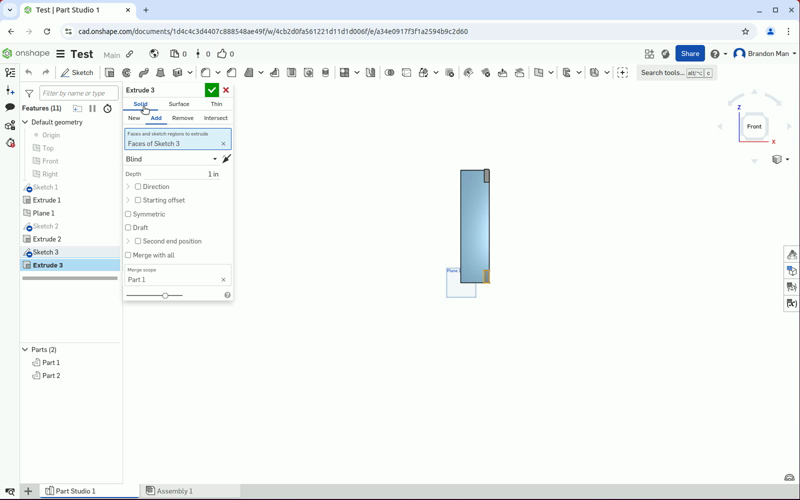
click(143, 106)
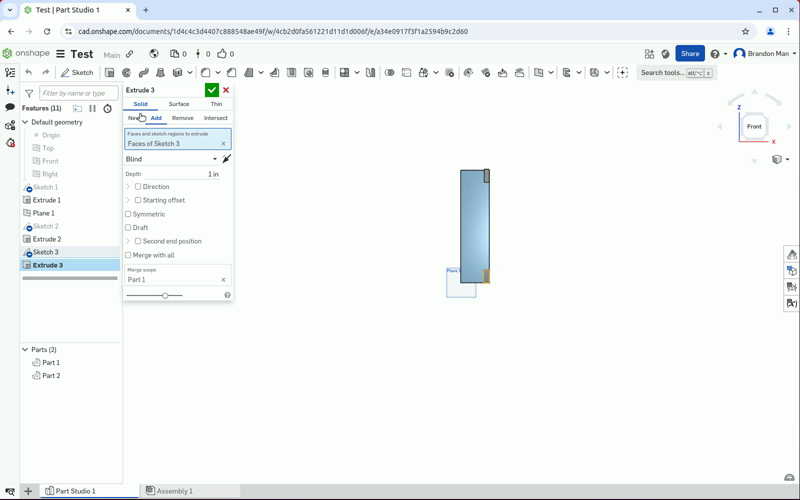
mouse_move(137, 120)
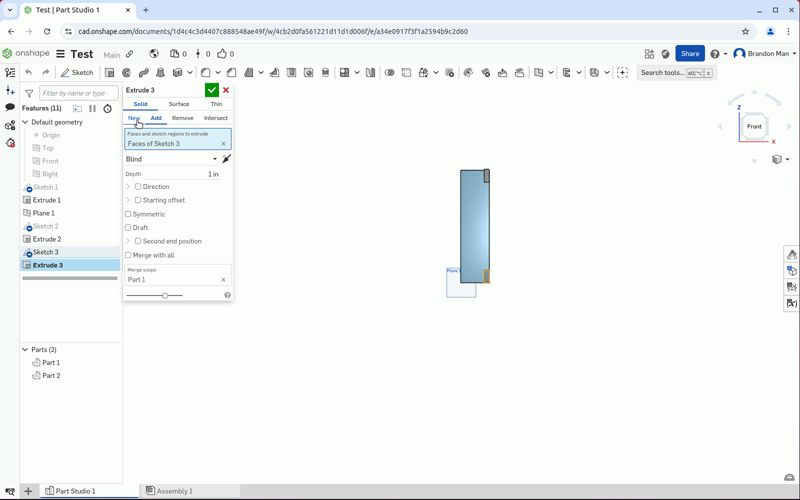
click(137, 120)
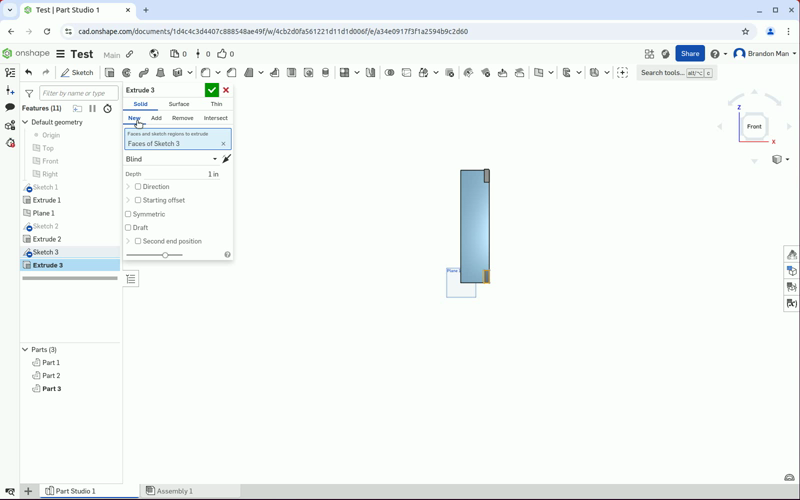
key(tab, 4)
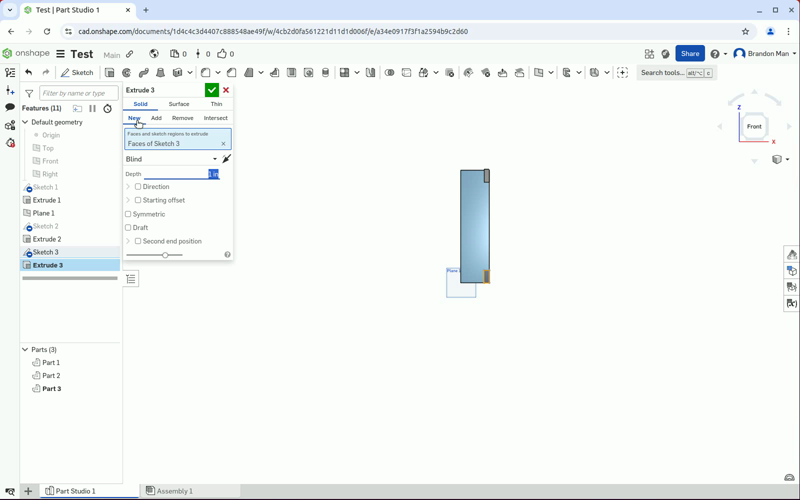
text(1.926)
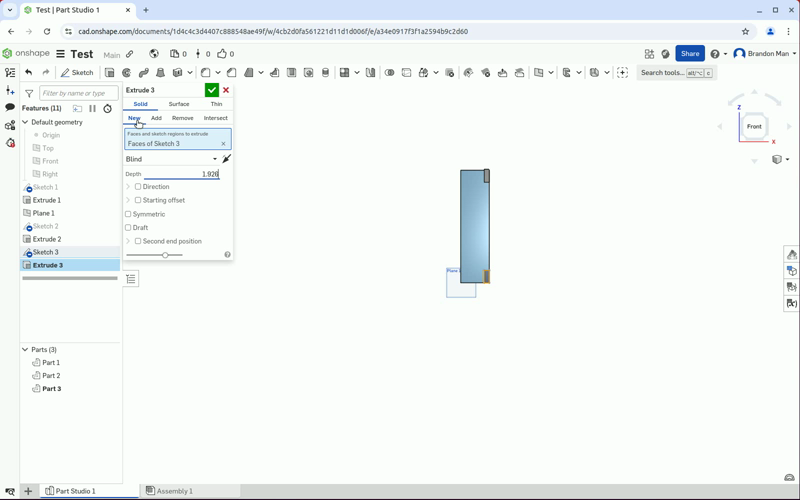
key(enter)
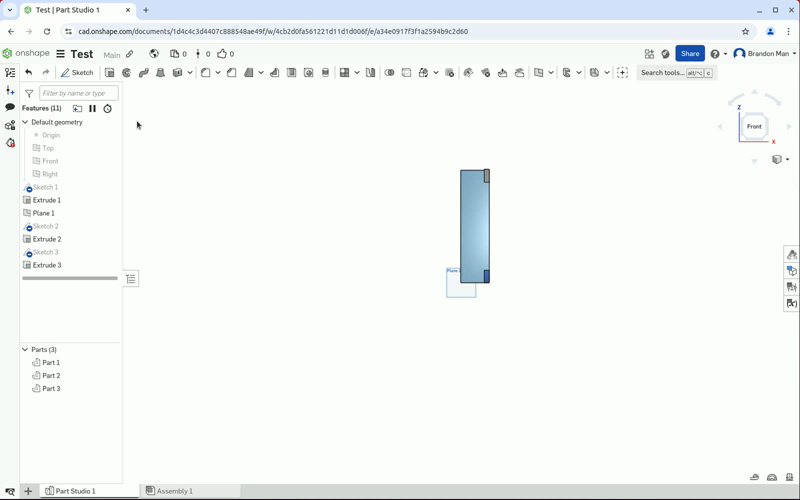
key(shift+h)
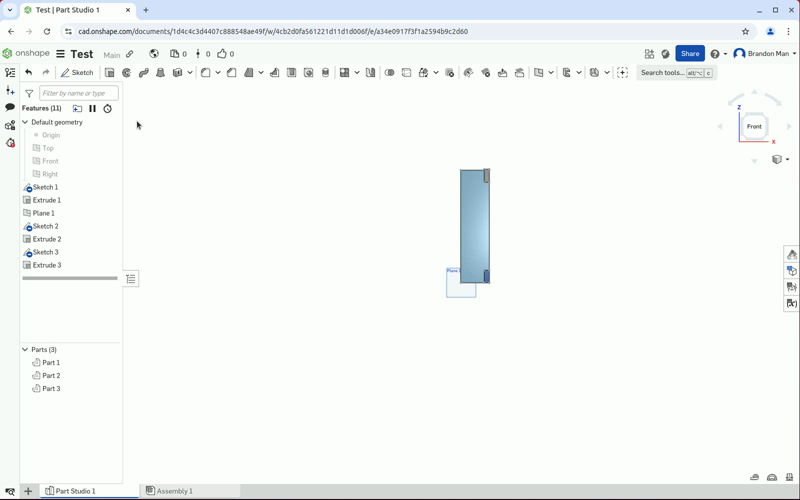
key(shift+h)
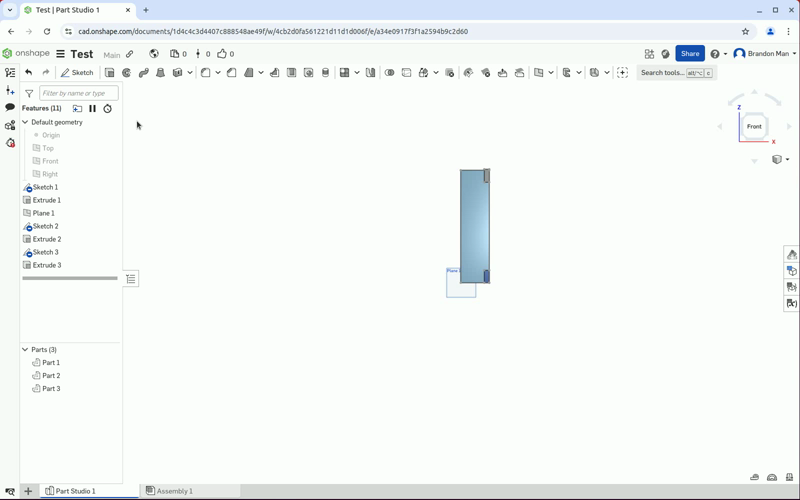
key(shift+7)
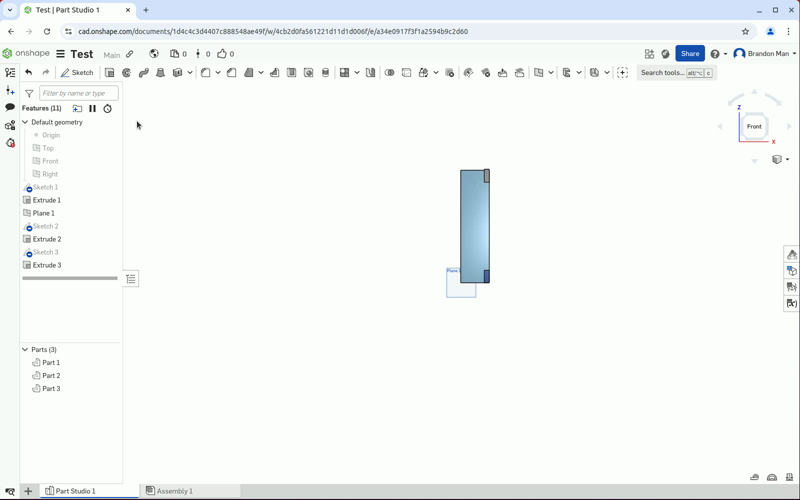
key(left, 2)
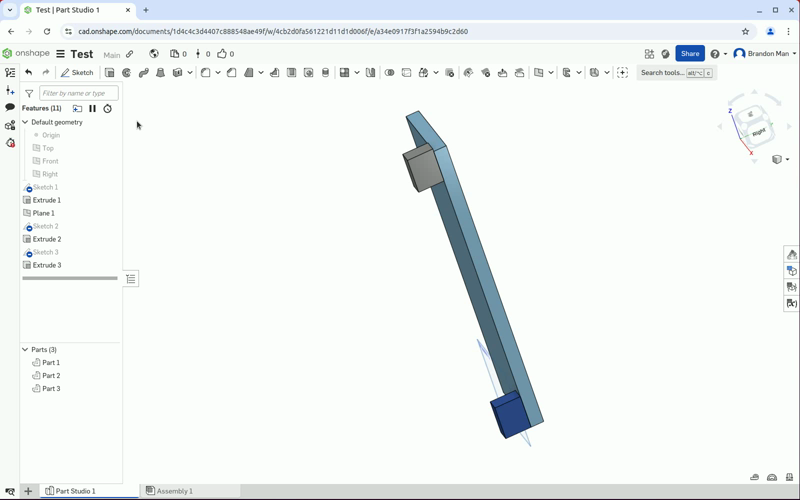
key(down, 2)
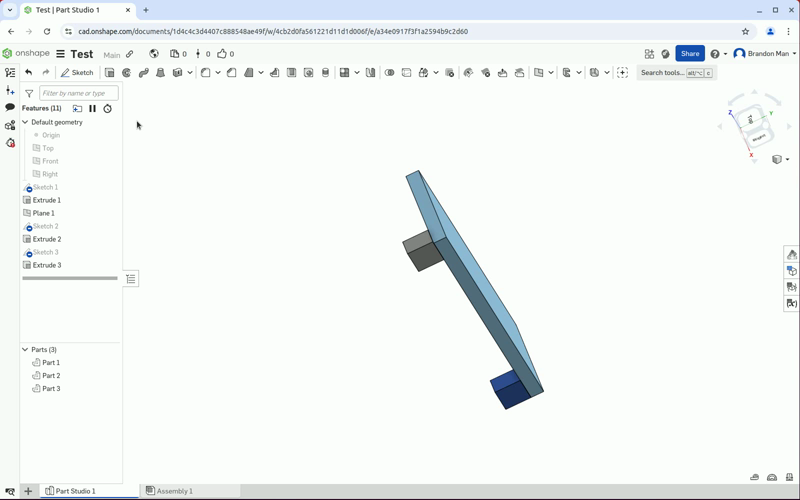
key(up, 2)
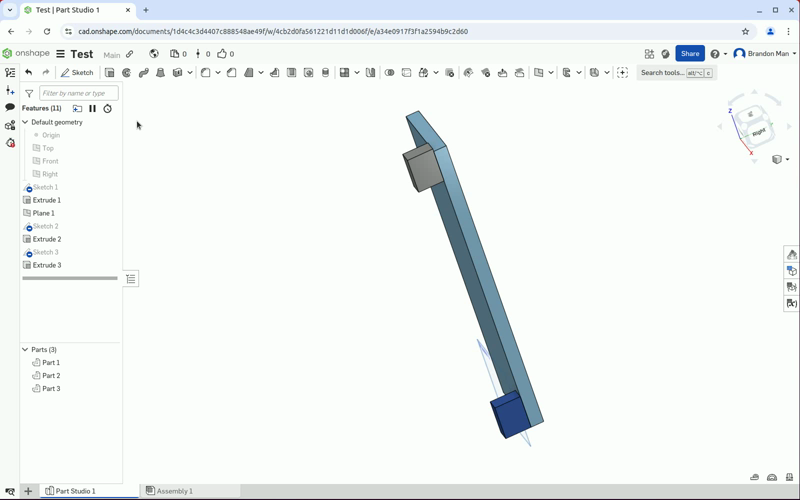
key(right, 2)
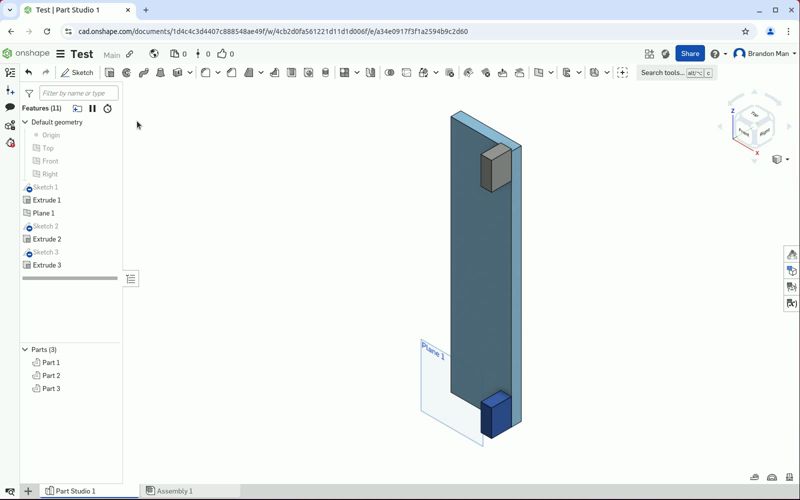
mouse_move(73, 189)
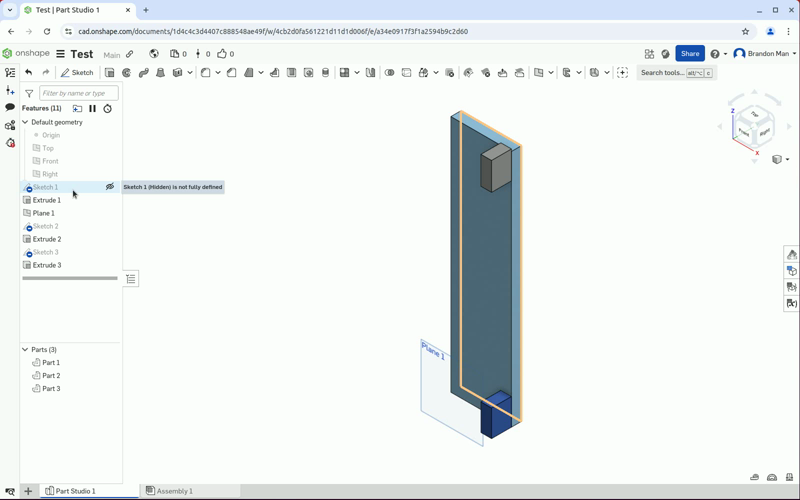
click(73, 189)